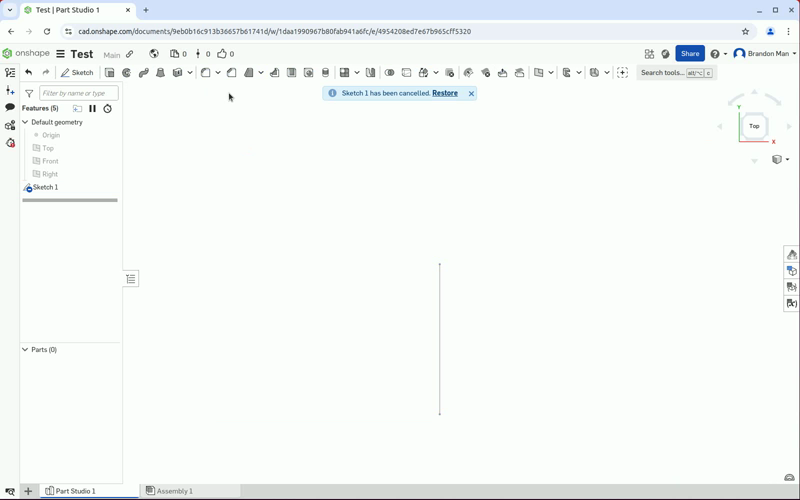
key(shift+h)
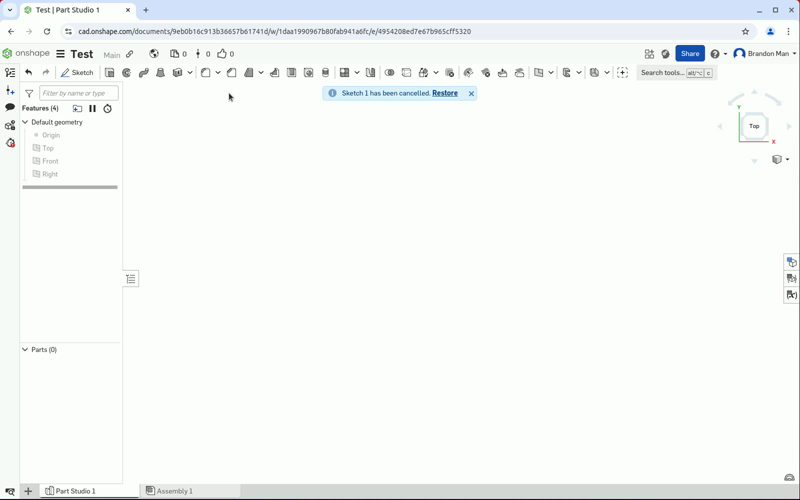
mouse_move(73, 352)
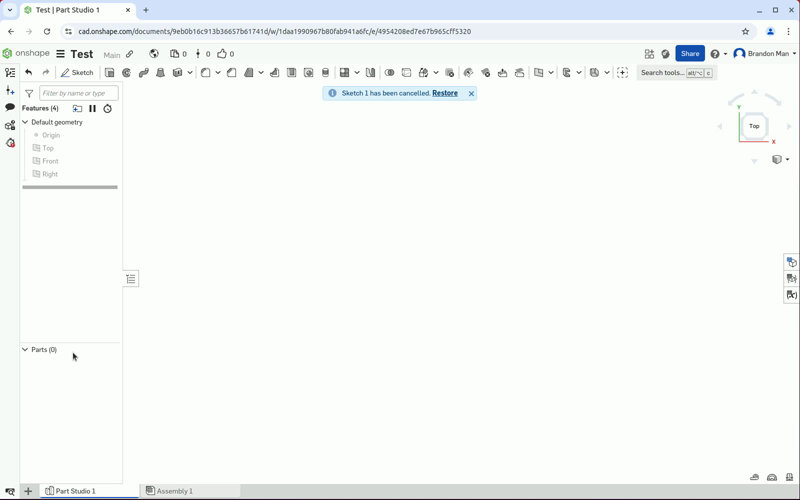
key(y)
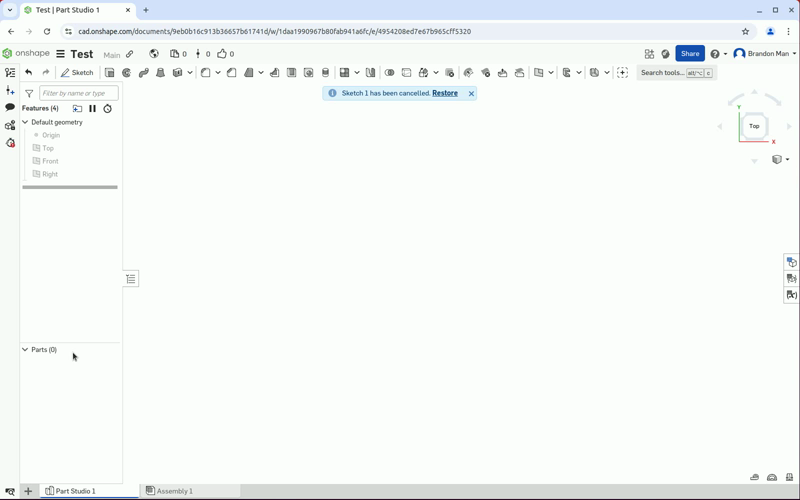
key(shift+p)
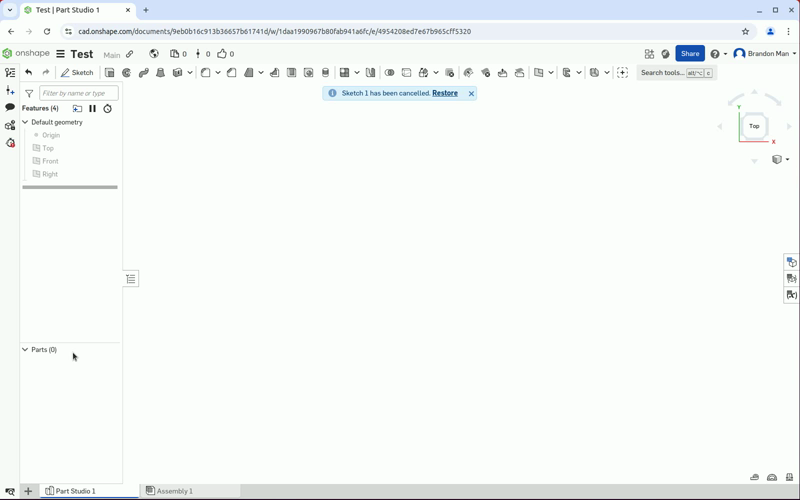
key(space)
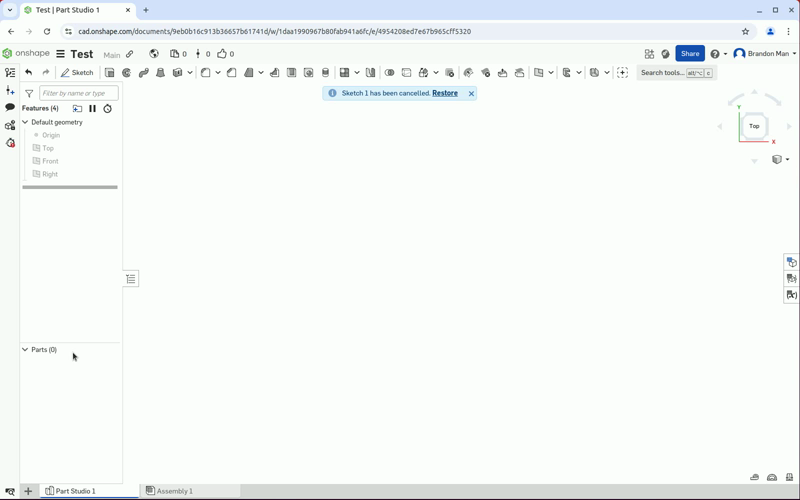
key_down(shift)
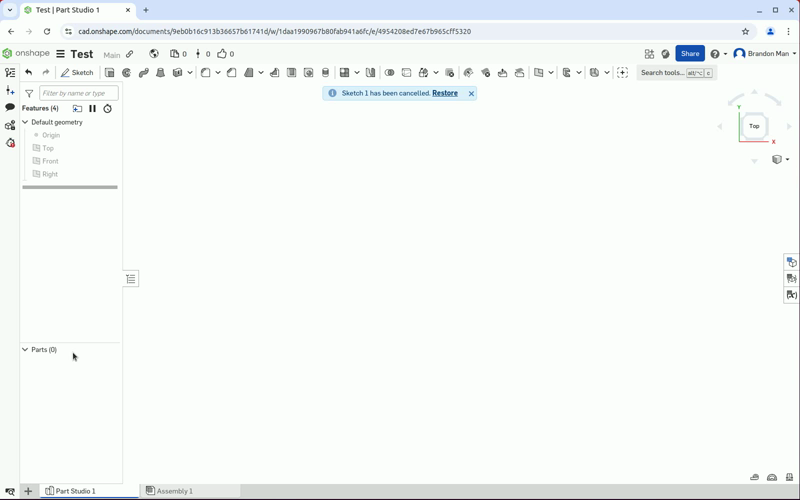
key(up)
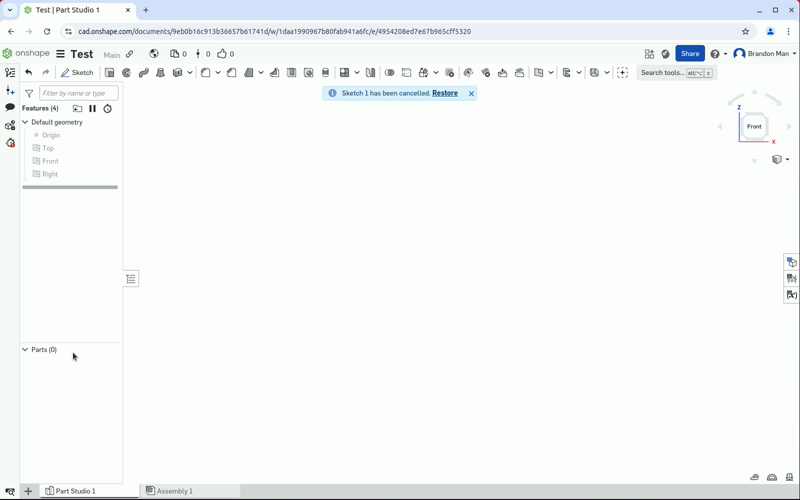
key_up(shift)
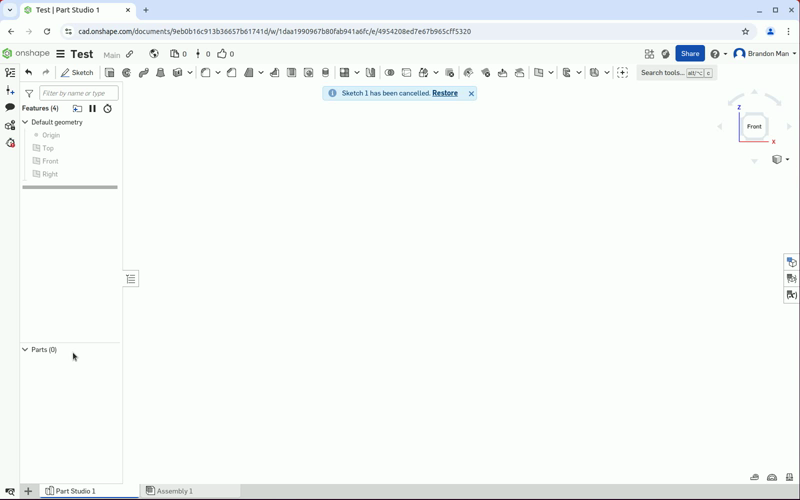
mouse_move(73, 352)
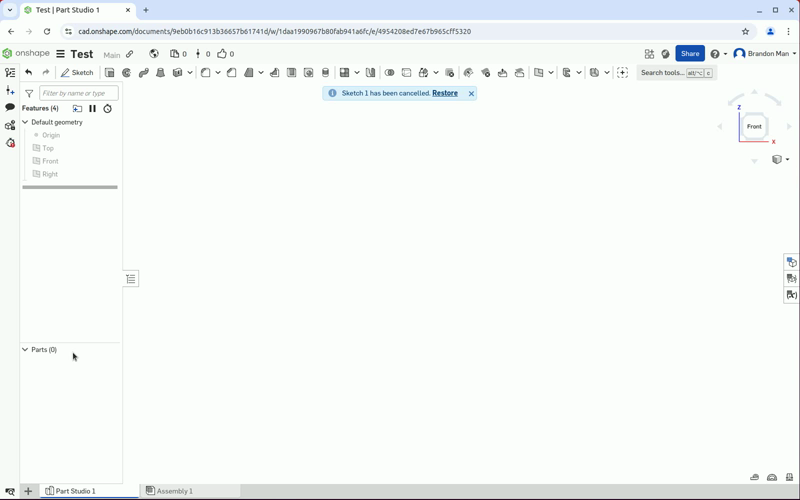
key(shift+y)
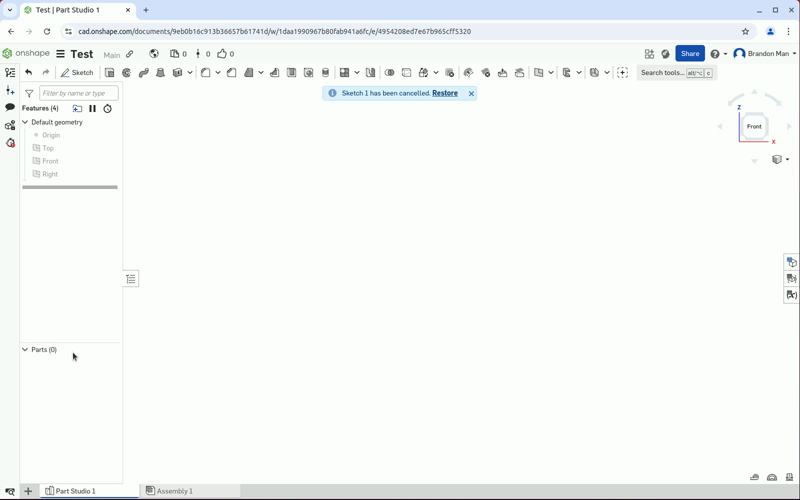
key(shift+s)
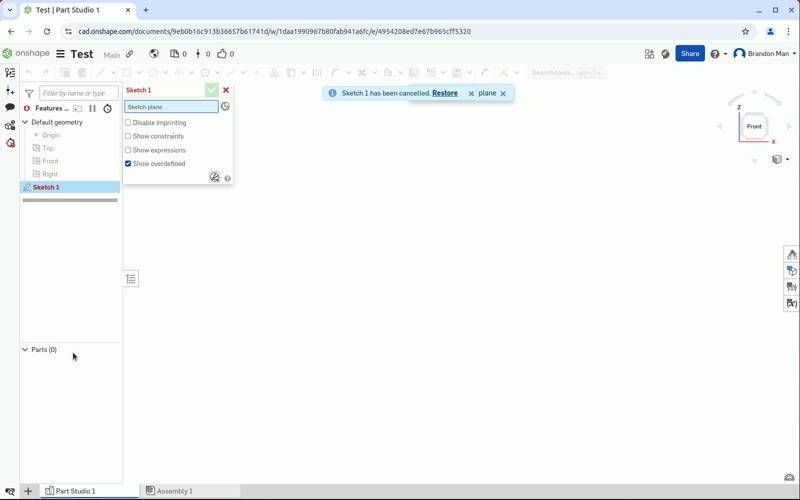
mouse_move(73, 163)
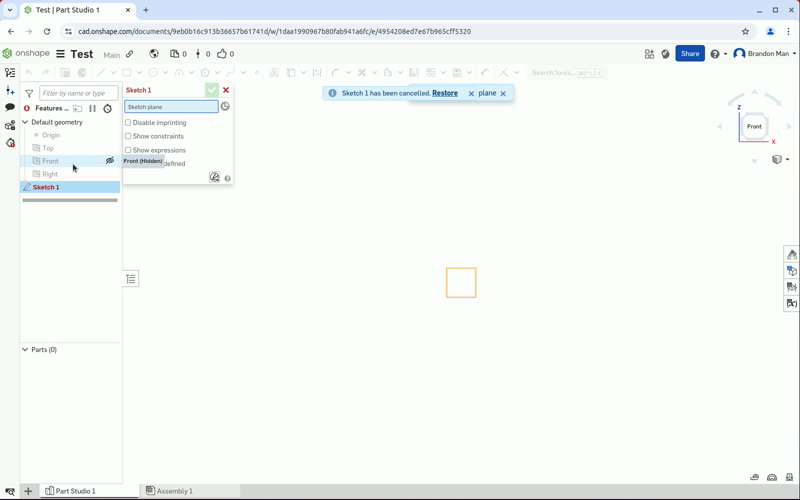
click(73, 163)
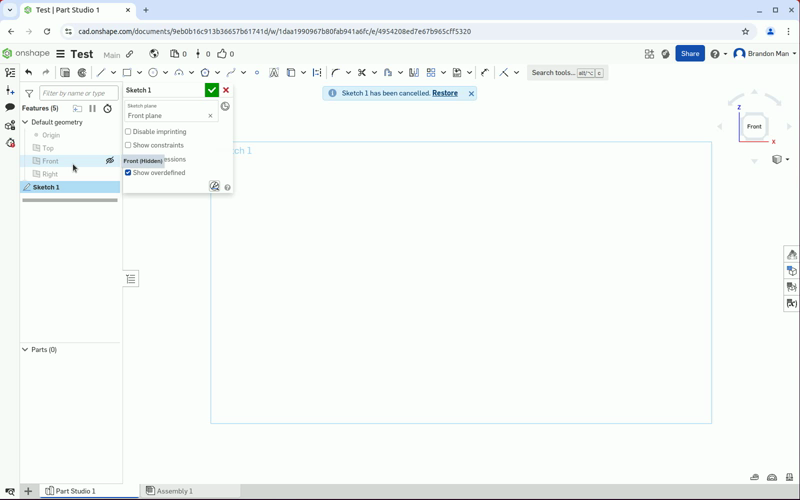
mouse_move(73, 352)
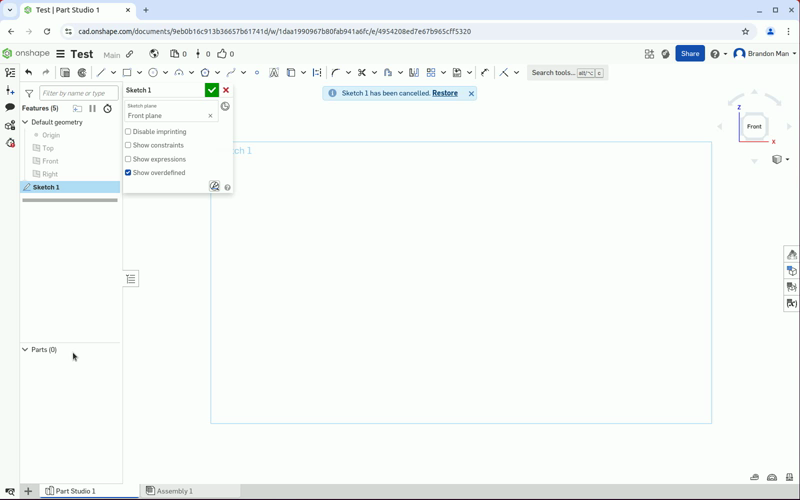
key(y)
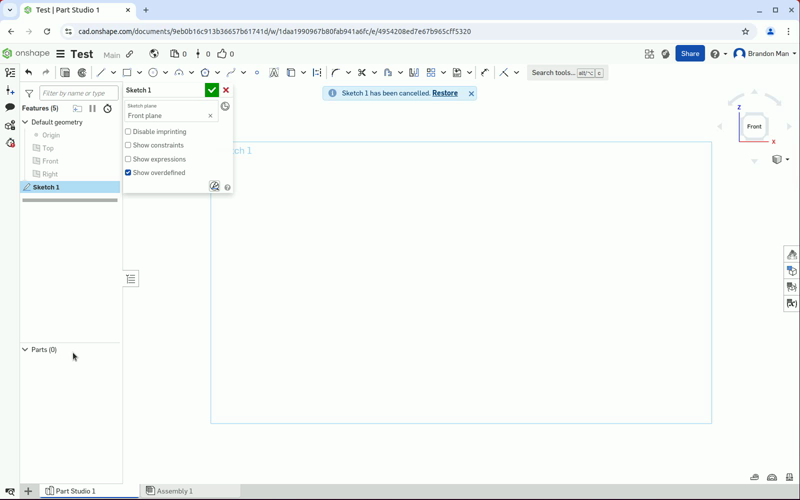
key(l)
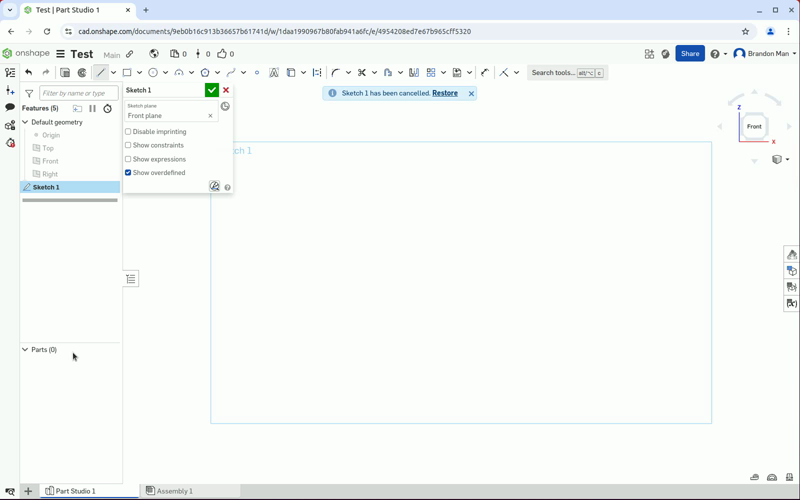
key_down(shift)
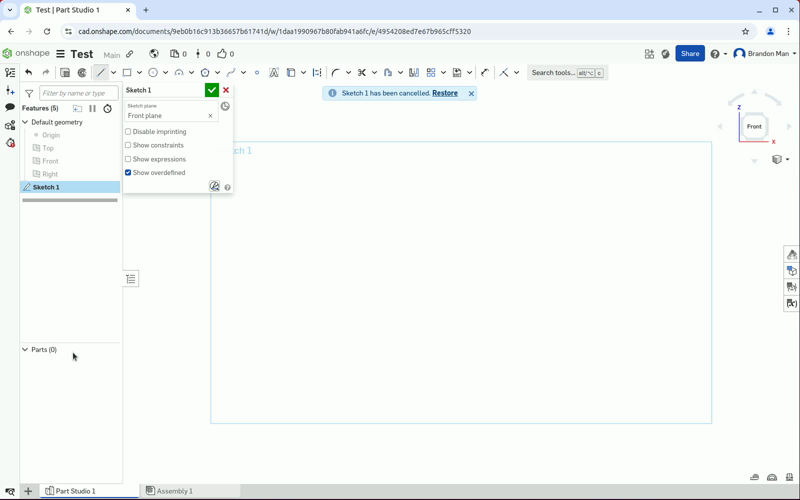
mouse_move(432, 170)
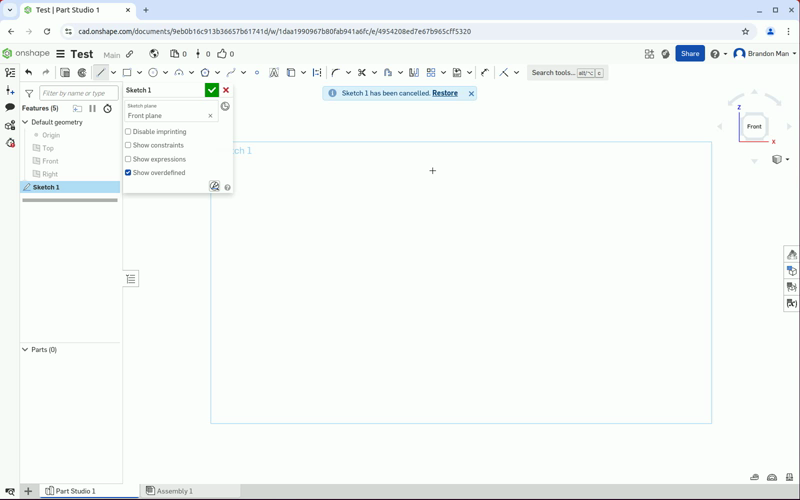
click(432, 170)
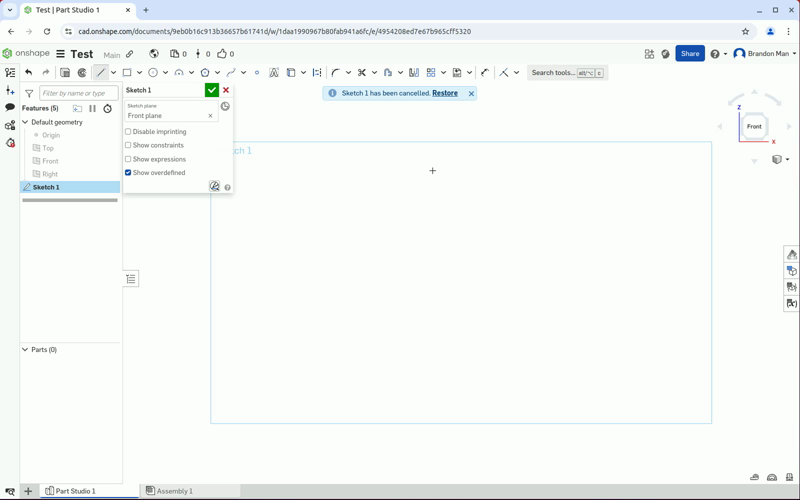
key_up(shift)
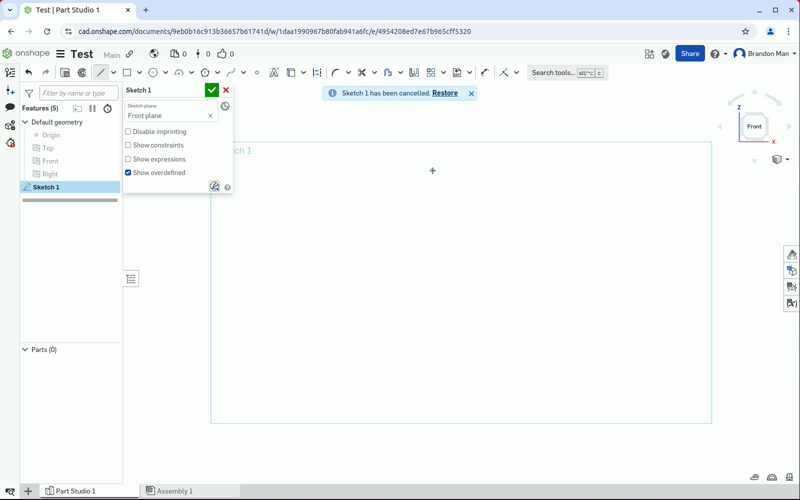
key_down(shift)
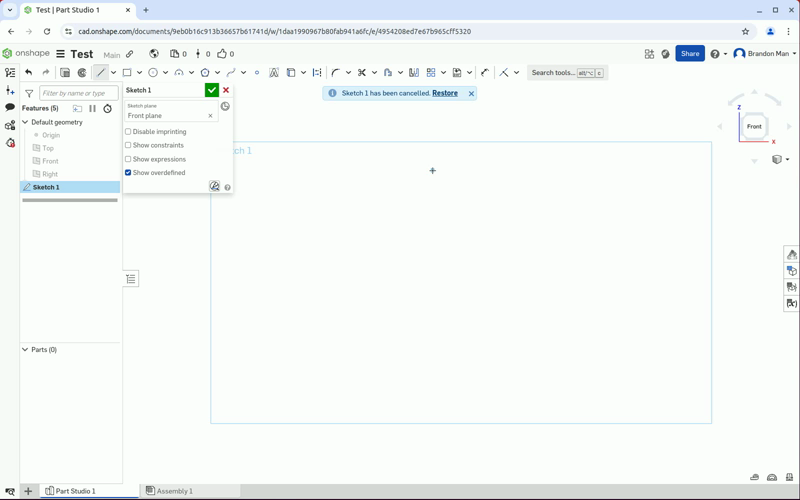
mouse_move(450, 282)
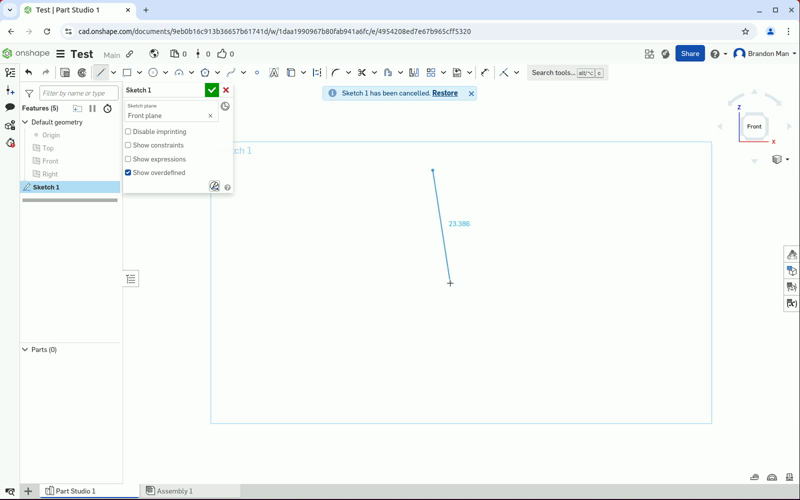
click(450, 282)
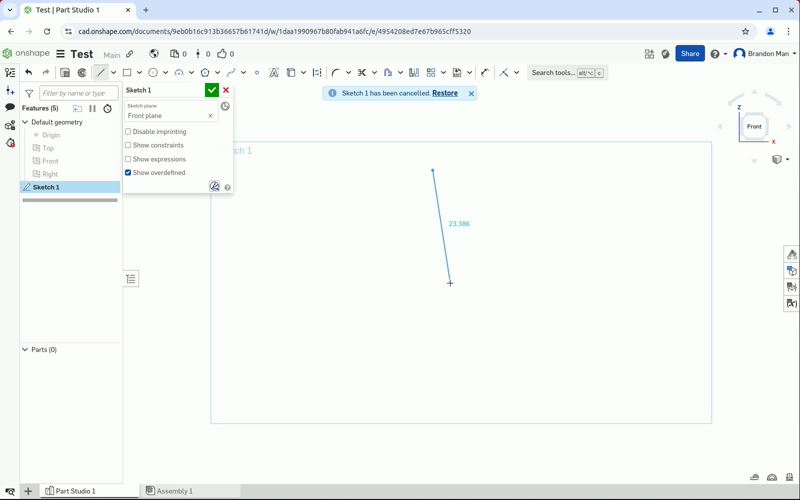
key_up(shift)
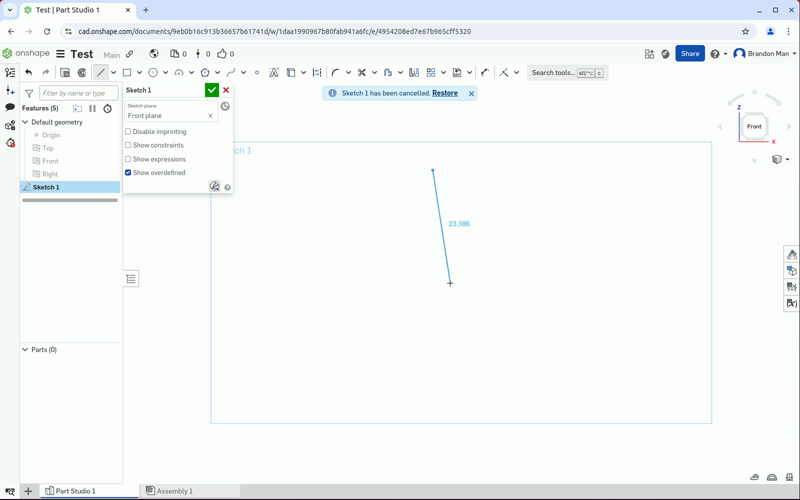
key_down(shift)
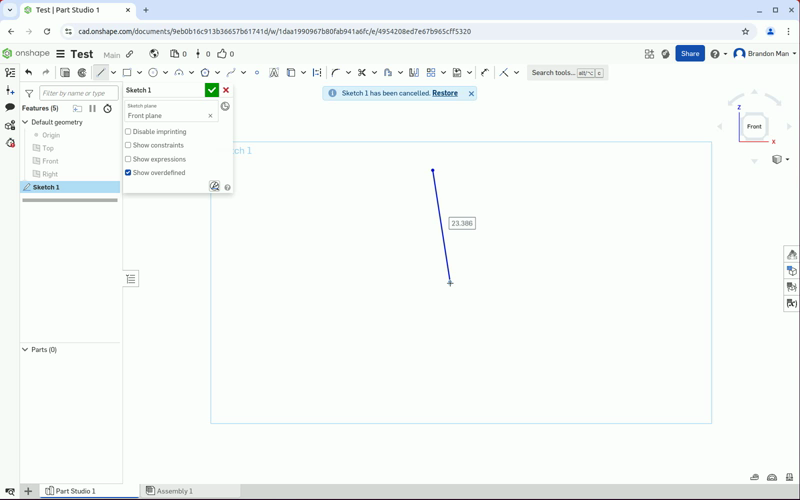
mouse_move(480, 282)
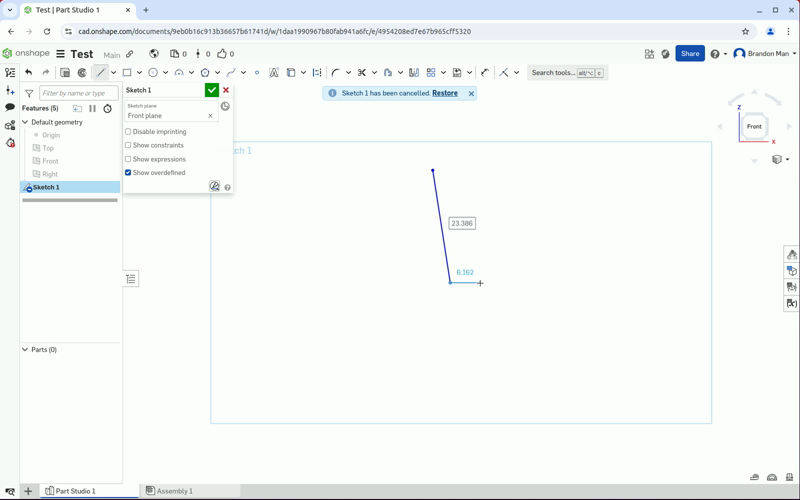
mouse_move(457, 282)
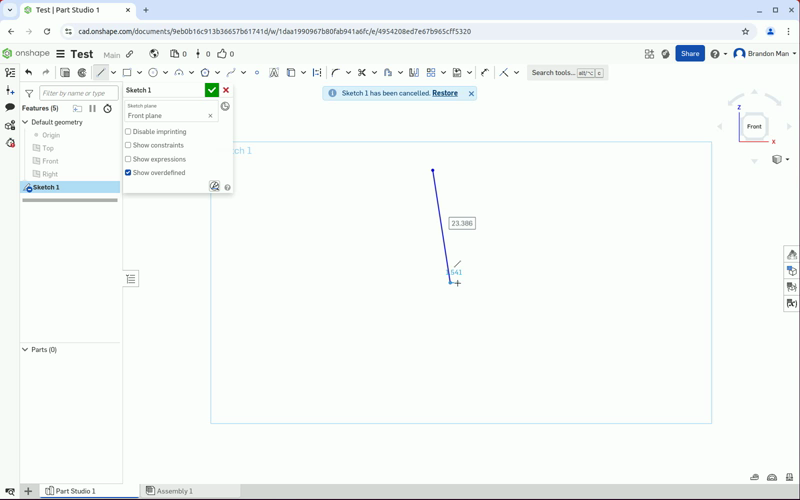
scroll(6)
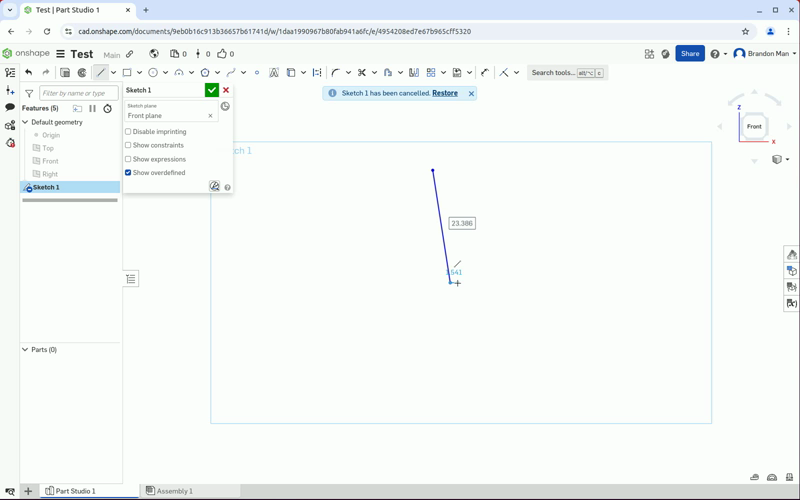
scroll(6)
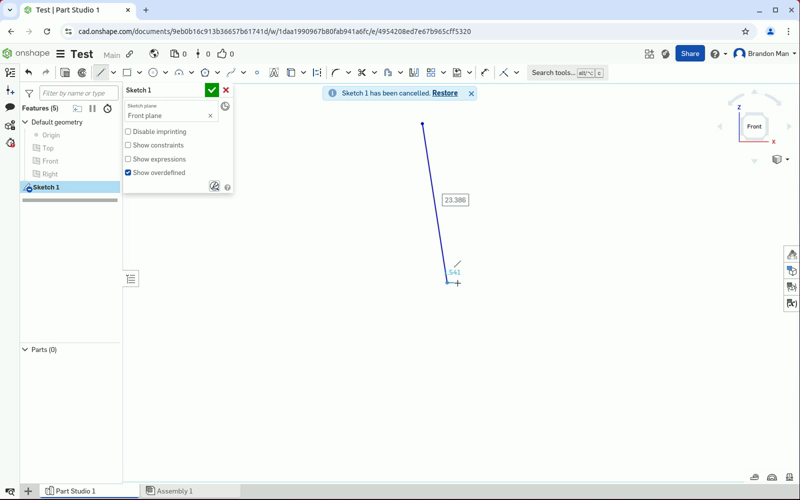
scroll(6)
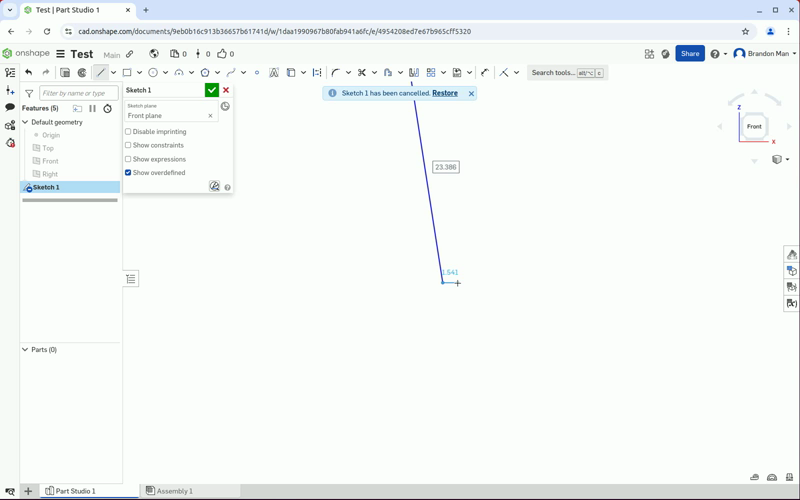
scroll(6)
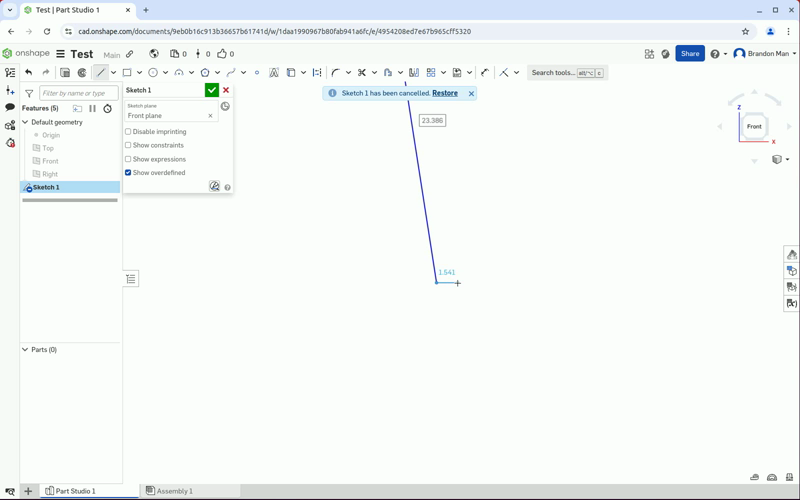
scroll(6)
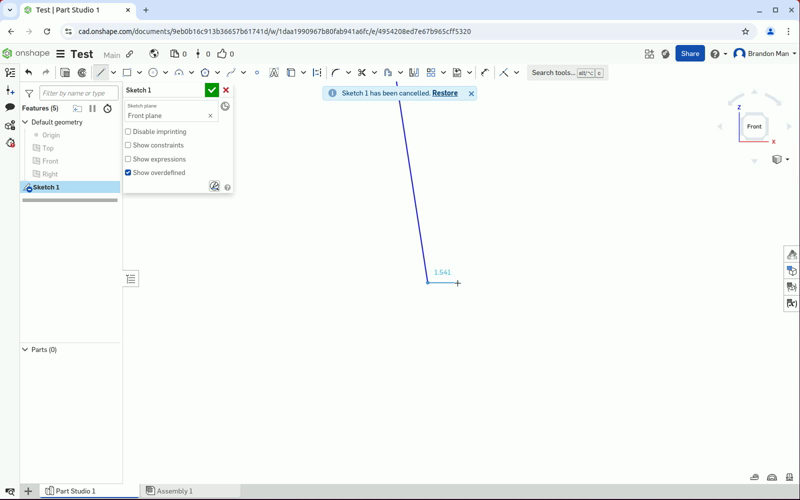
scroll(6)
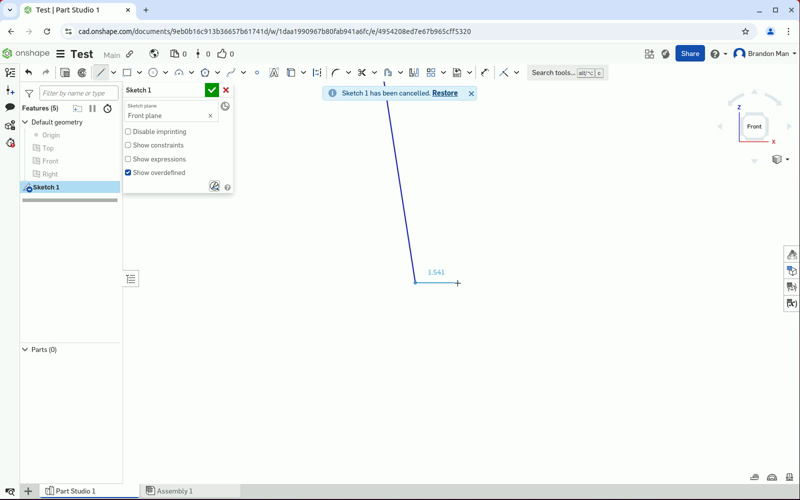
scroll(6)
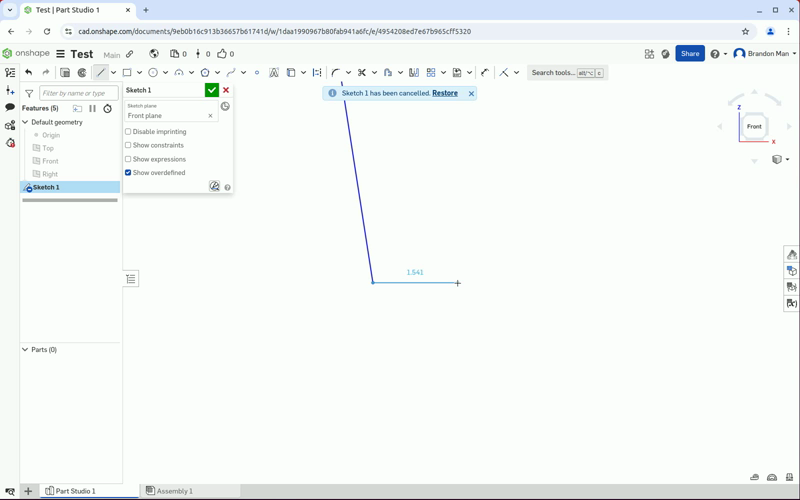
click(457, 282)
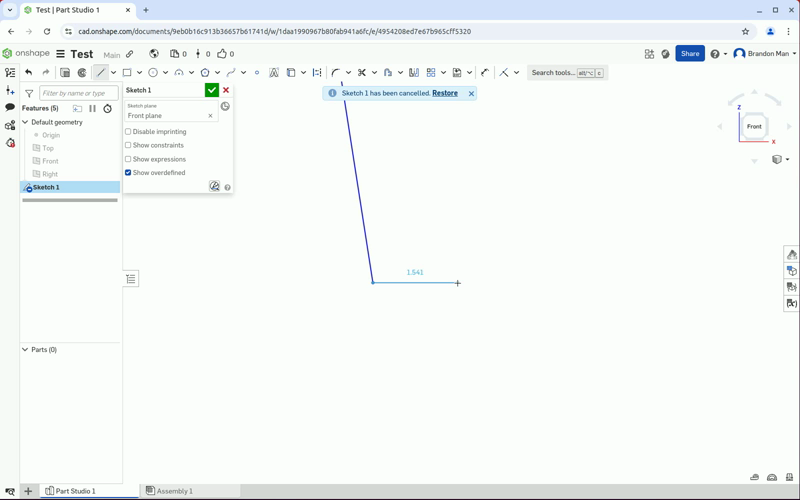
scroll(-6)
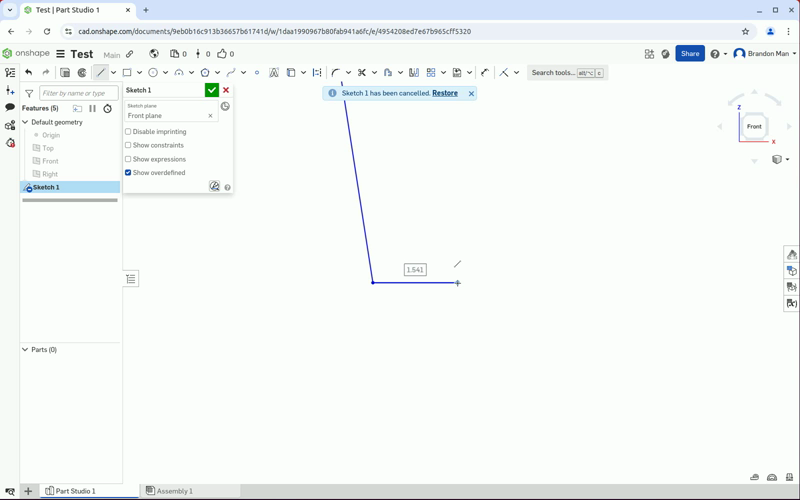
scroll(-6)
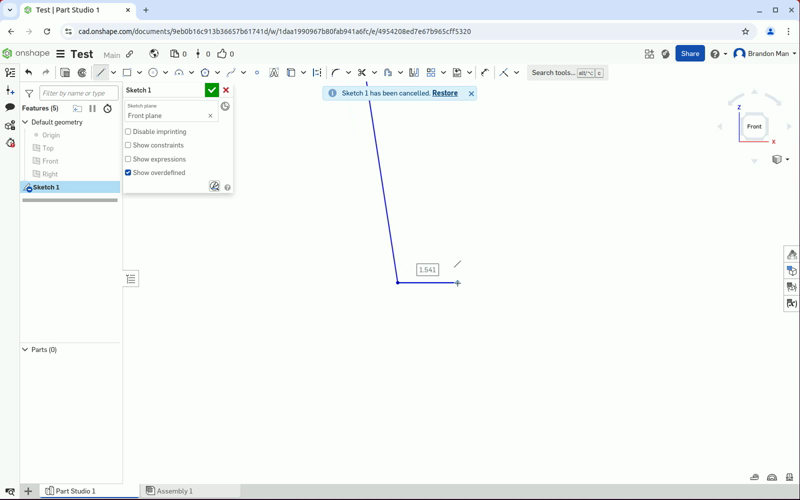
scroll(-6)
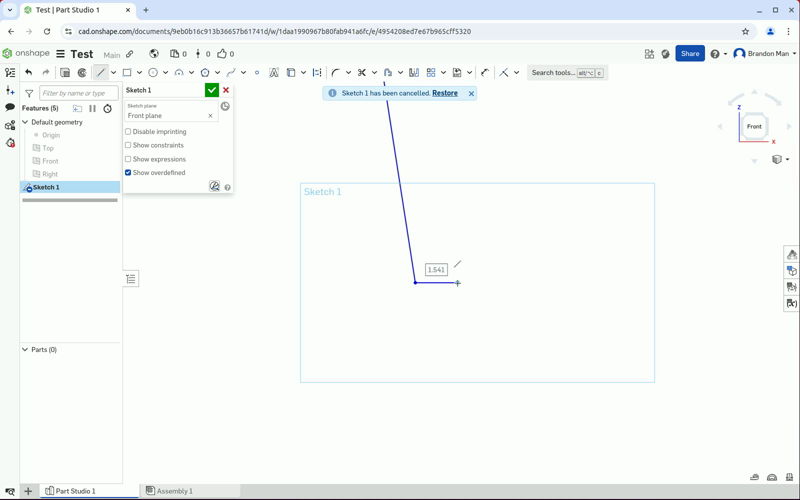
scroll(-6)
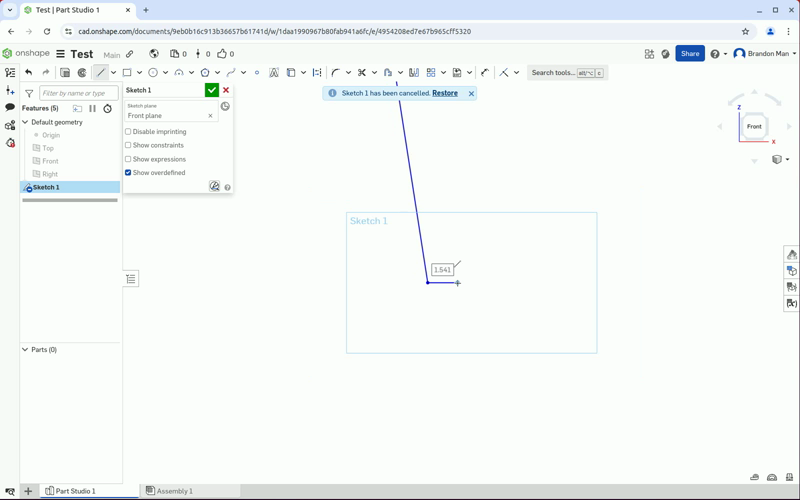
scroll(-6)
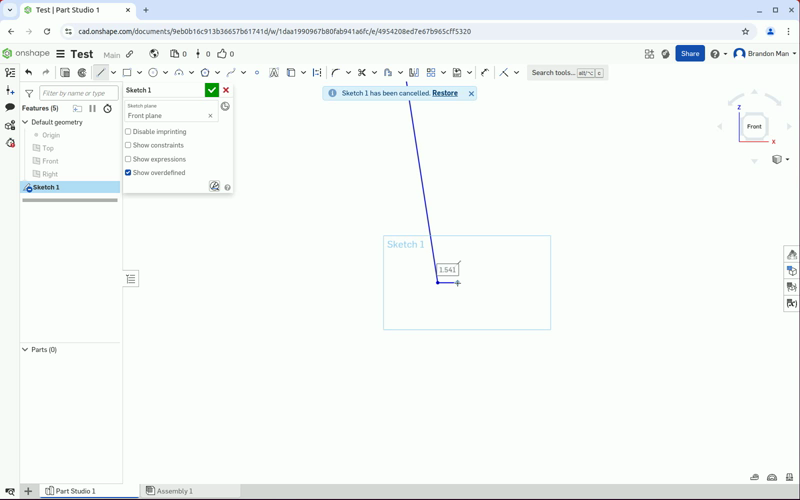
scroll(-6)
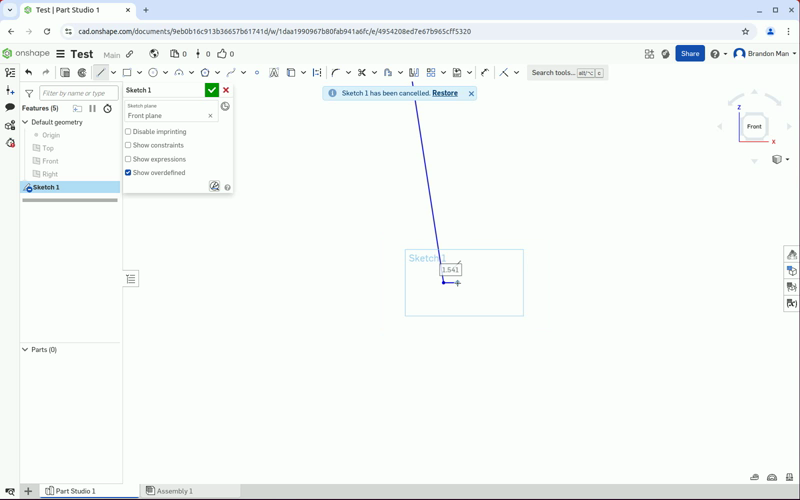
scroll(-6)
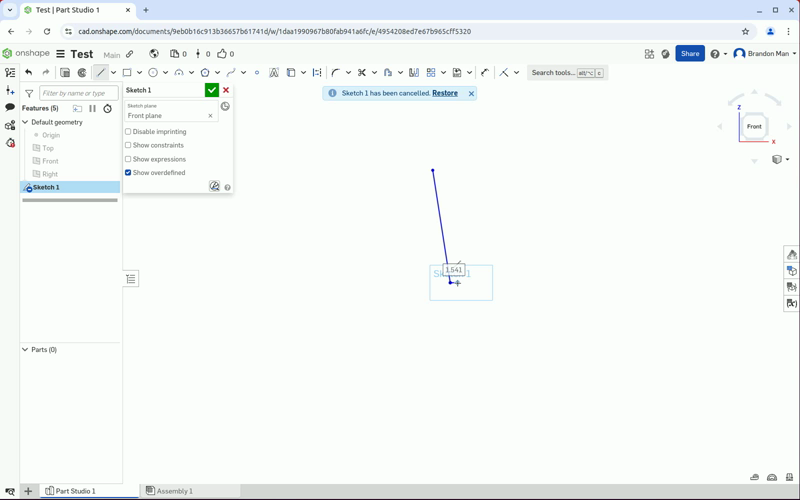
key_up(shift)
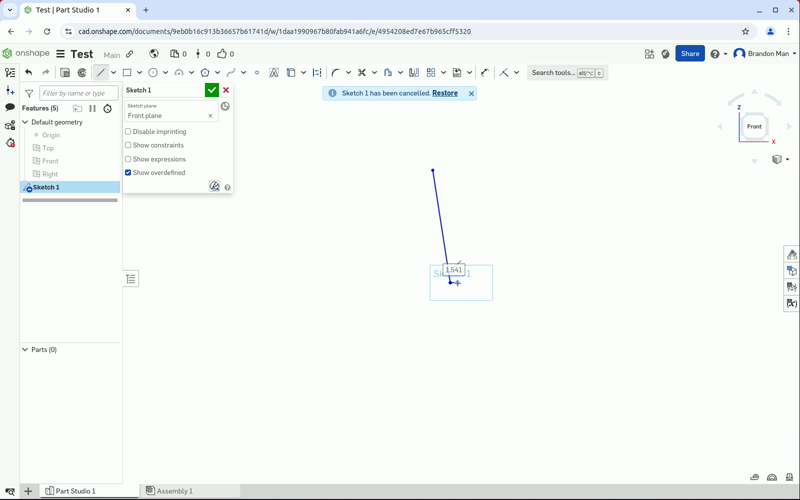
key_down(shift)
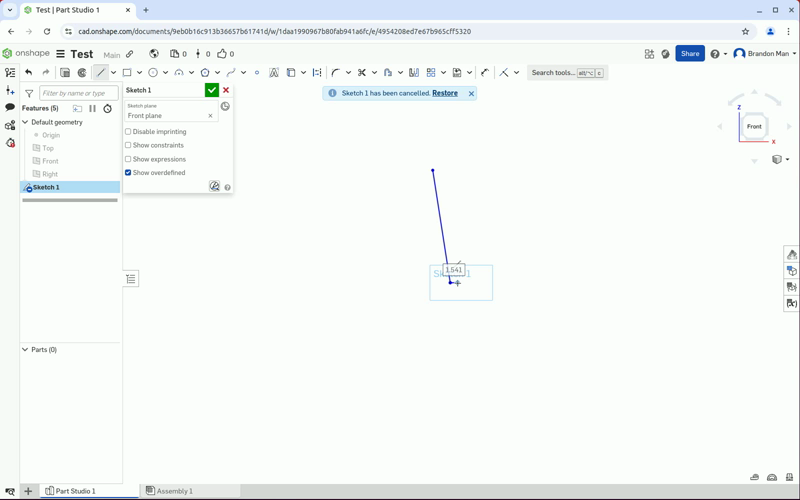
mouse_move(447, 170)
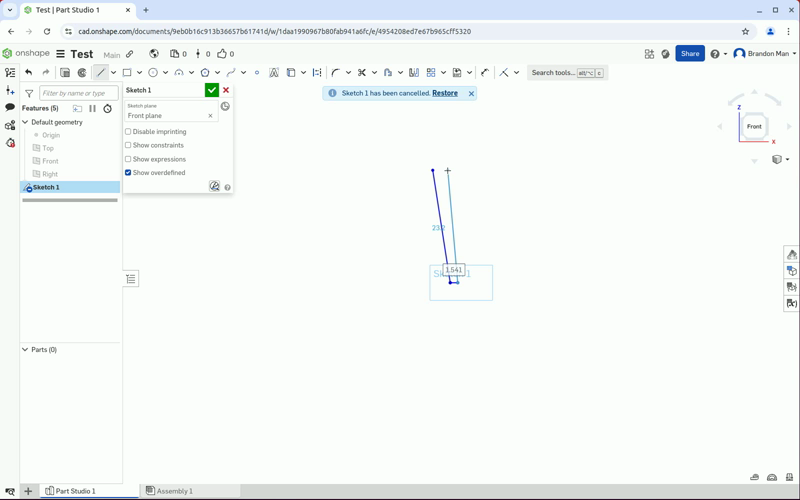
click(447, 170)
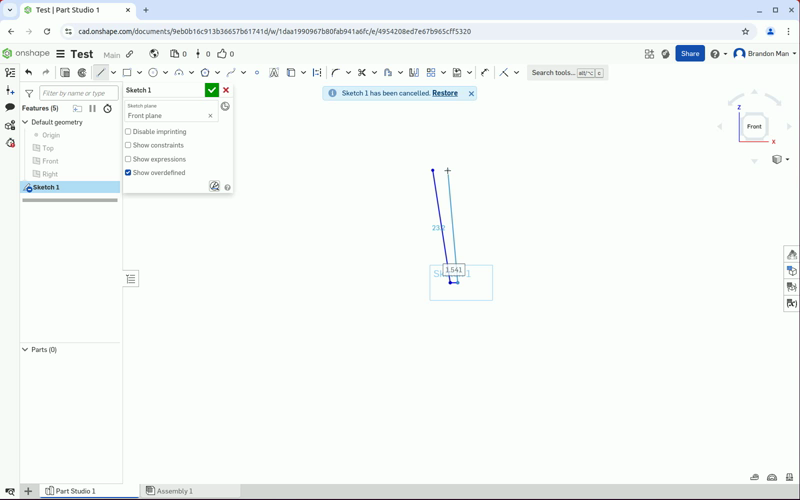
key_up(shift)
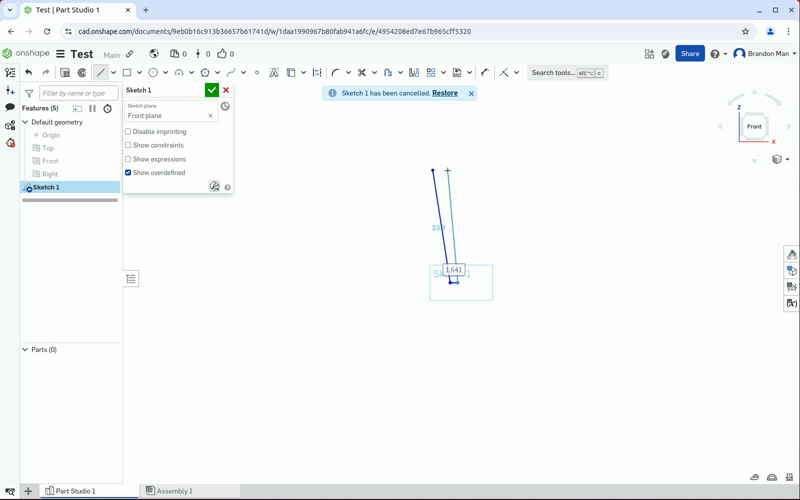
mouse_move(477, 170)
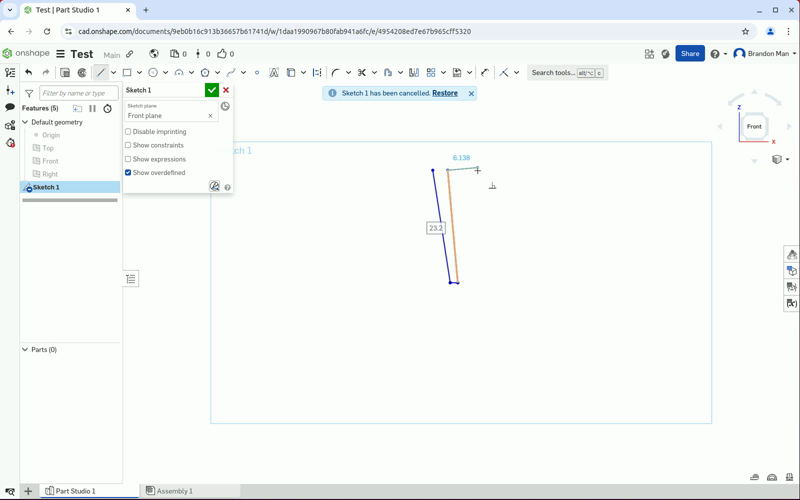
key_down(shift)
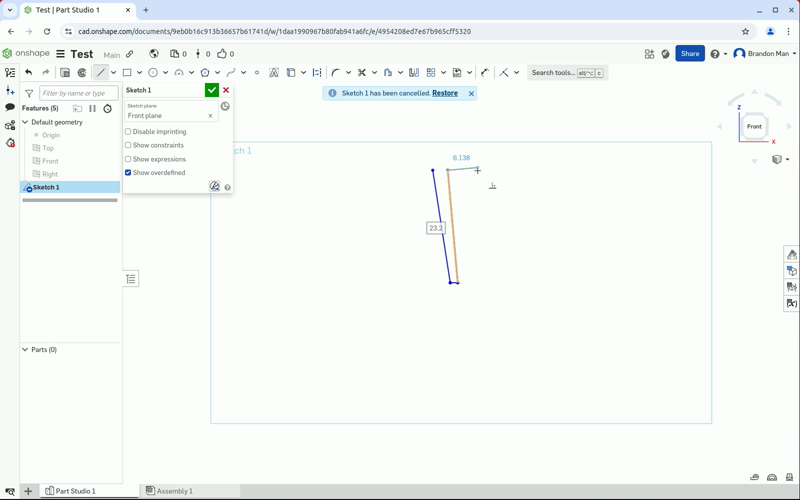
mouse_move(432, 170)
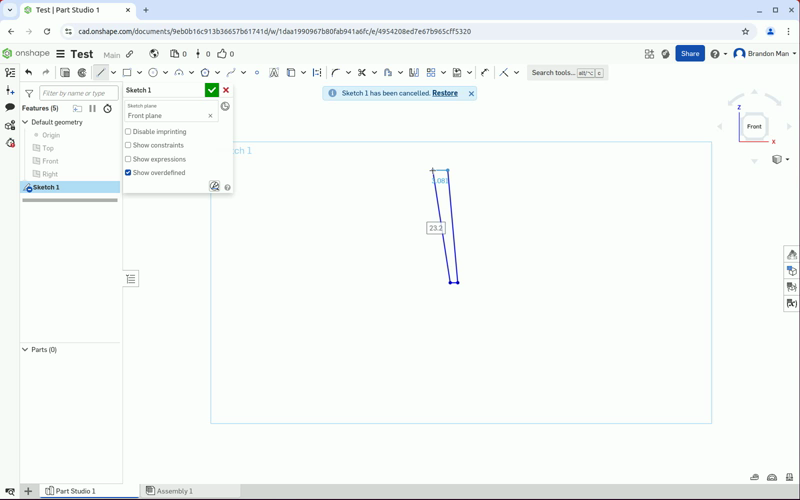
key_up(shift)
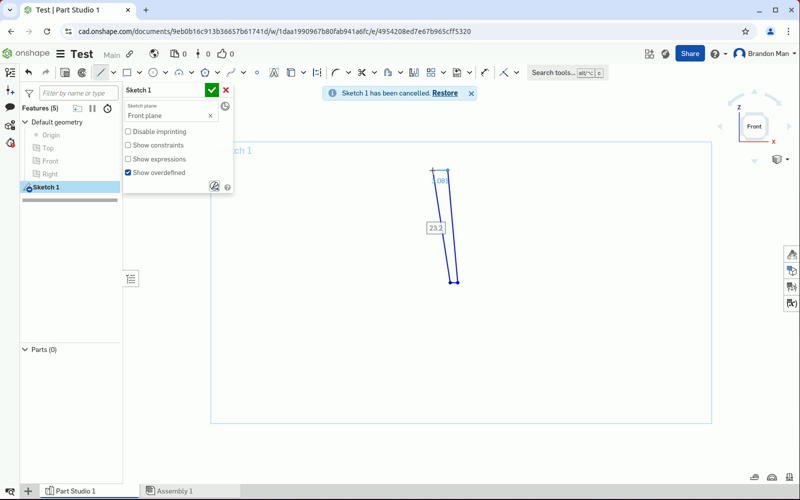
click(432, 170)
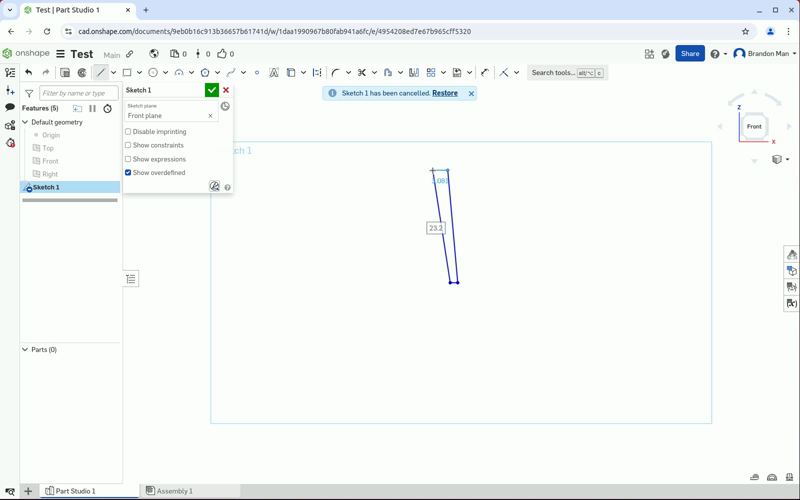
key(esc)
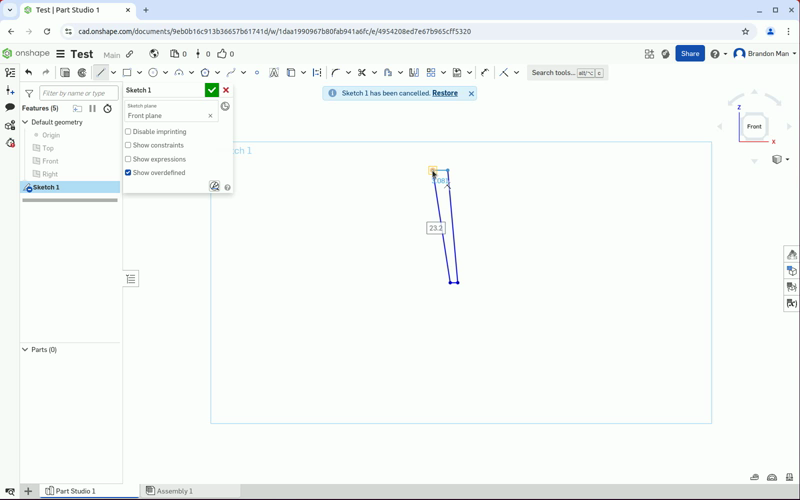
mouse_move(440, 201)
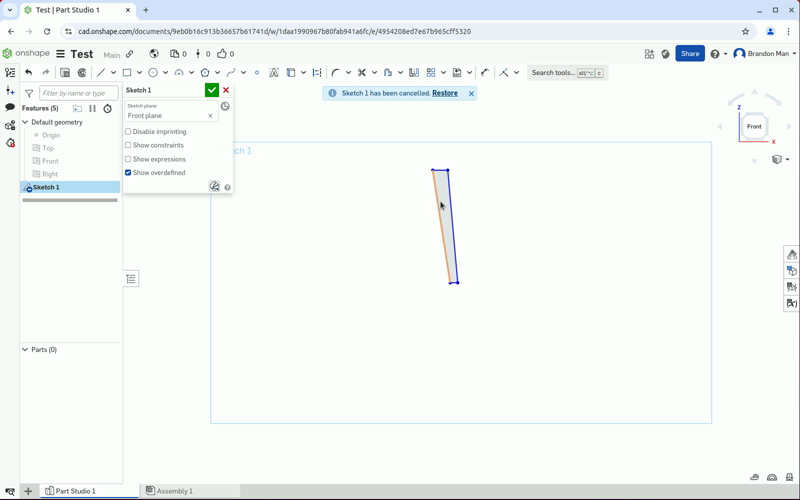
scroll(6)
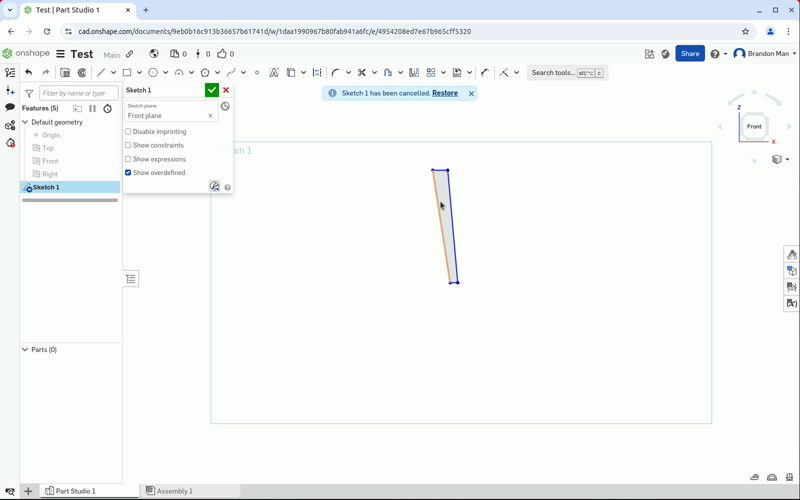
scroll(6)
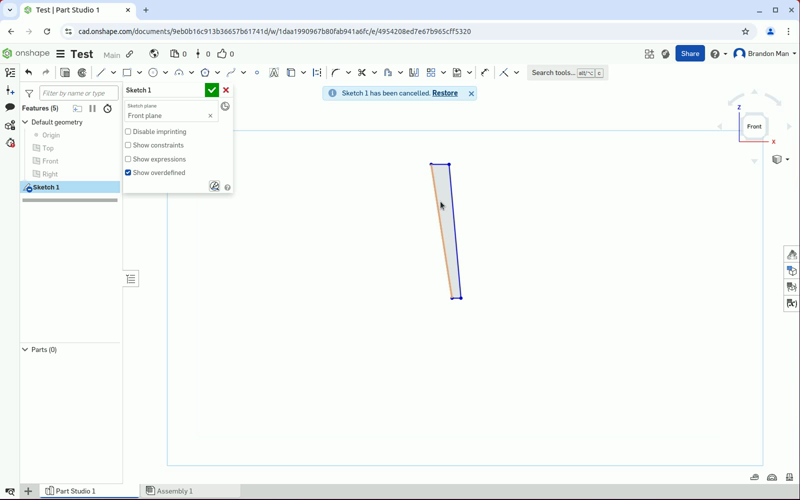
scroll(6)
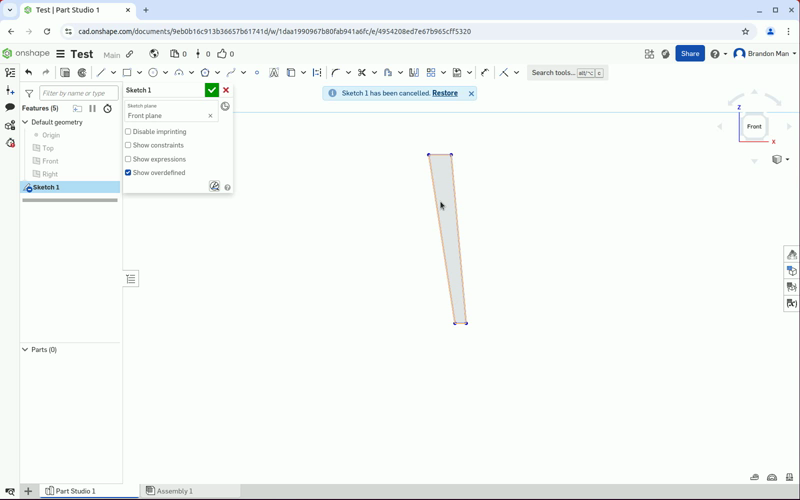
scroll(6)
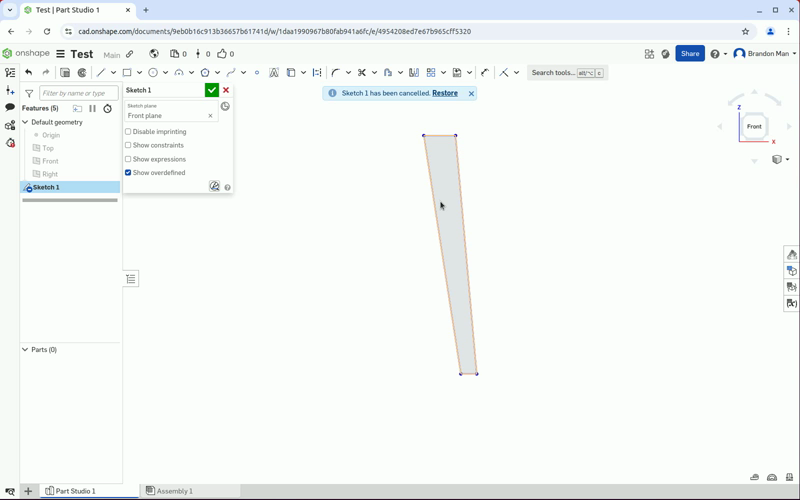
scroll(6)
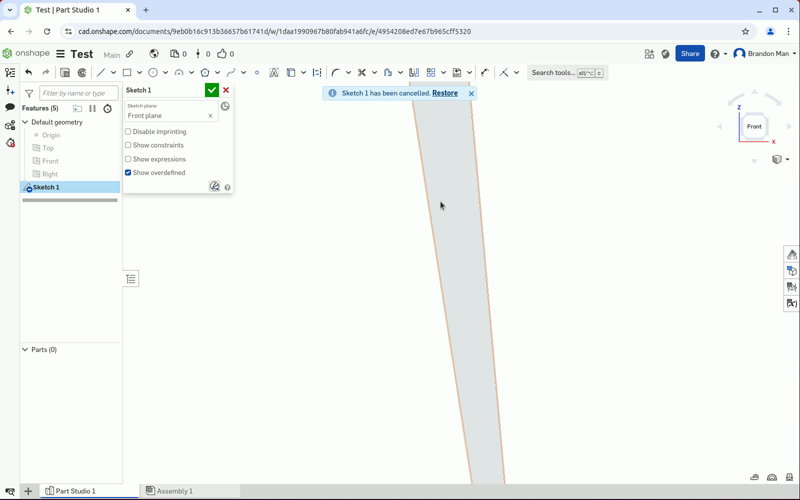
scroll(6)
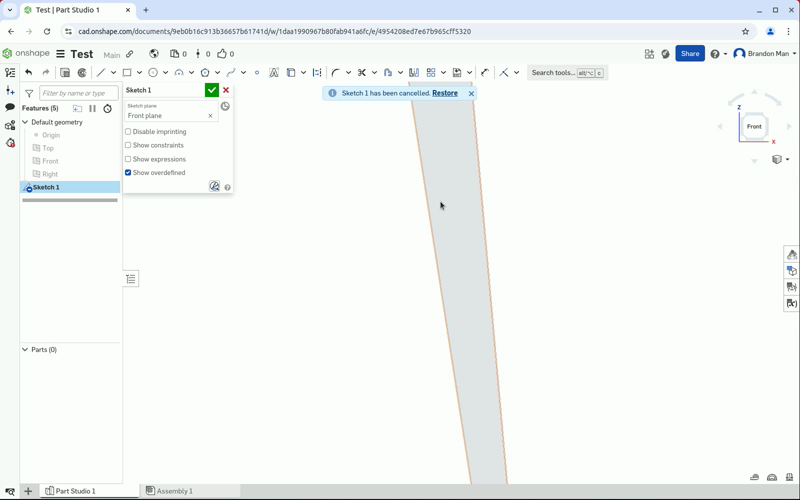
scroll(6)
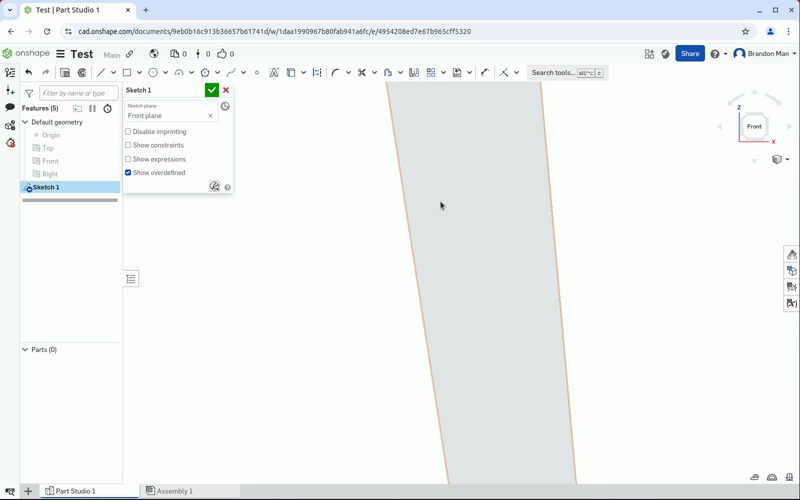
click(440, 201)
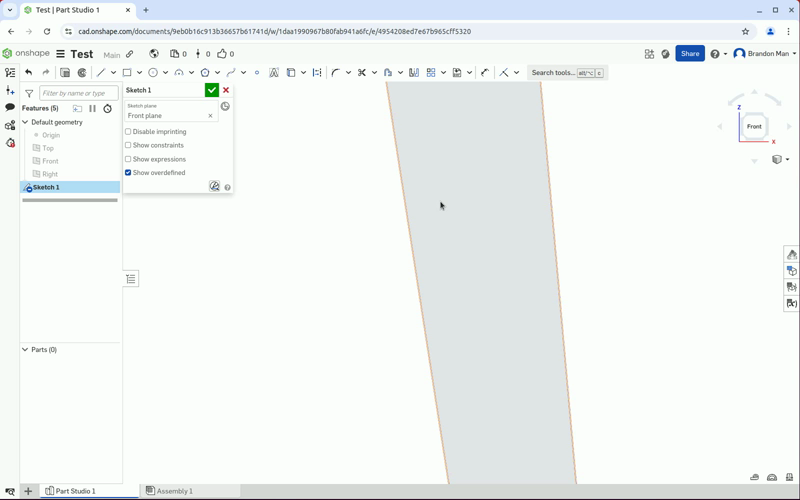
scroll(-6)
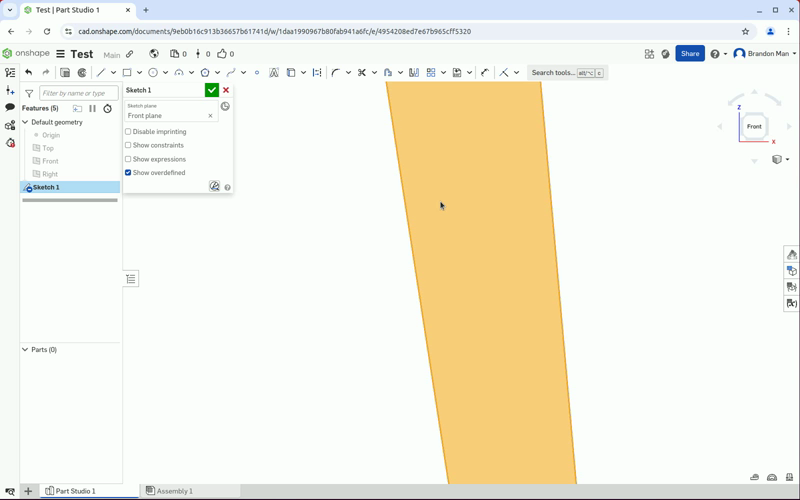
scroll(-6)
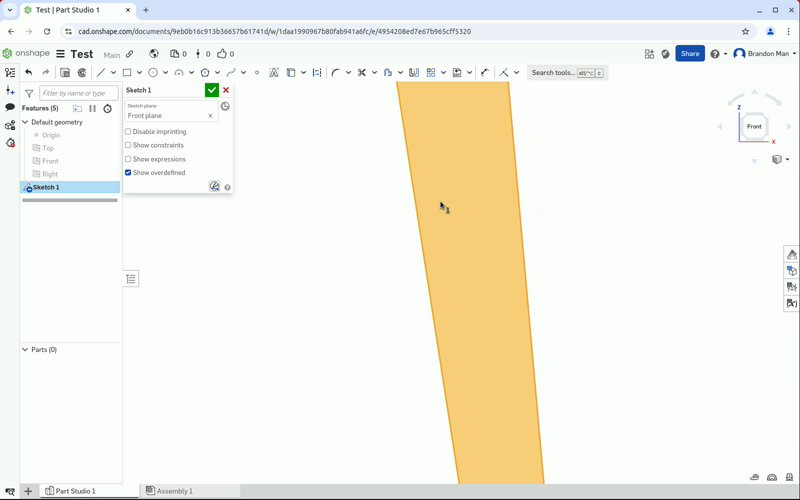
scroll(-6)
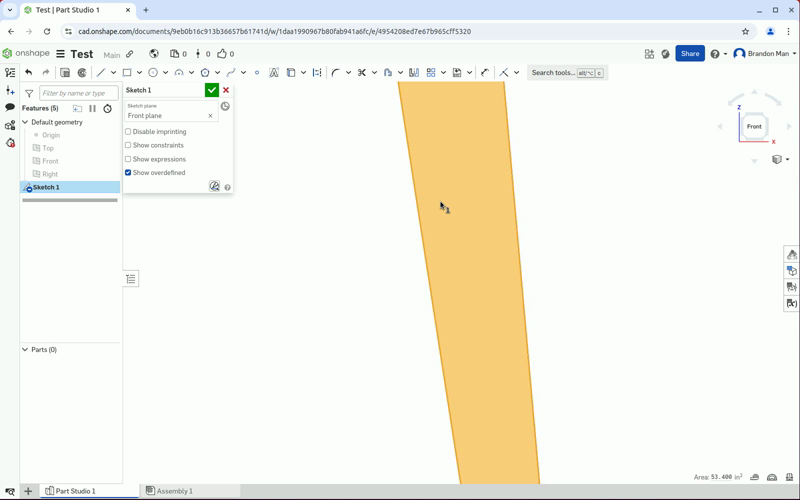
scroll(-6)
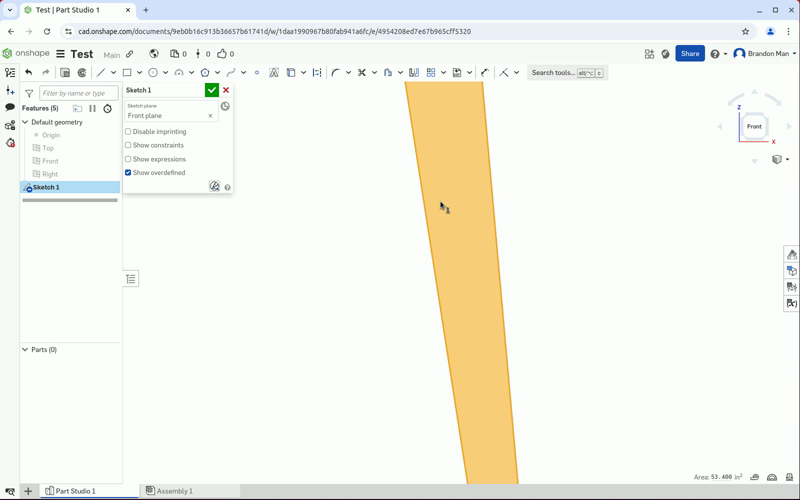
scroll(-6)
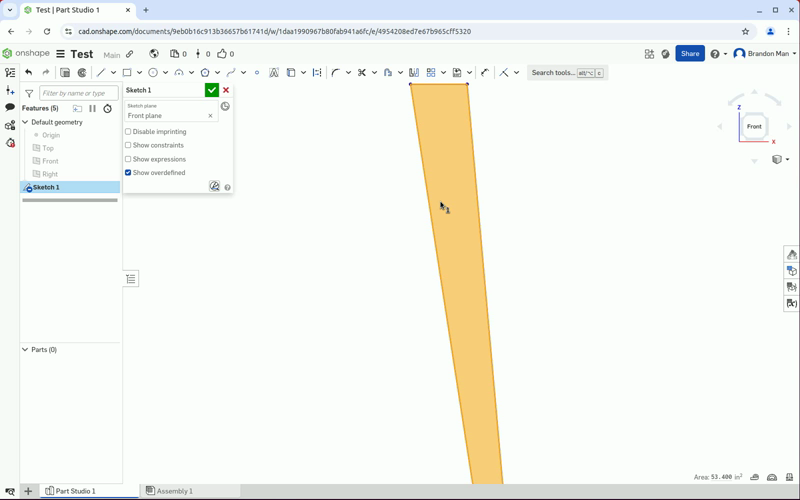
scroll(-6)
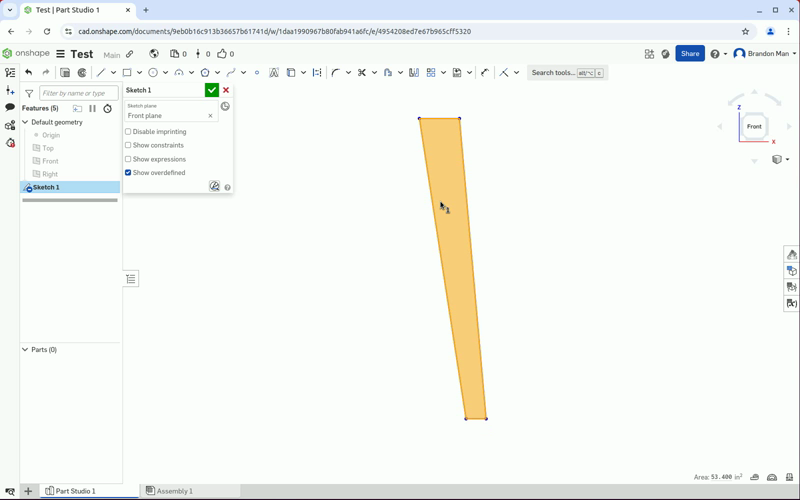
scroll(-6)
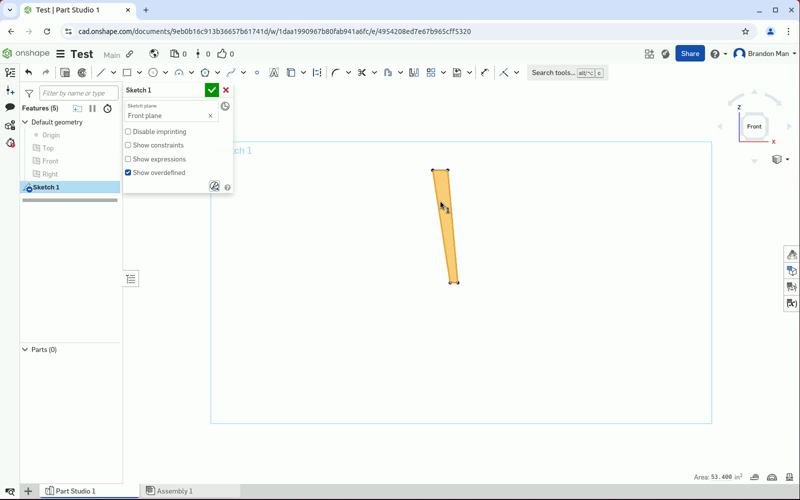
mouse_move(73, 352)
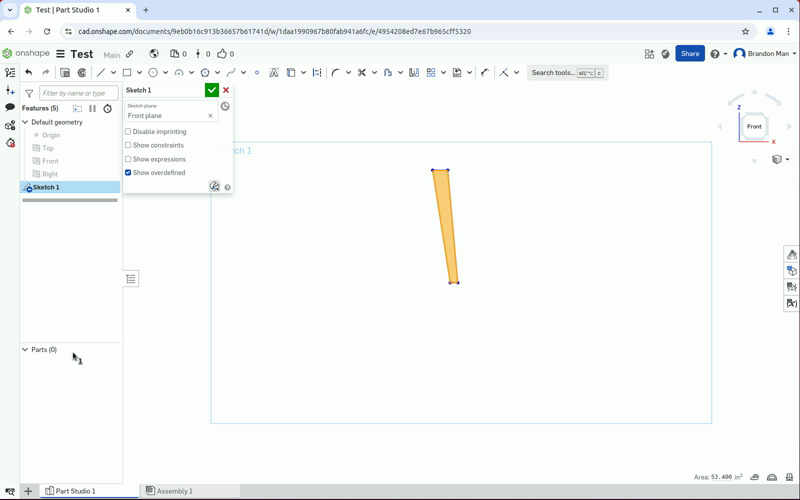
key(shift+y)
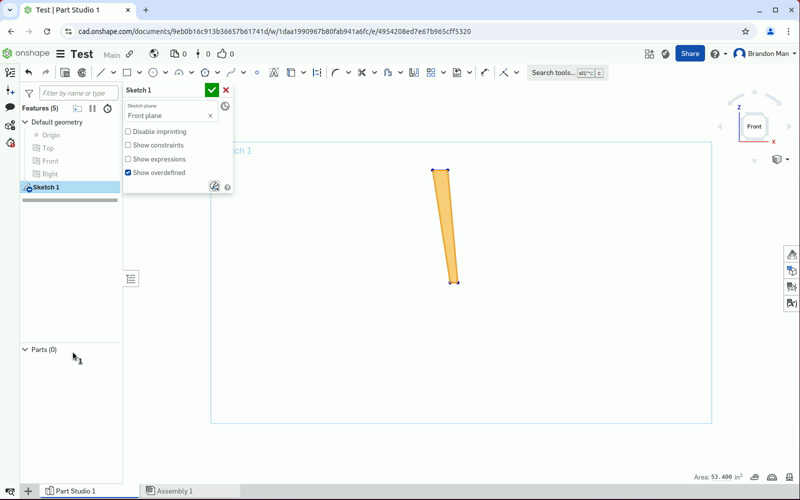
key(shift+e)
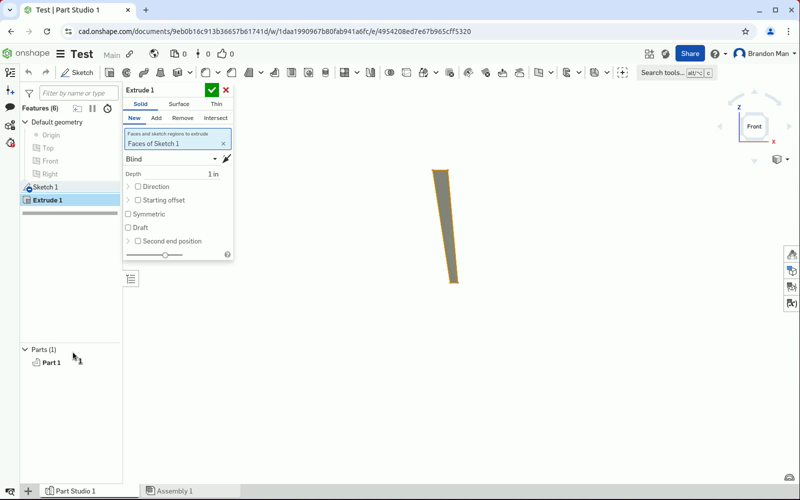
mouse_move(143, 106)
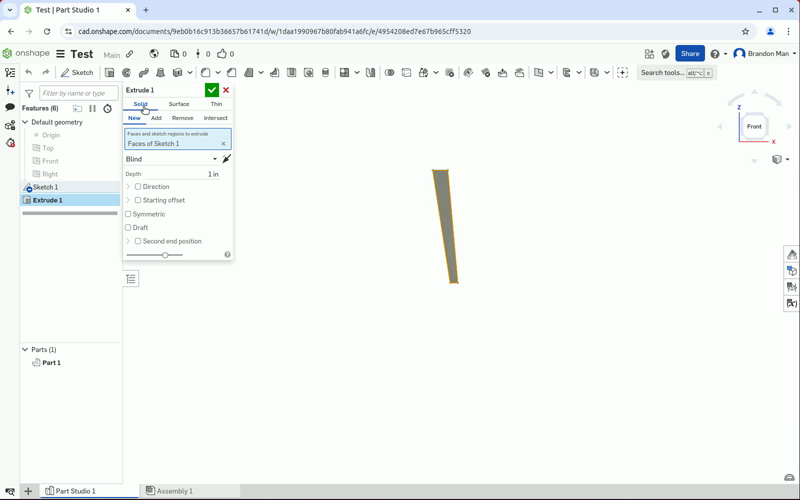
click(143, 106)
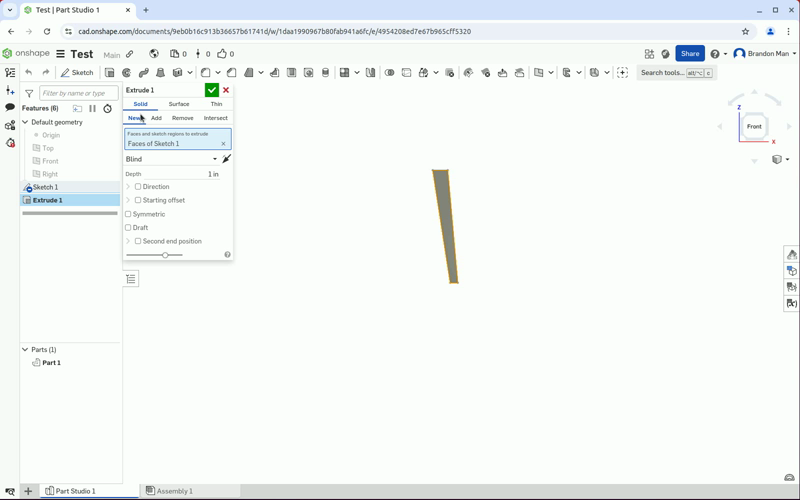
mouse_move(137, 120)
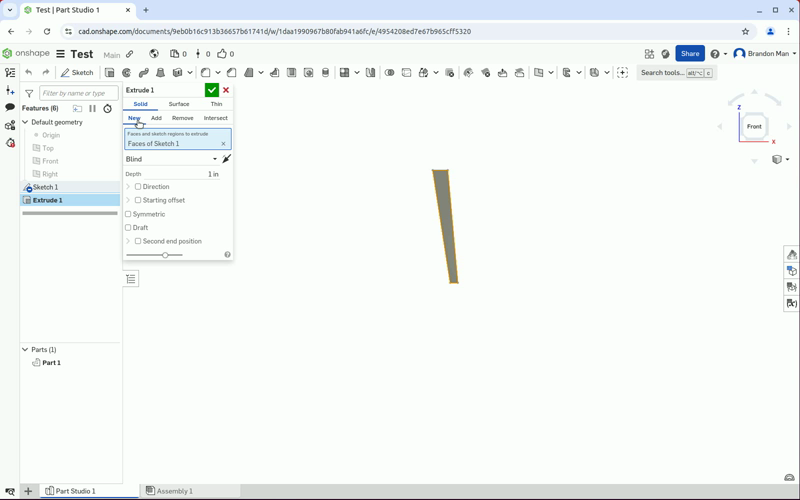
click(137, 120)
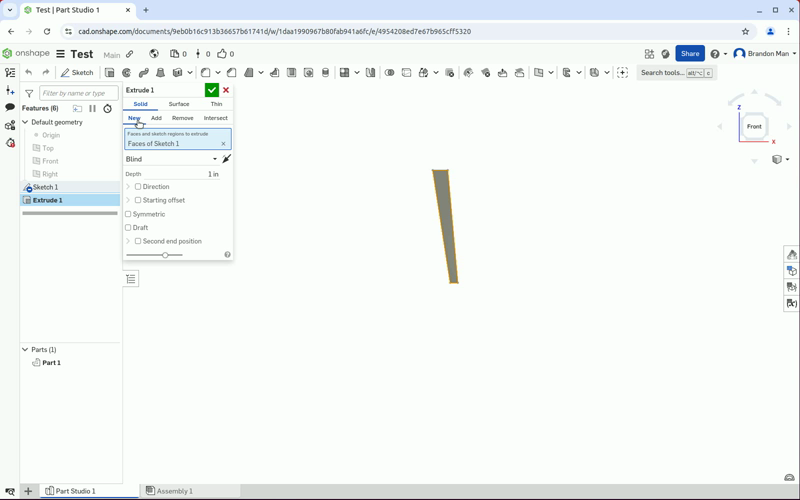
key(tab, 4)
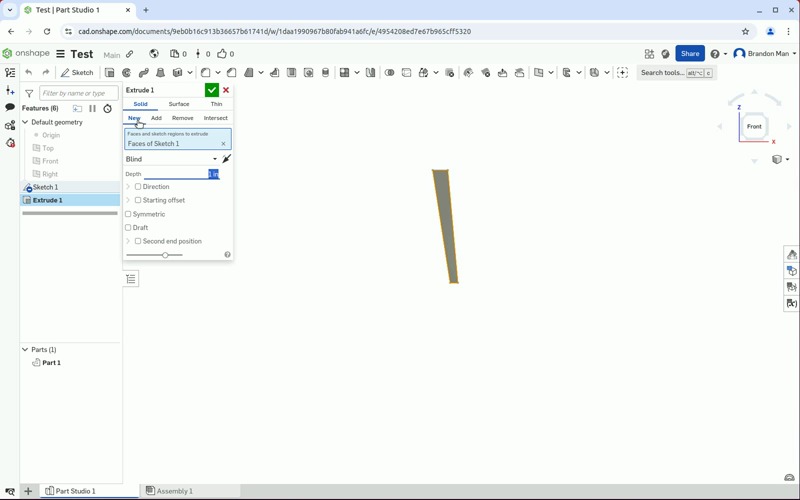
text(2.408)
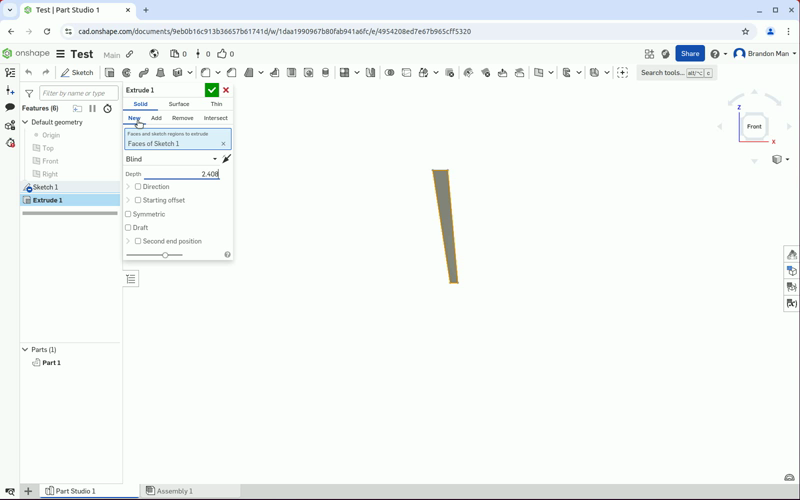
key(tab, 3)
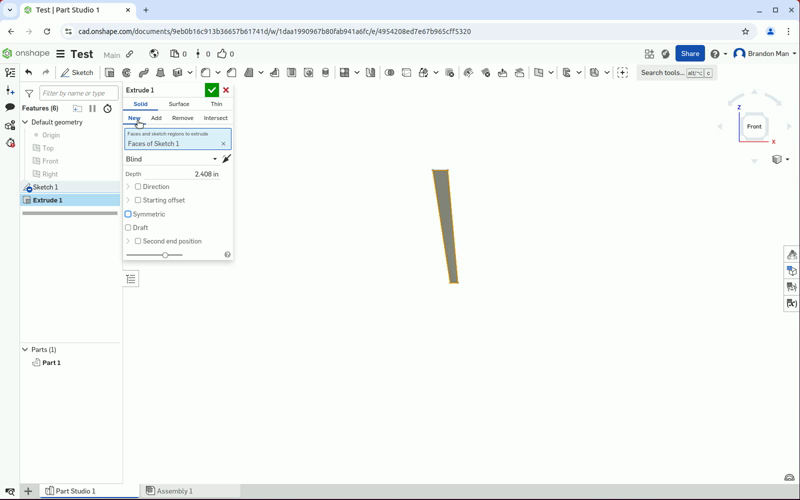
key(space)
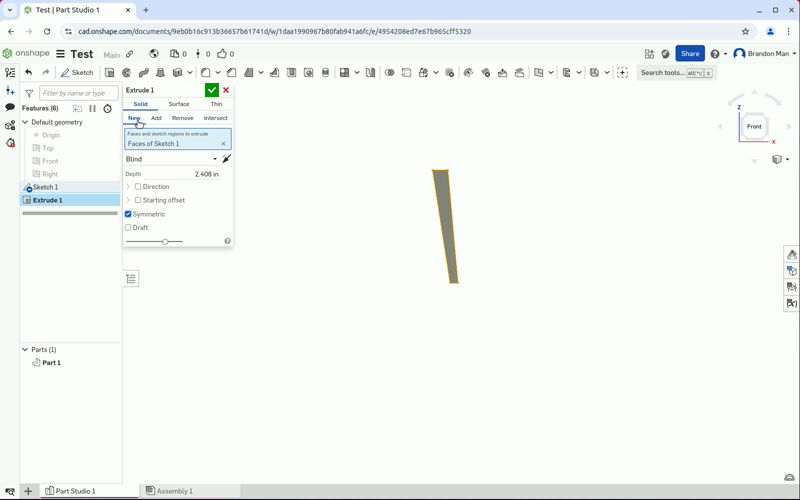
key(enter)
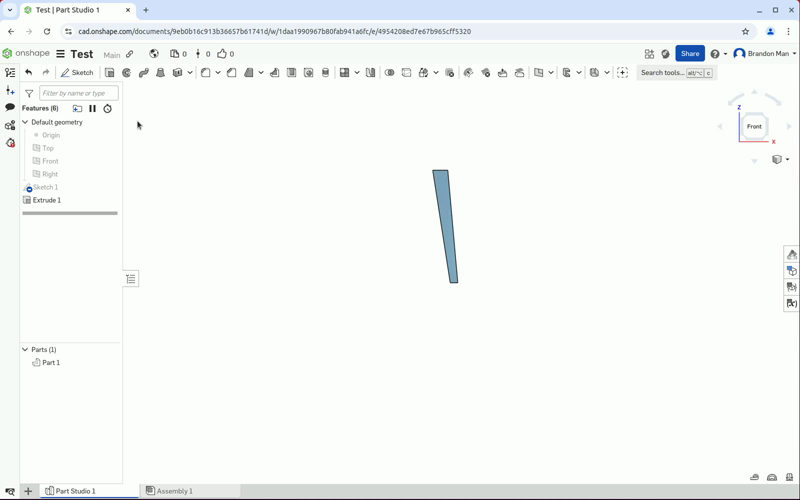
key(shift+h)
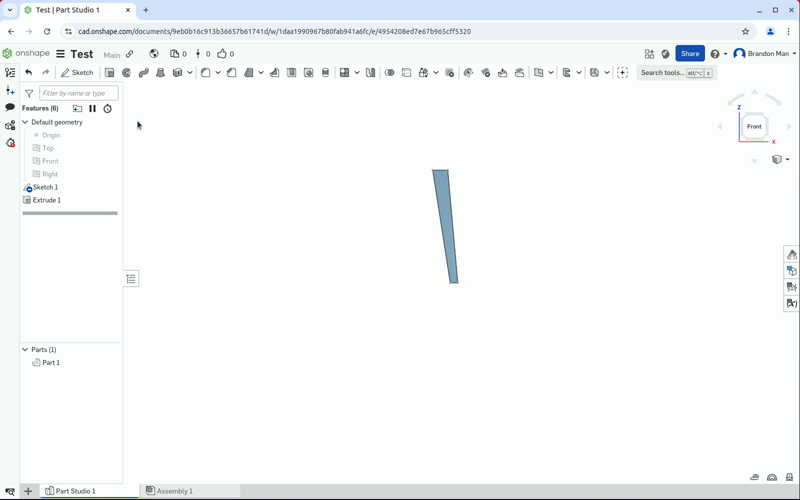
key(shift+h)
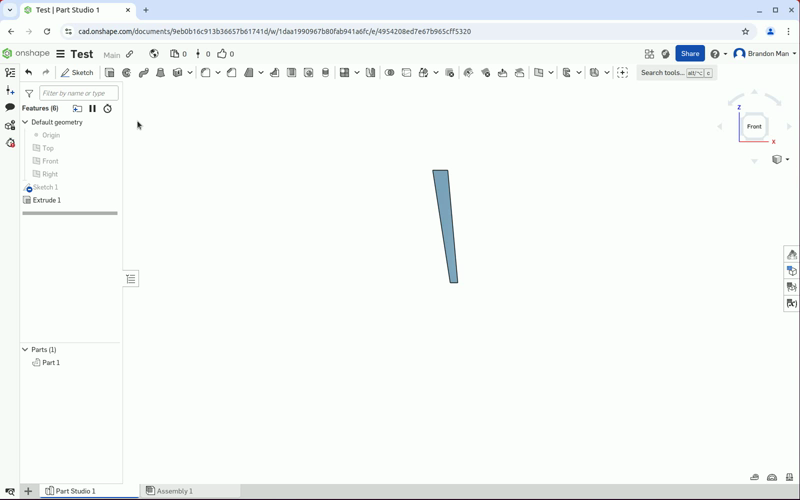
mouse_move(73, 189)
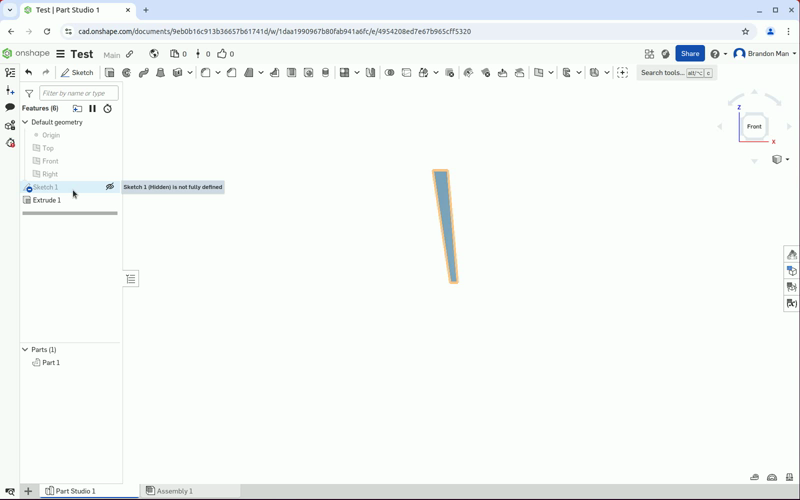
click(73, 189)
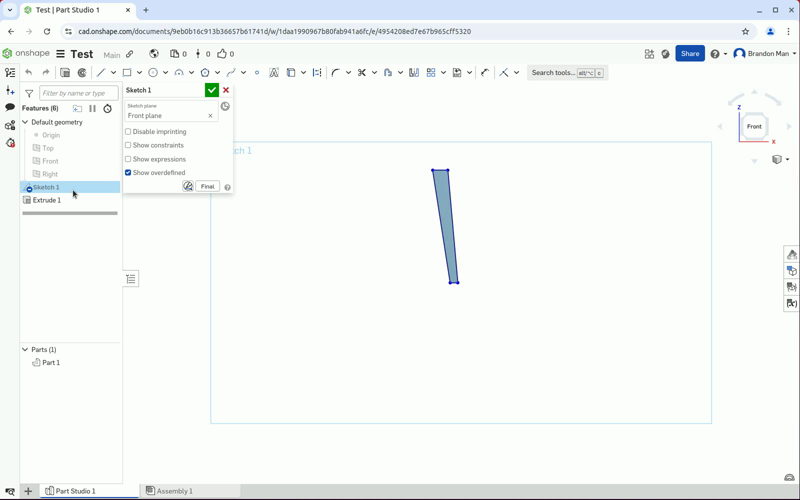
mouse_move(229, 92)
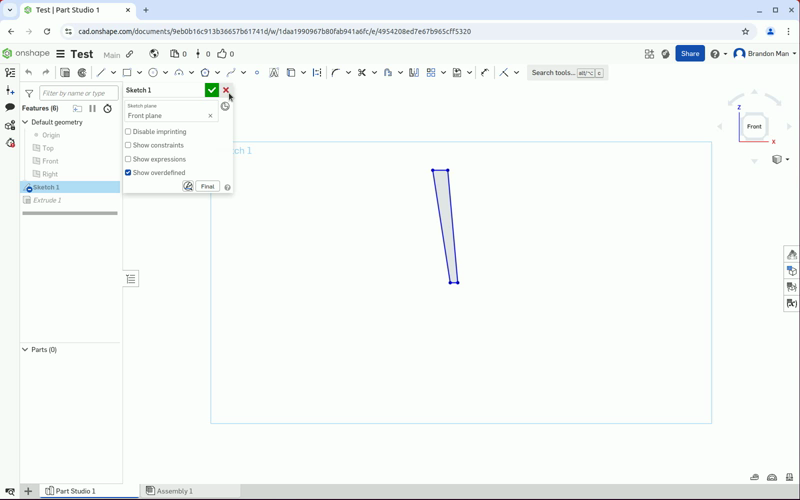
click(229, 92)
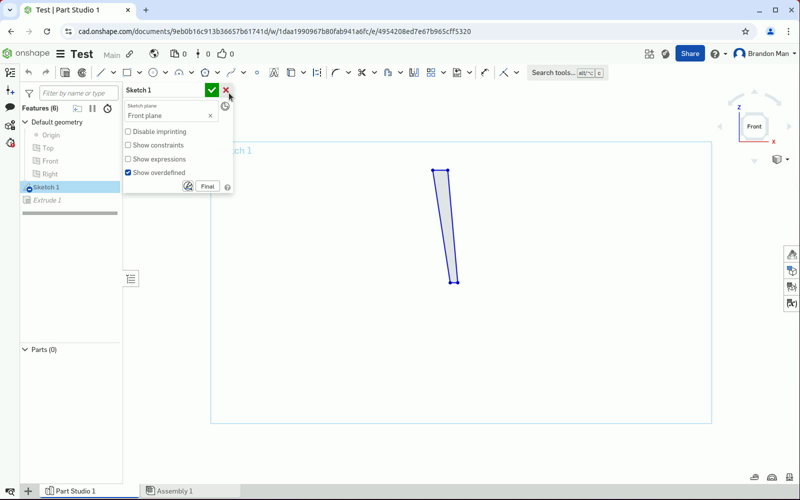
key(shift+s)
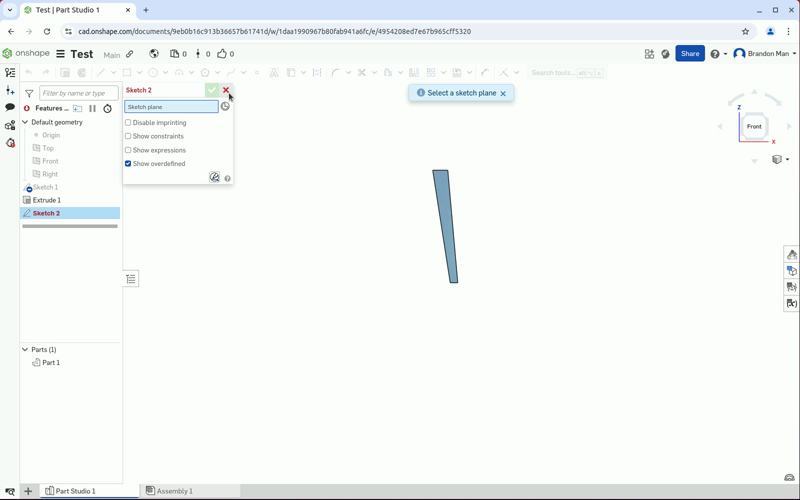
mouse_move(73, 163)
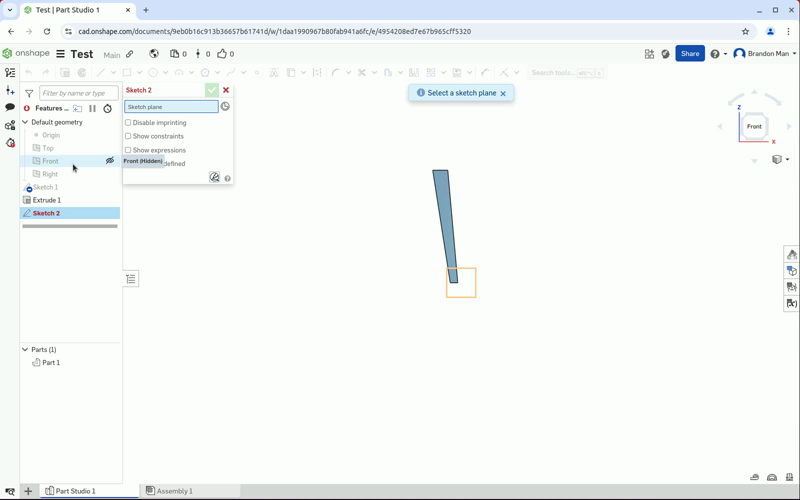
click(73, 163)
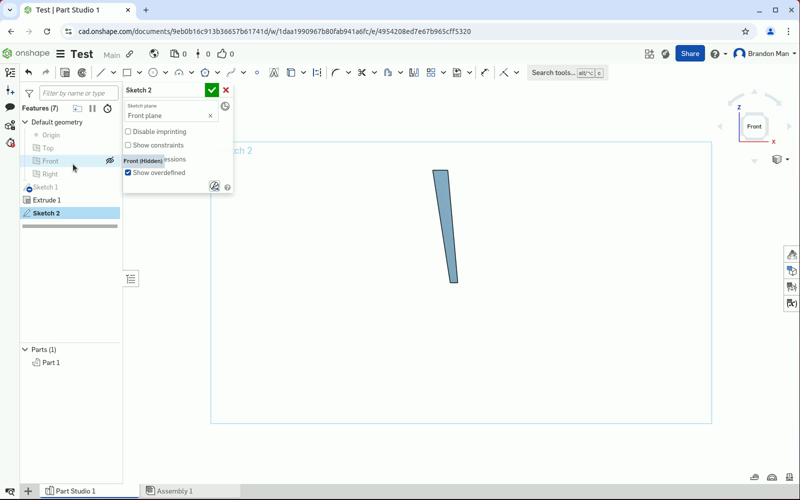
mouse_move(73, 352)
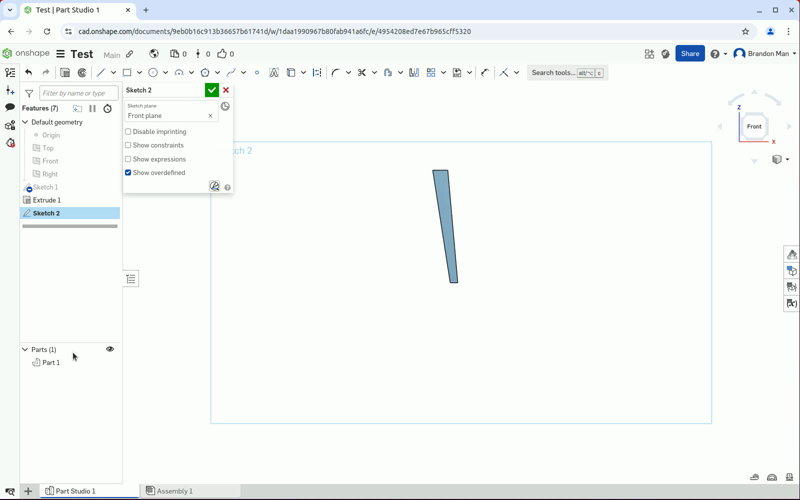
key(y)
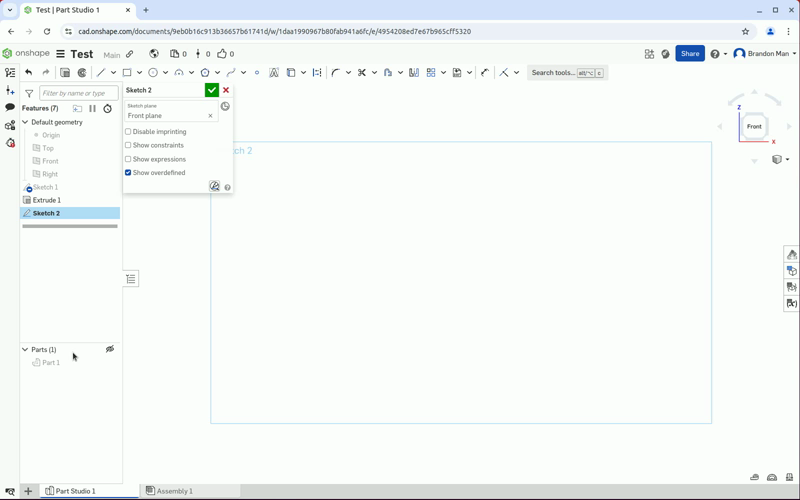
key(l)
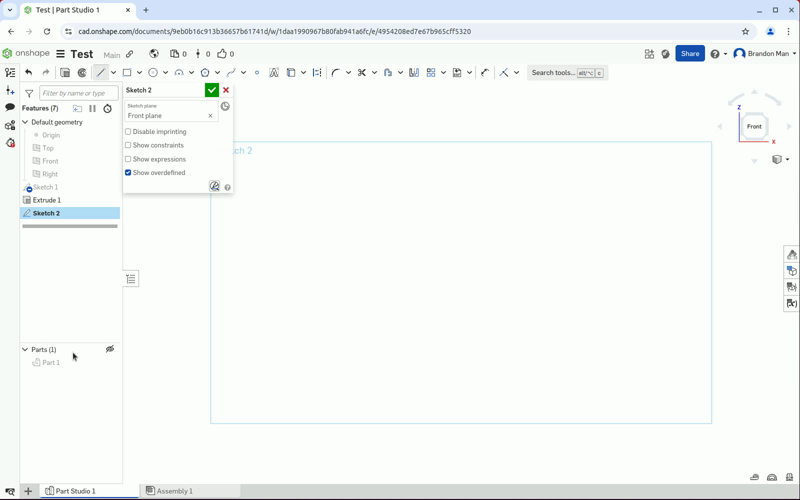
key_down(shift)
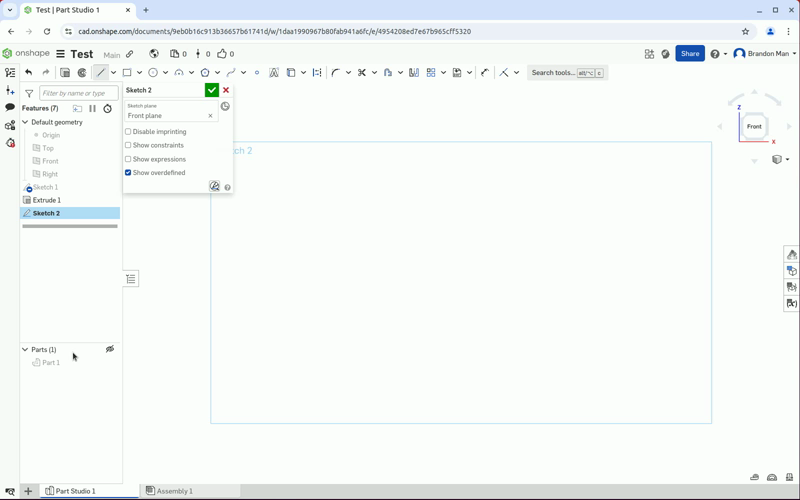
mouse_move(464, 282)
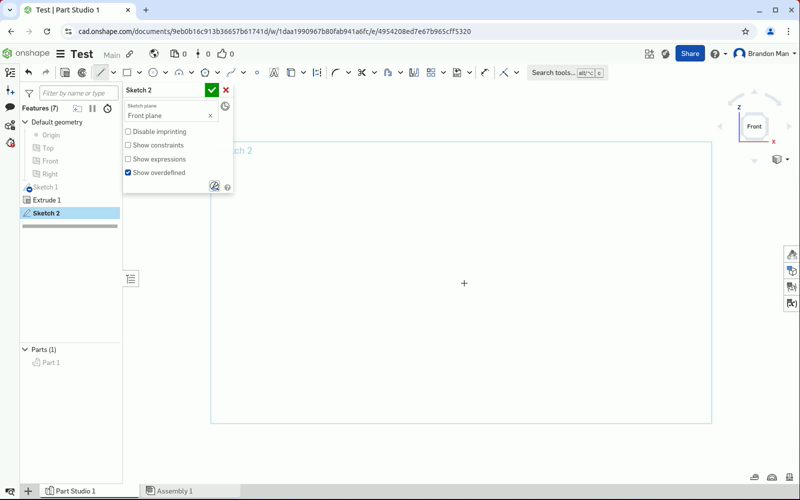
click(464, 282)
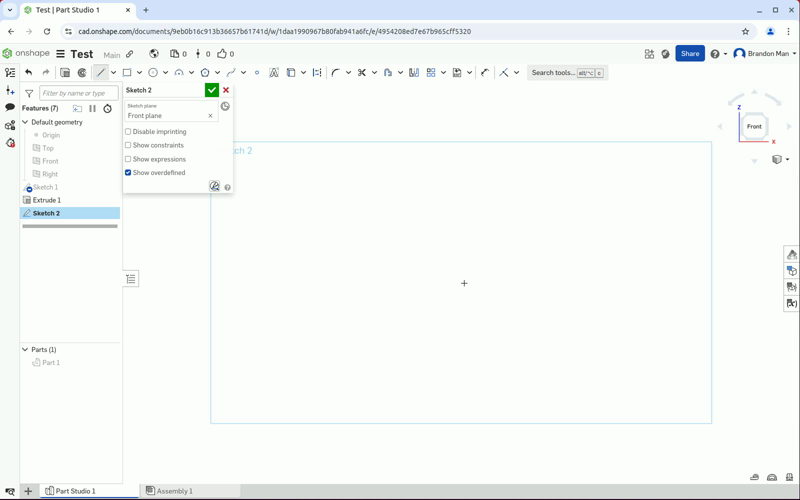
key_up(shift)
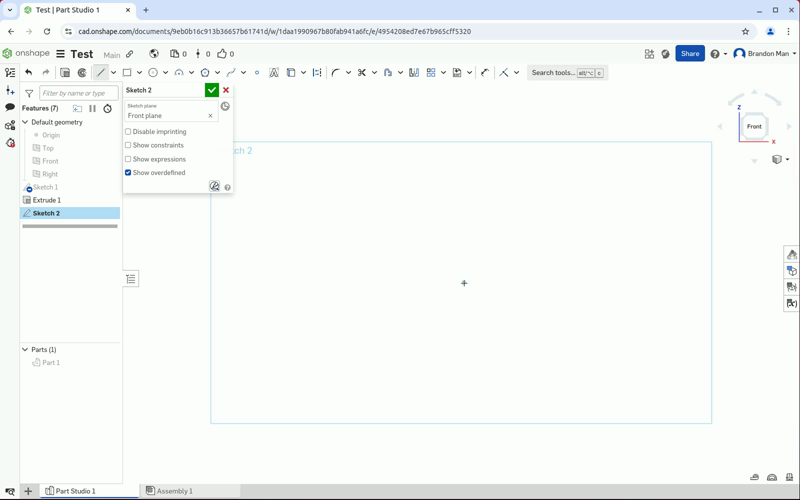
key_down(shift)
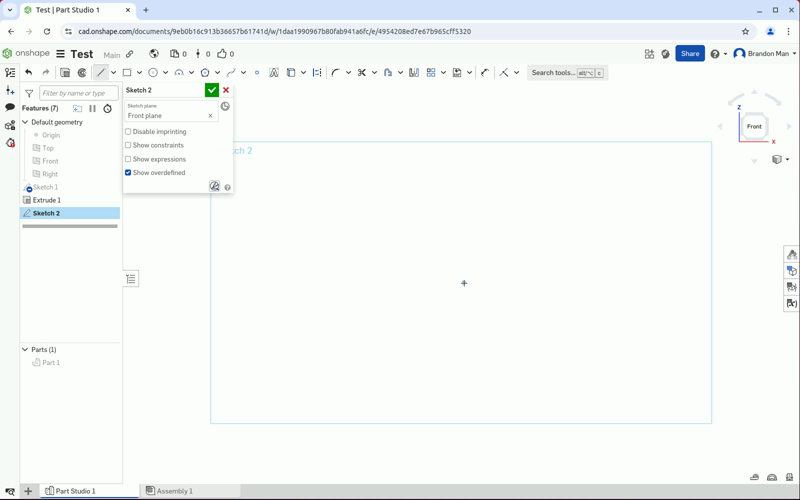
mouse_move(494, 282)
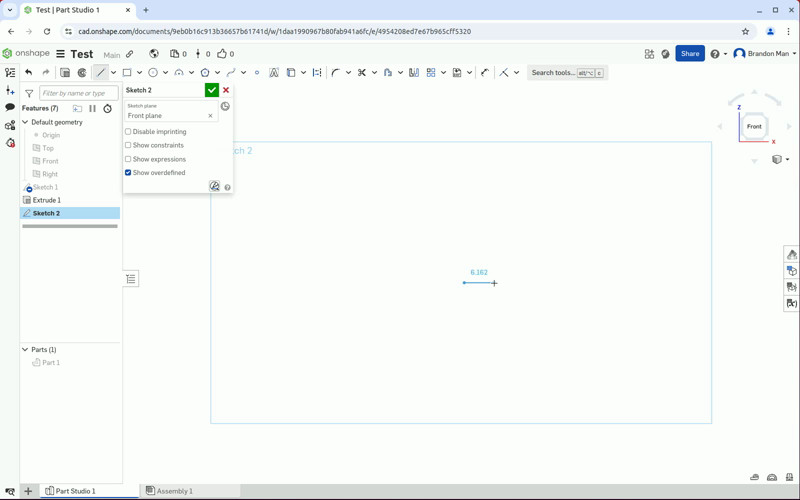
mouse_move(471, 282)
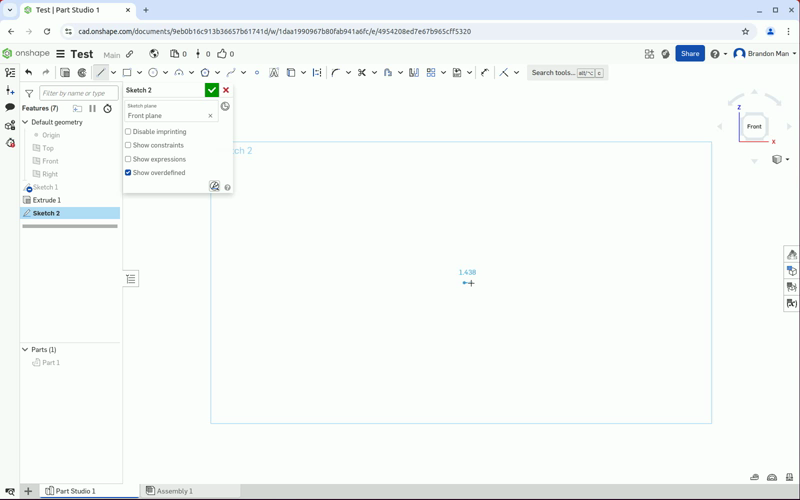
scroll(6)
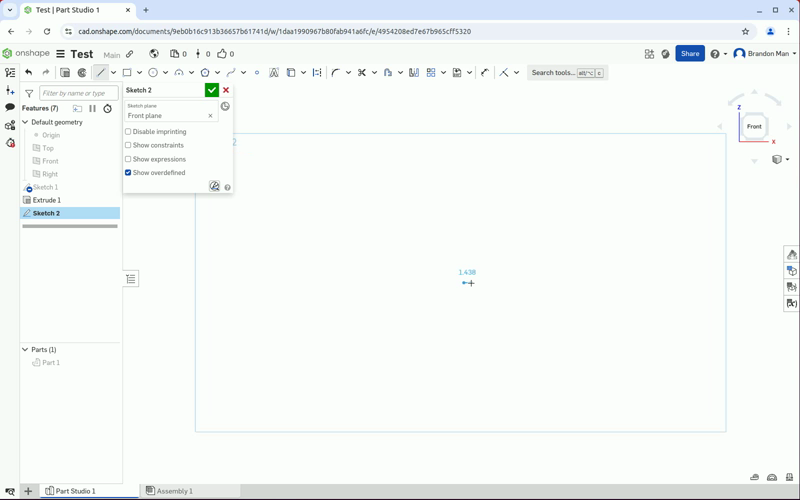
scroll(6)
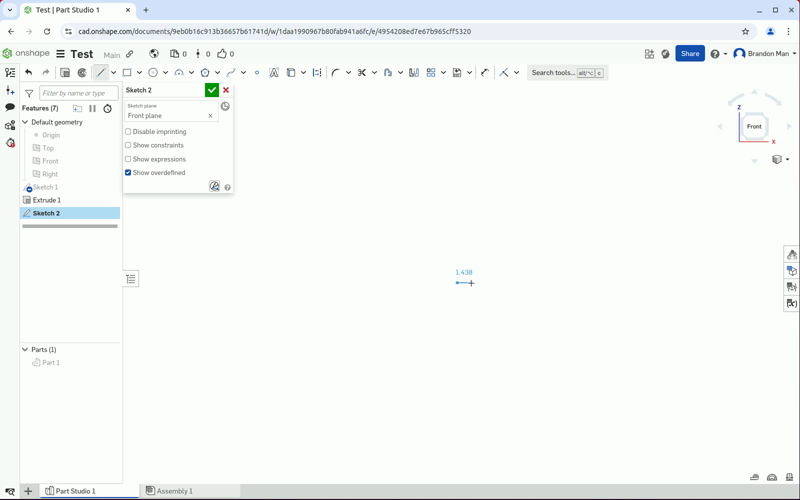
scroll(6)
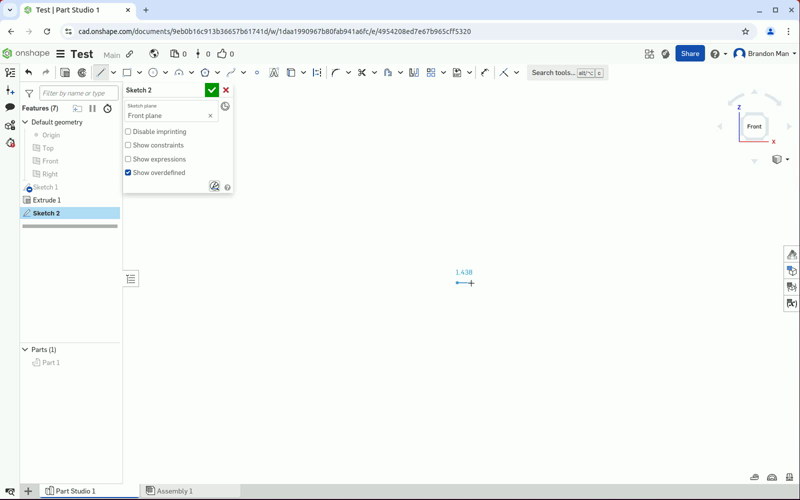
scroll(6)
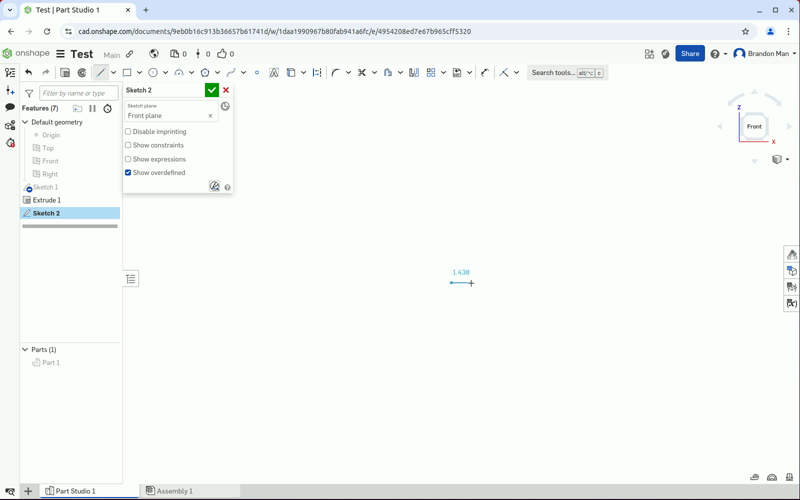
scroll(6)
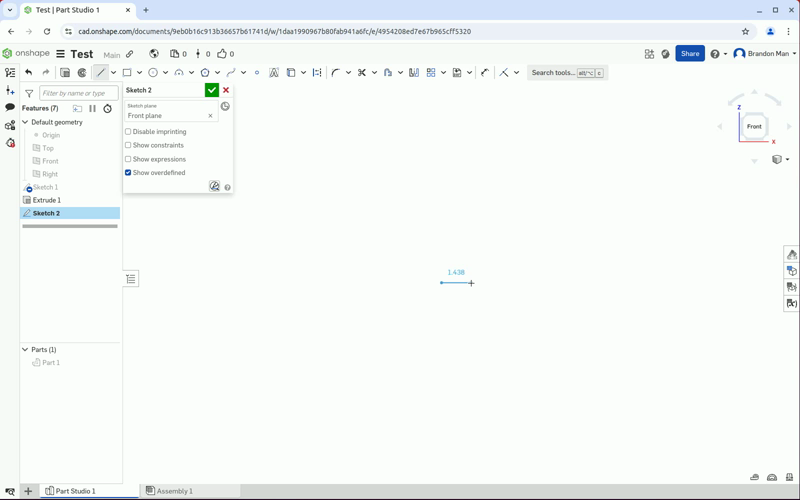
scroll(6)
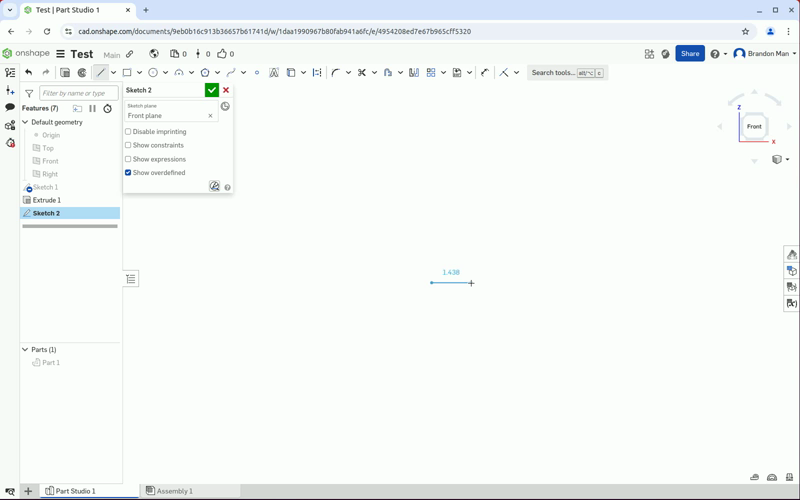
scroll(6)
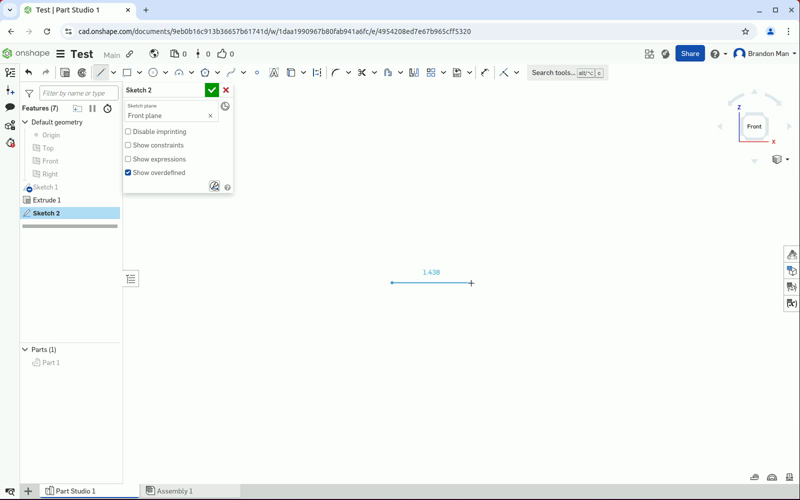
click(471, 282)
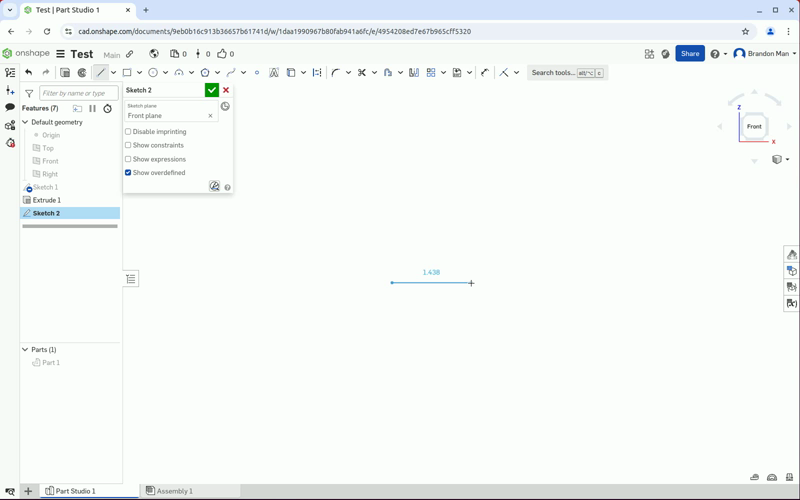
scroll(-6)
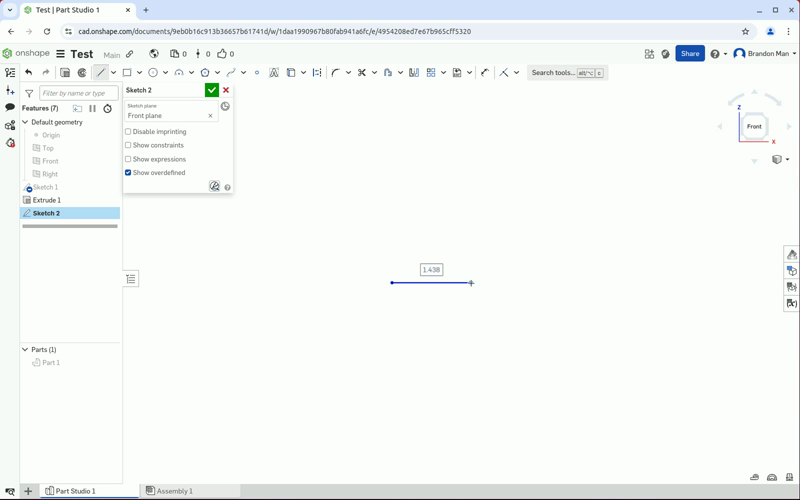
scroll(-6)
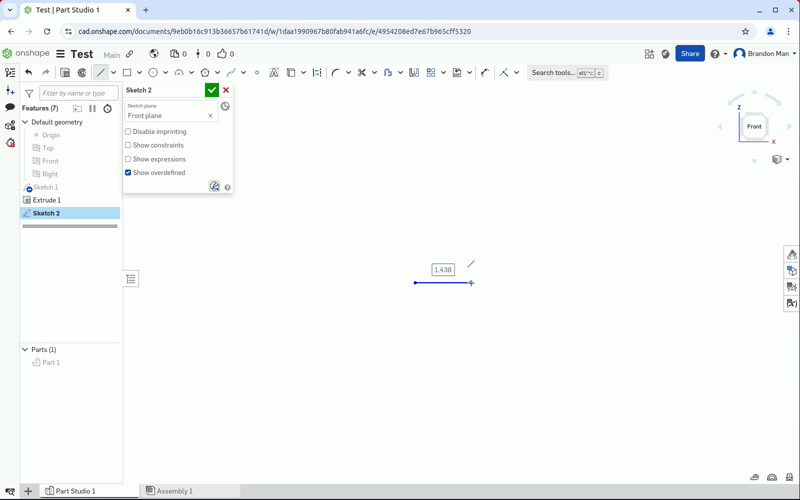
scroll(-6)
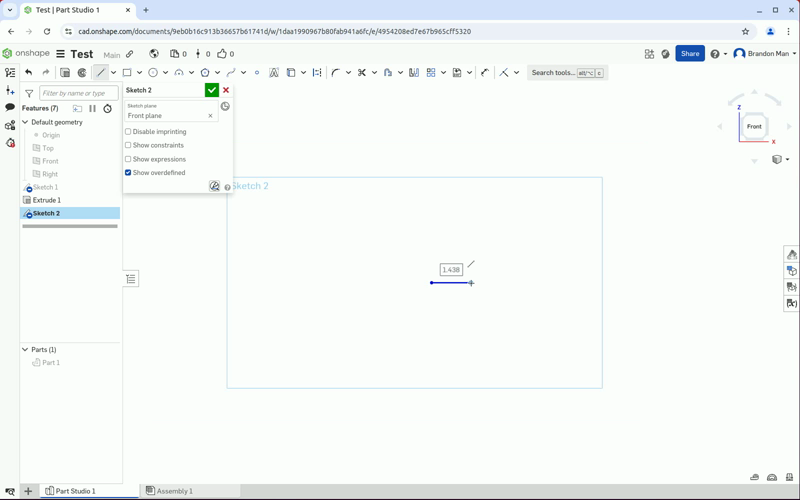
scroll(-6)
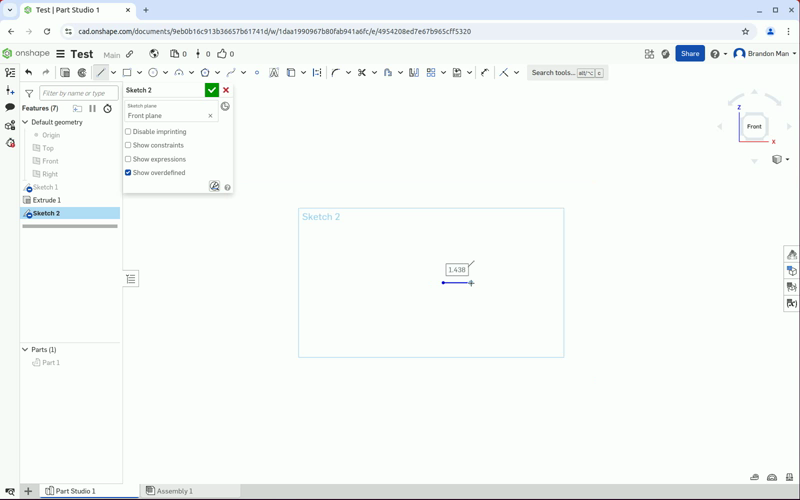
scroll(-6)
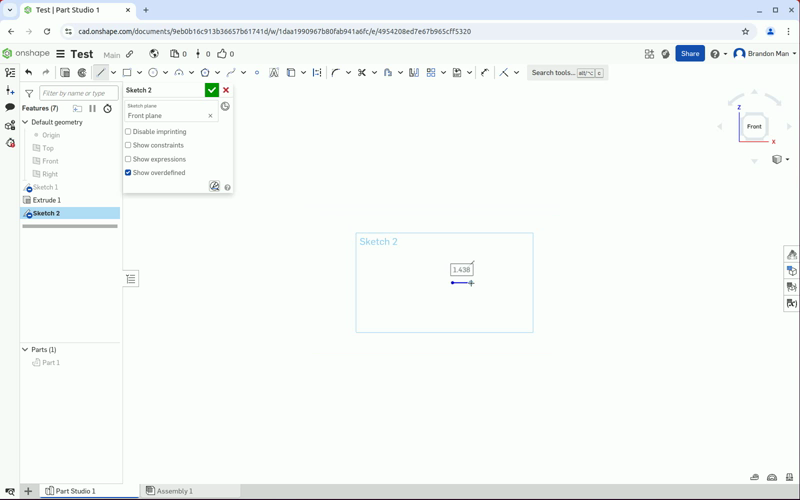
scroll(-6)
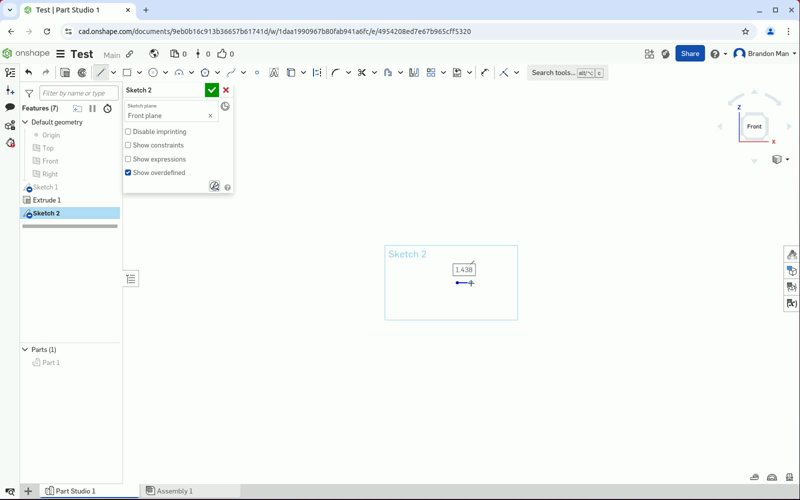
scroll(-6)
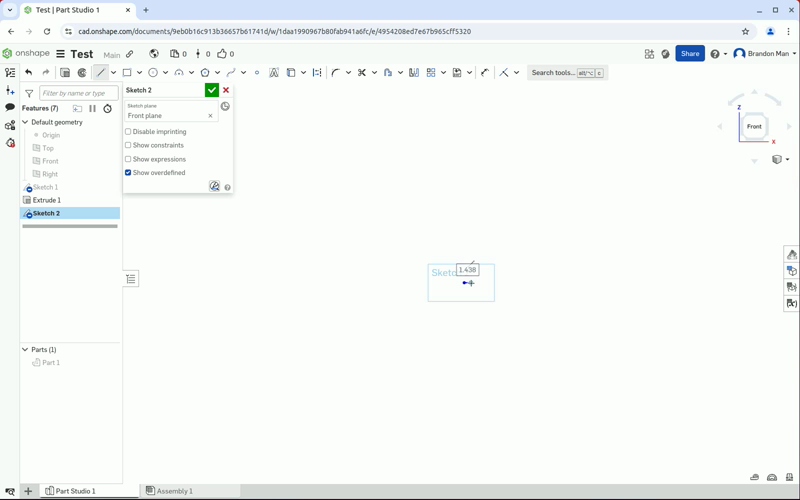
key_up(shift)
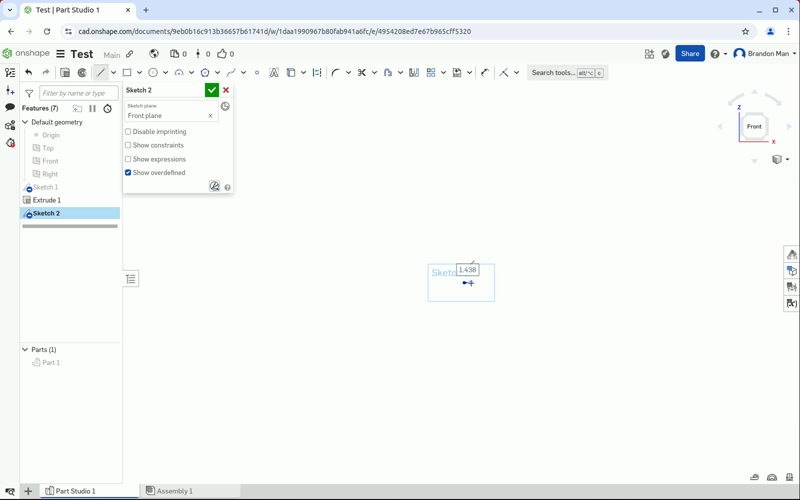
key_down(shift)
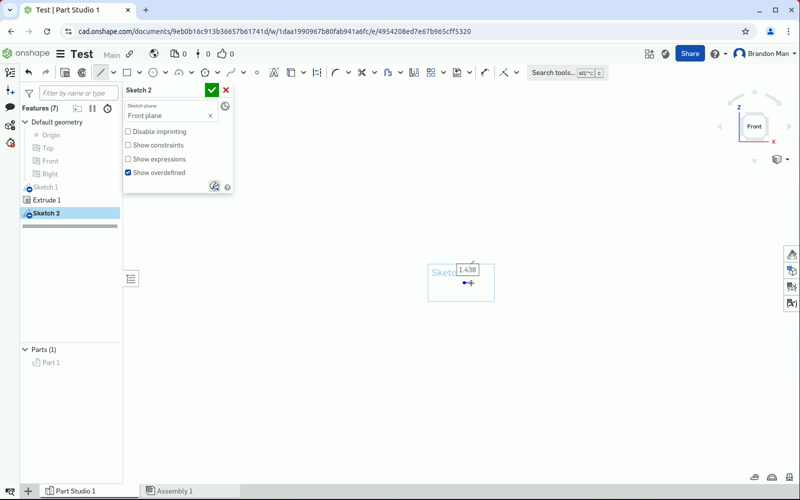
mouse_move(489, 170)
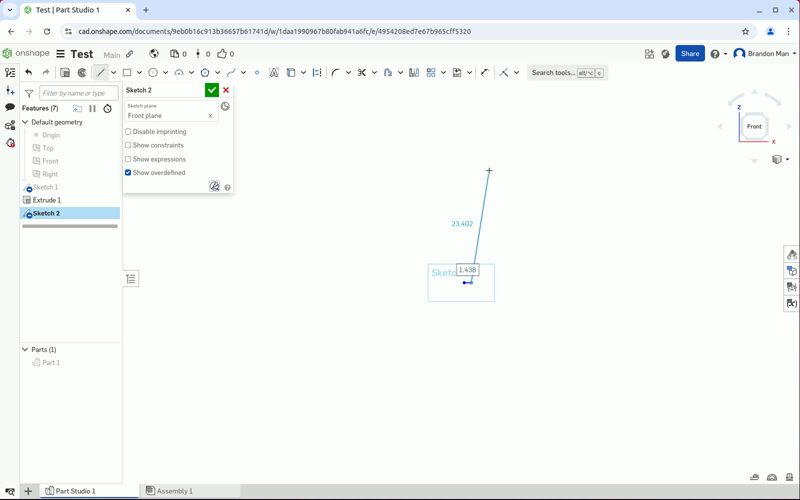
click(489, 170)
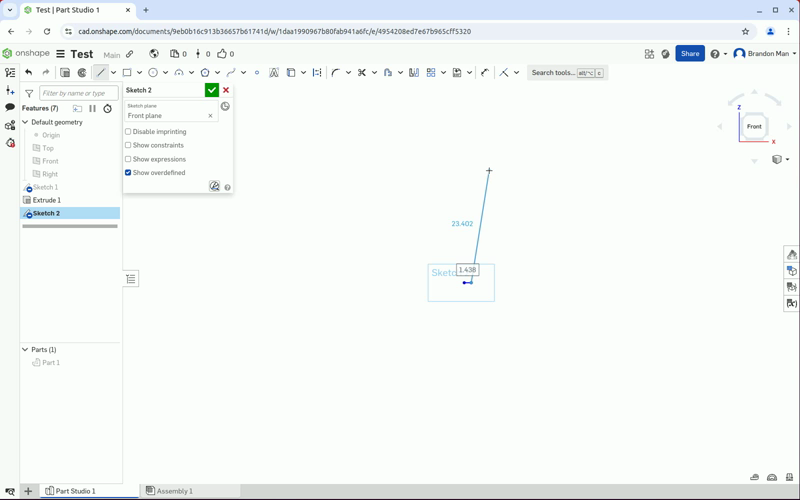
key_up(shift)
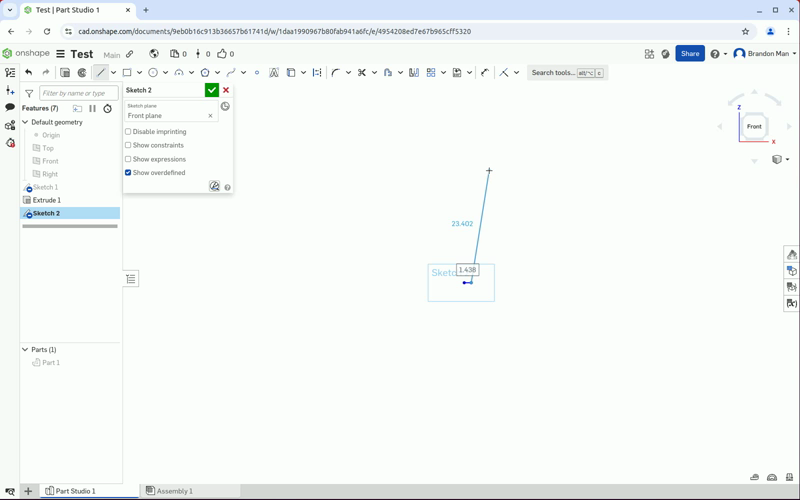
key_down(shift)
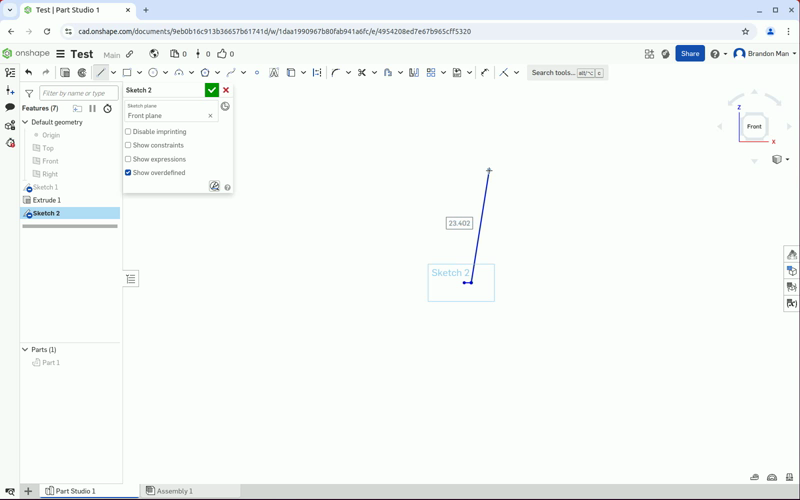
mouse_move(519, 170)
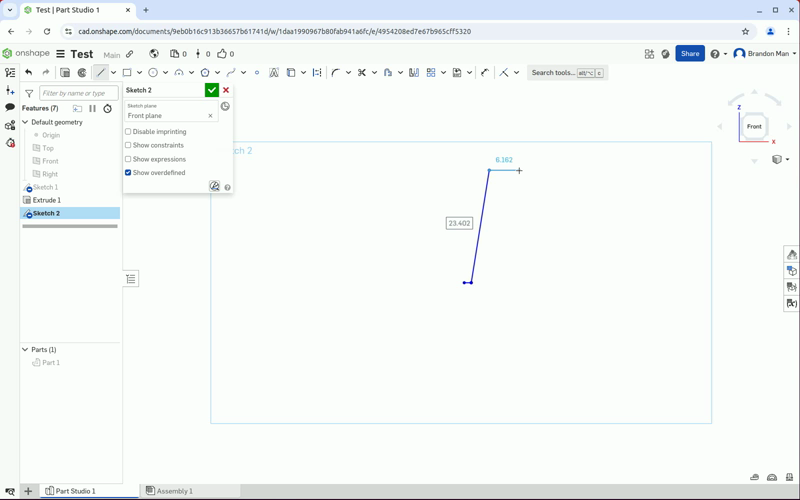
mouse_move(473, 170)
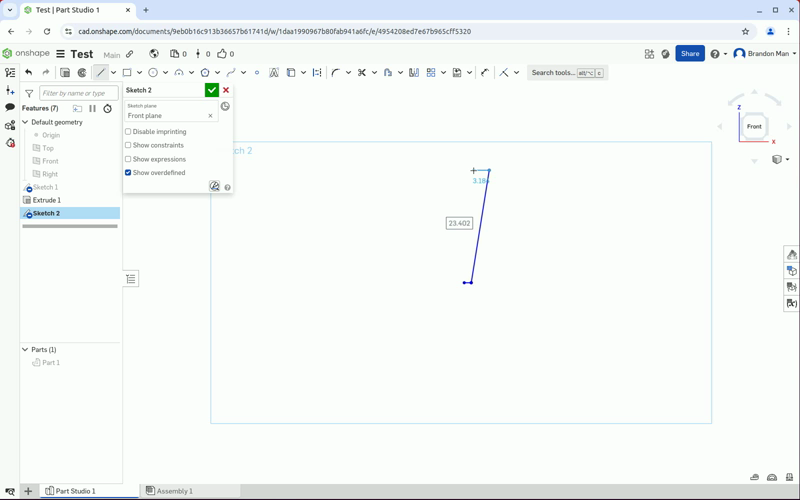
click(473, 170)
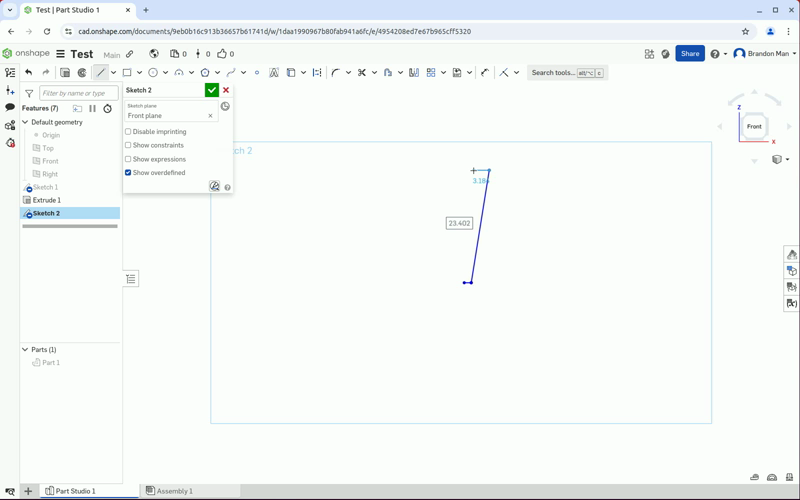
key_up(shift)
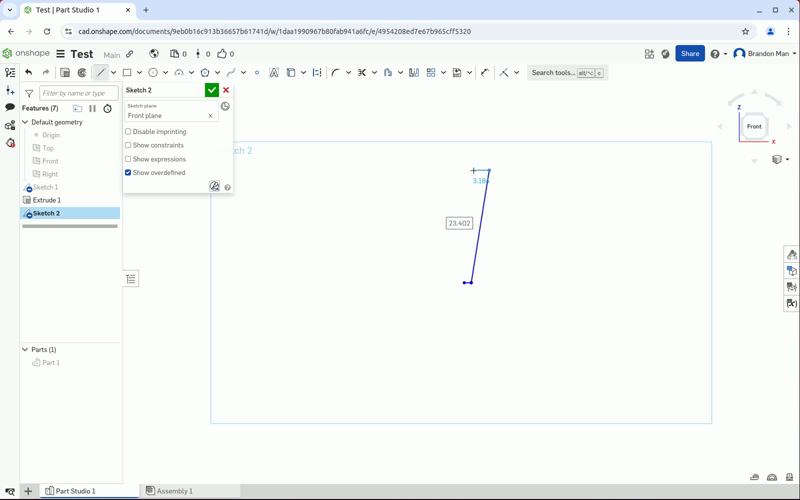
key_down(shift)
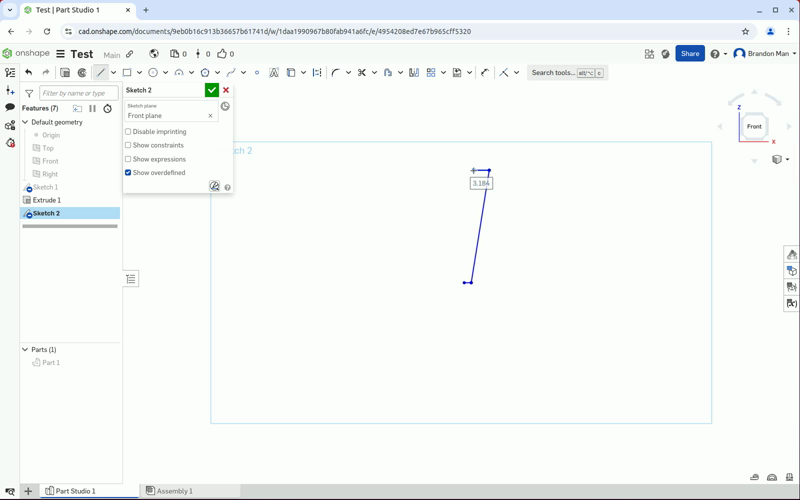
mouse_move(464, 282)
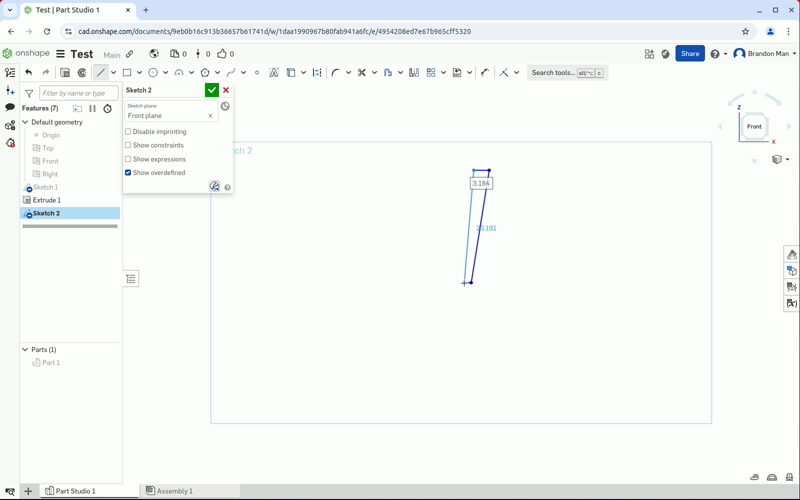
key_up(shift)
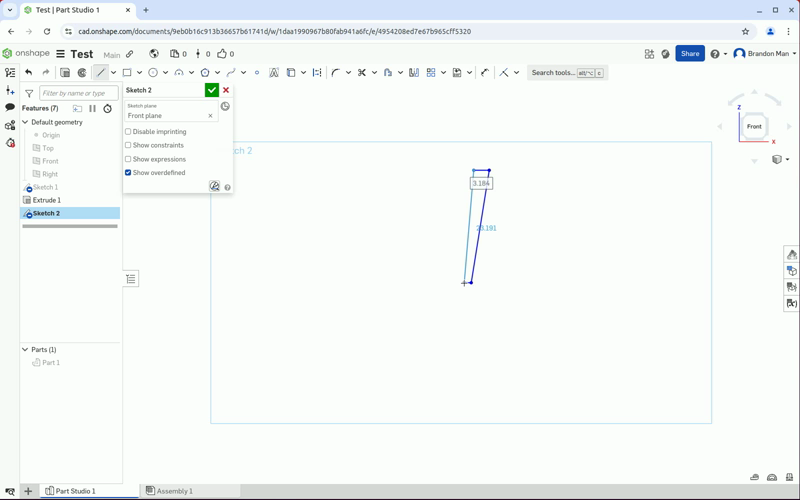
click(464, 282)
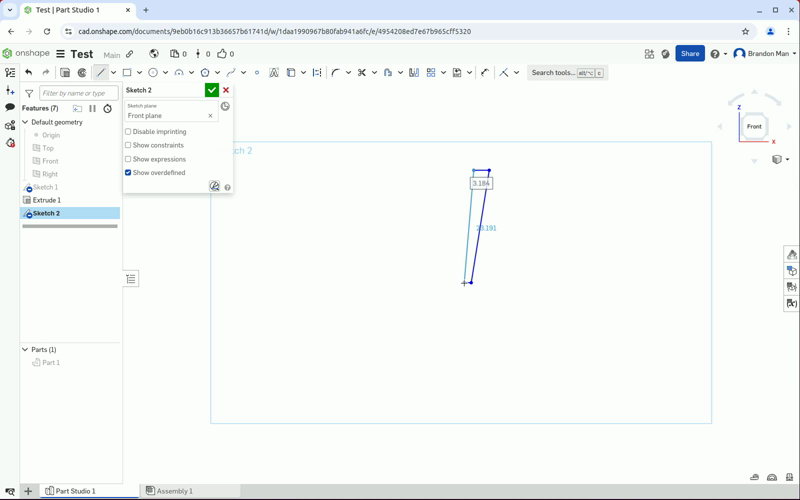
key(esc)
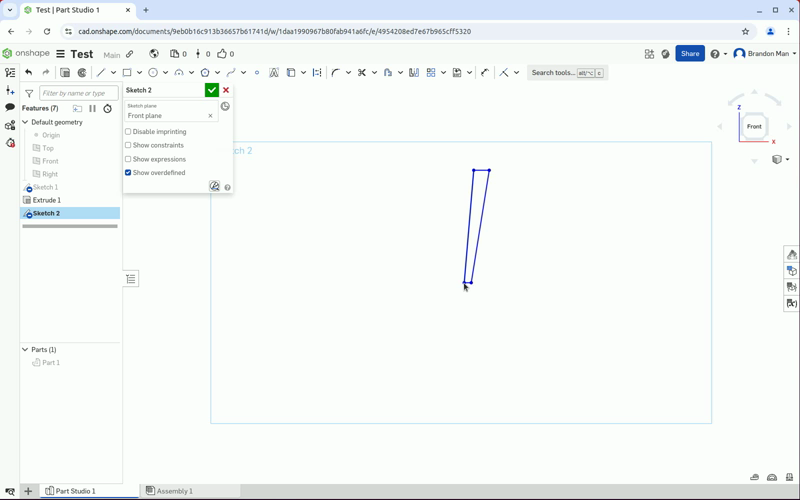
mouse_move(481, 171)
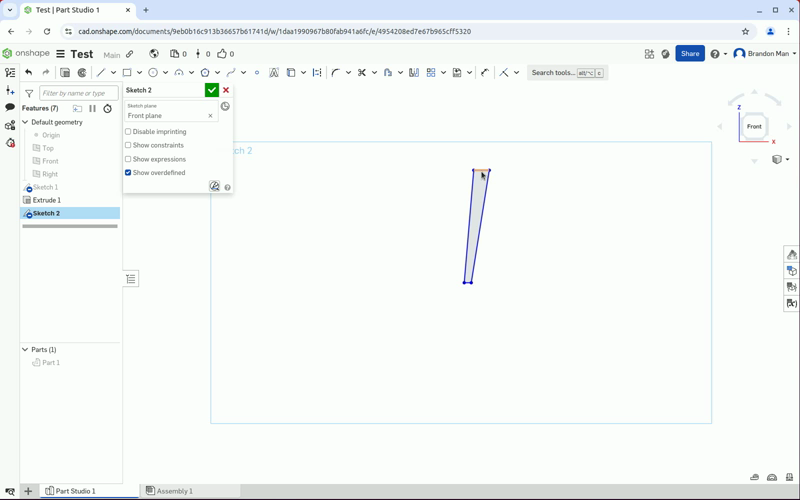
scroll(6)
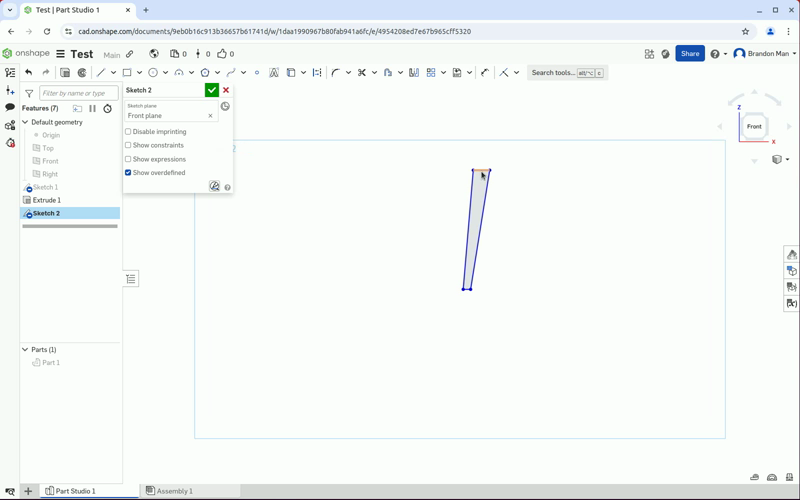
scroll(6)
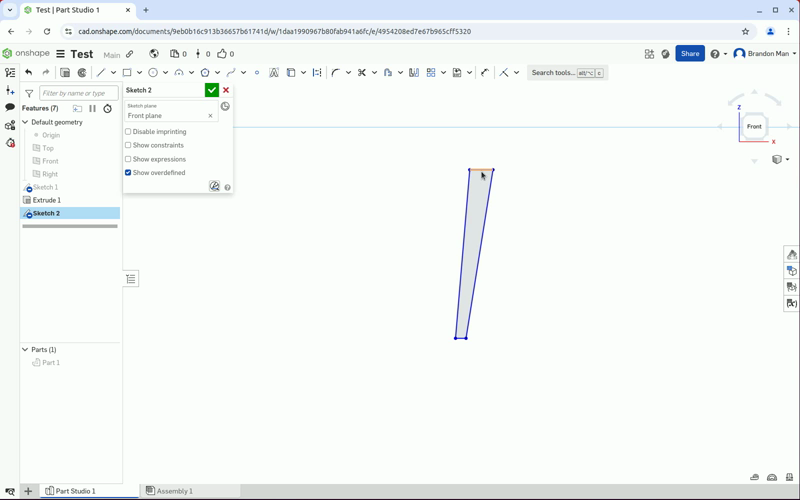
scroll(6)
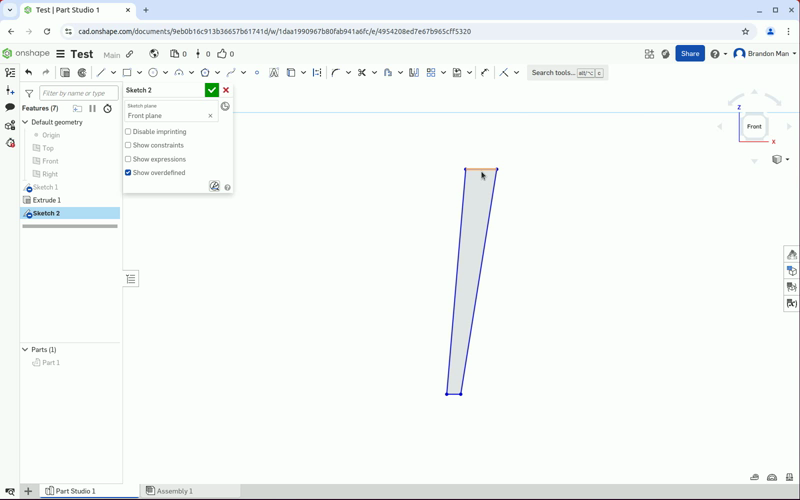
scroll(6)
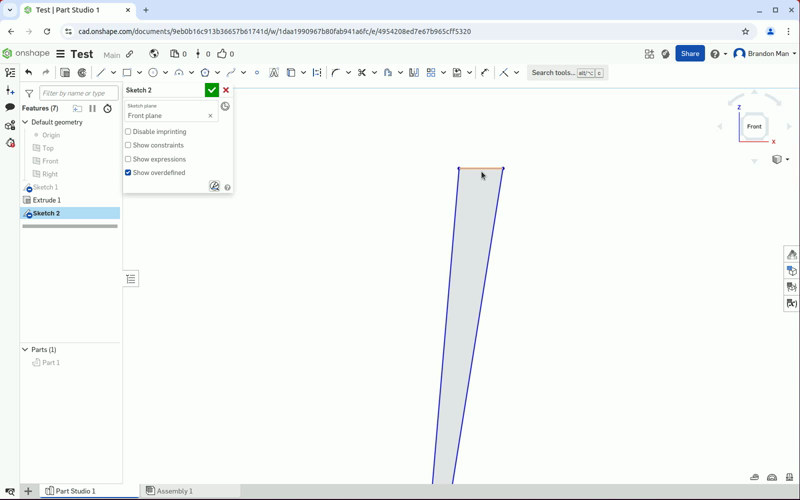
scroll(6)
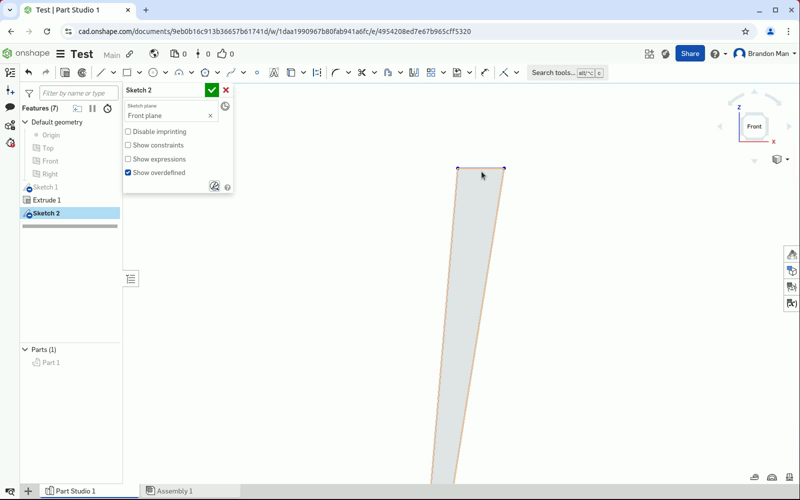
scroll(6)
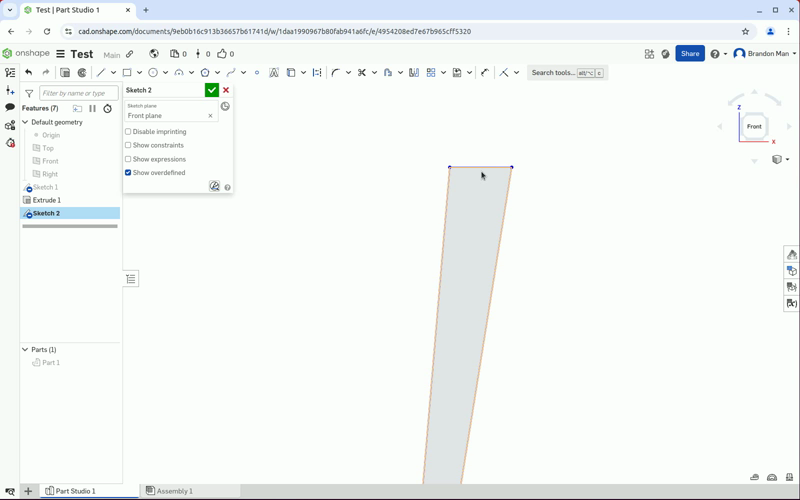
scroll(6)
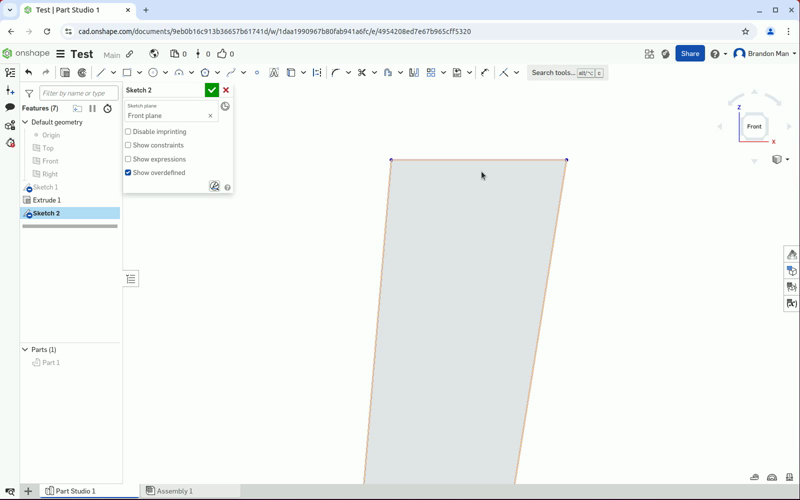
click(481, 171)
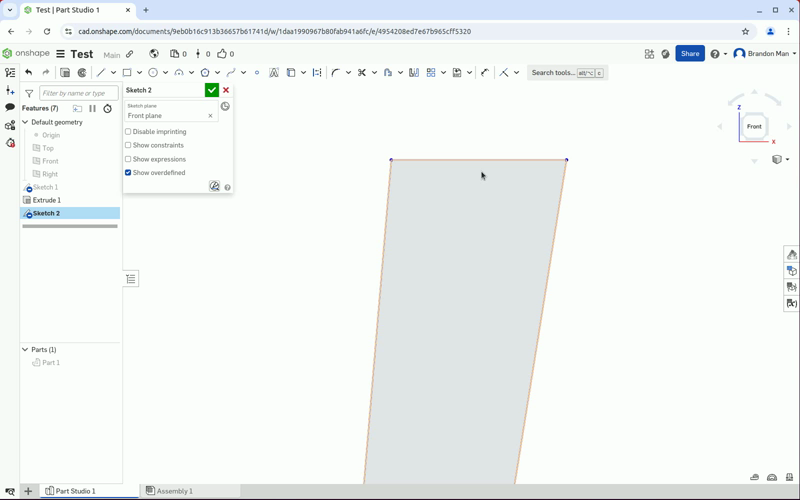
scroll(-6)
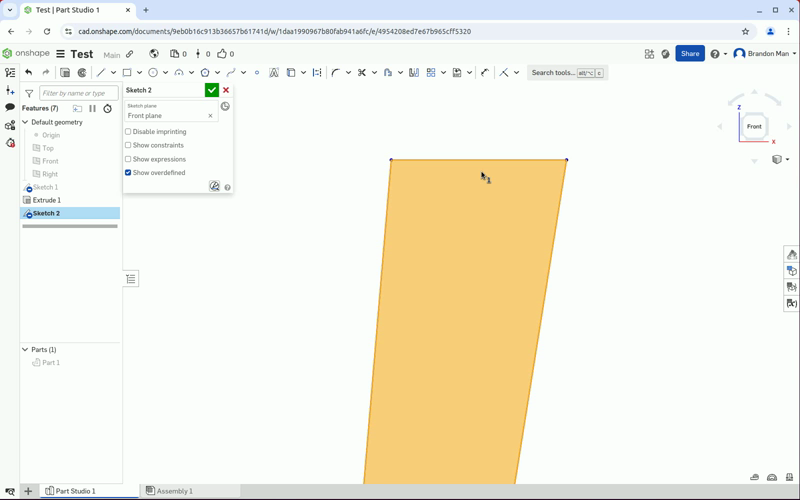
scroll(-6)
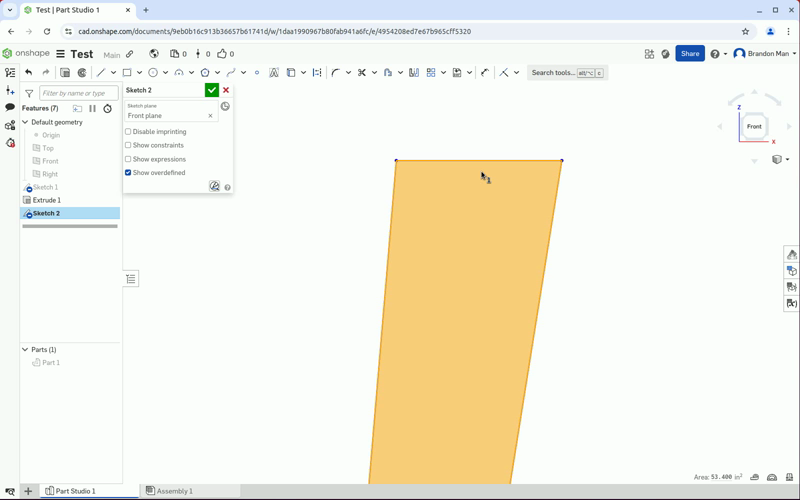
scroll(-6)
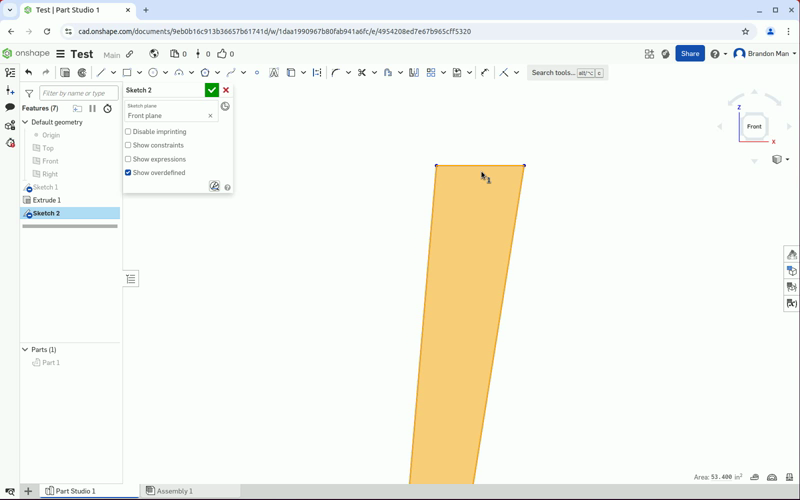
scroll(-6)
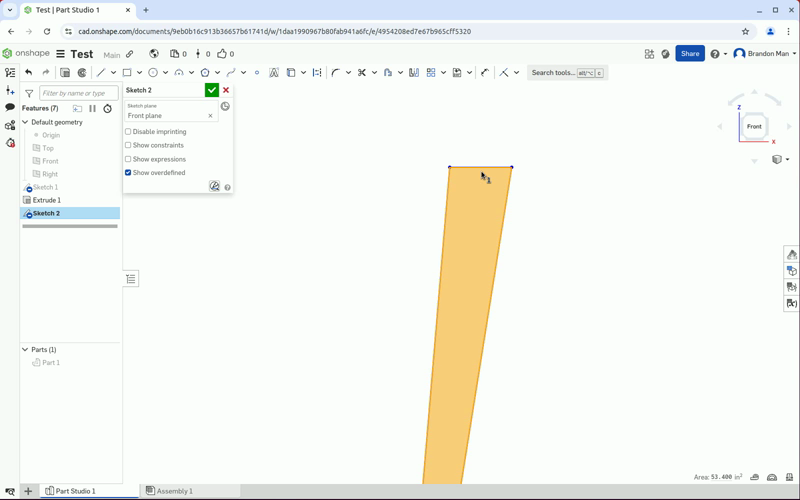
scroll(-6)
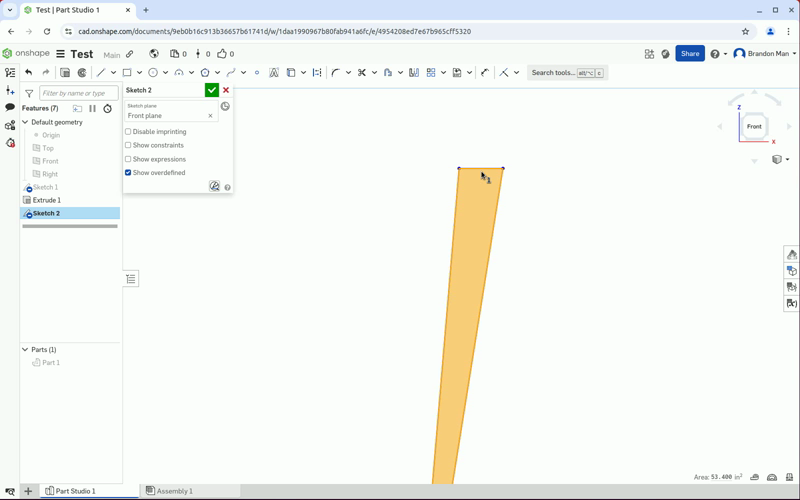
scroll(-6)
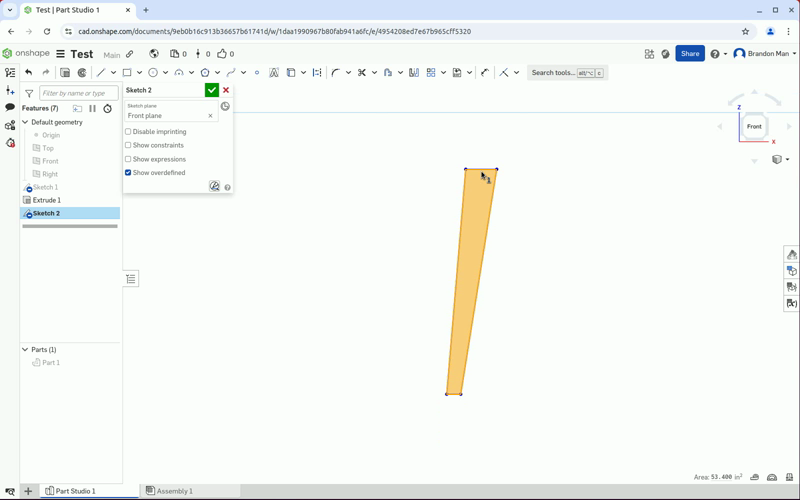
scroll(-6)
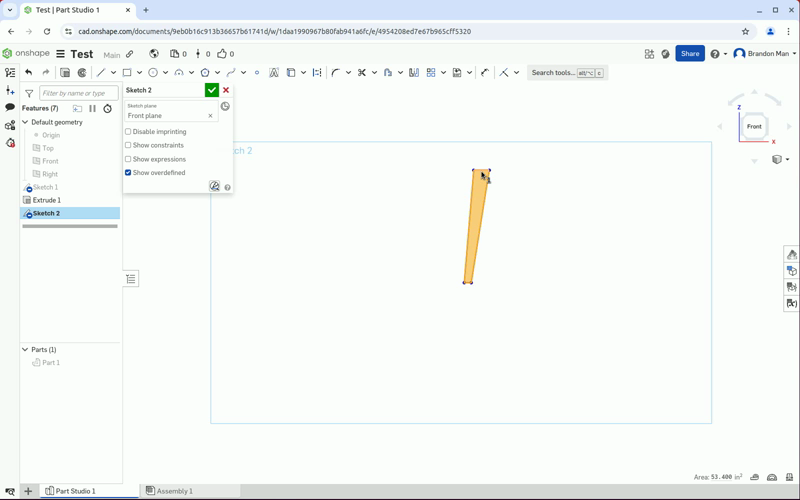
mouse_move(73, 352)
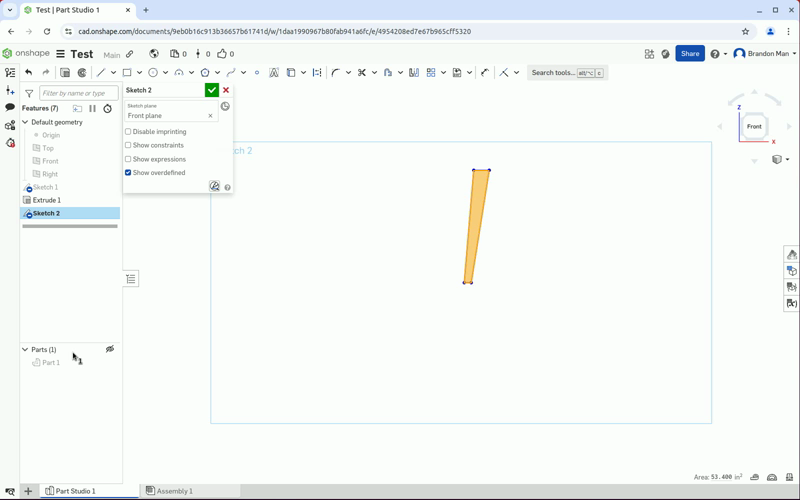
key(shift+y)
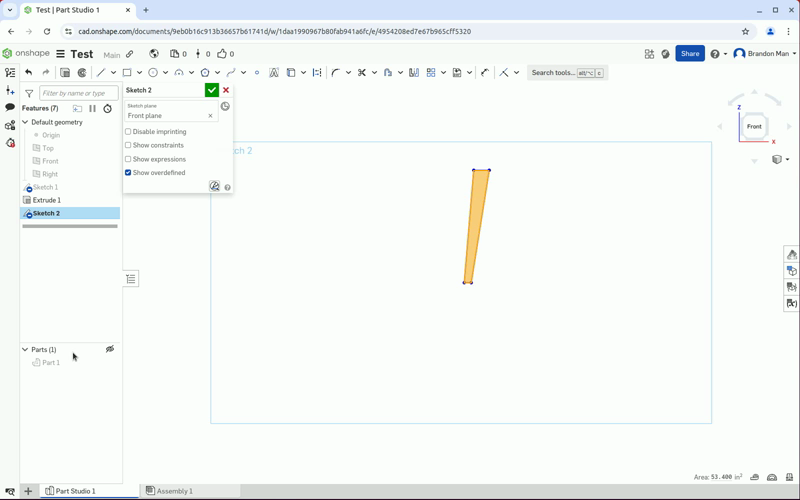
key(shift+e)
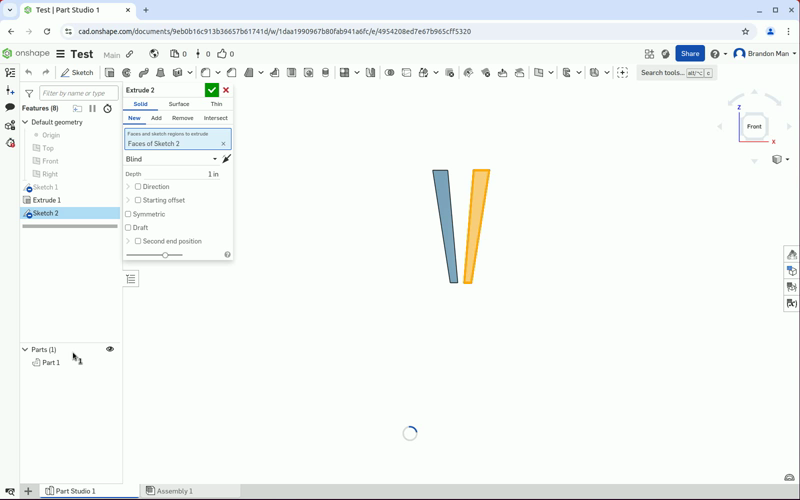
mouse_move(143, 106)
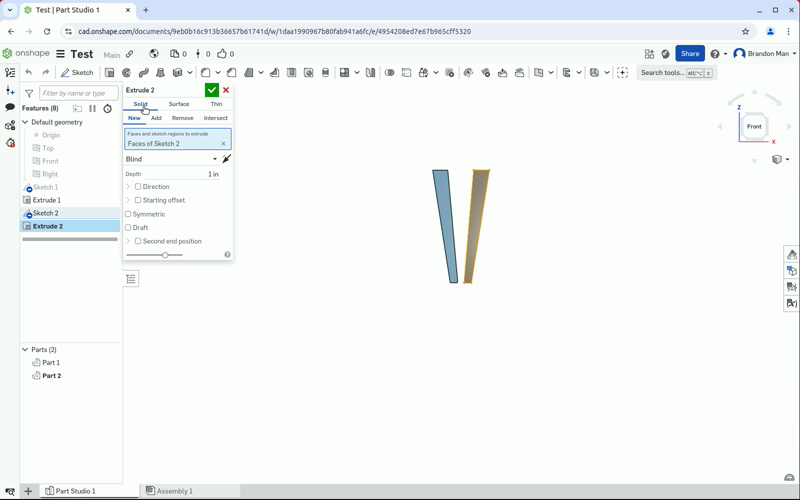
click(143, 106)
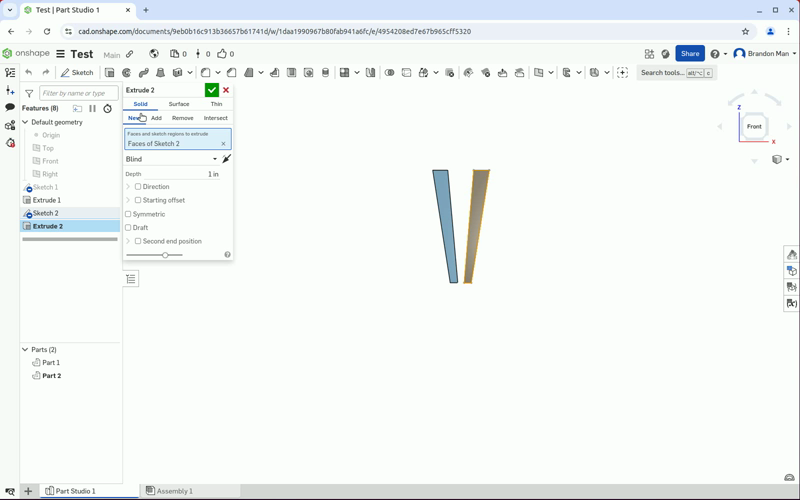
mouse_move(137, 120)
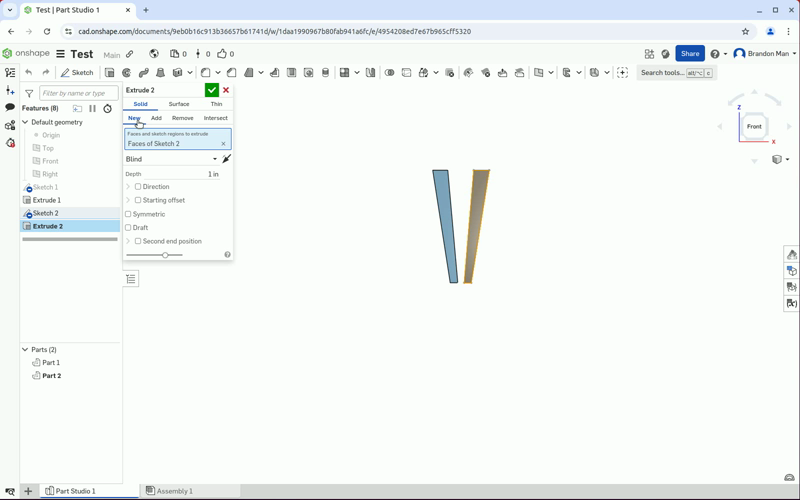
click(137, 120)
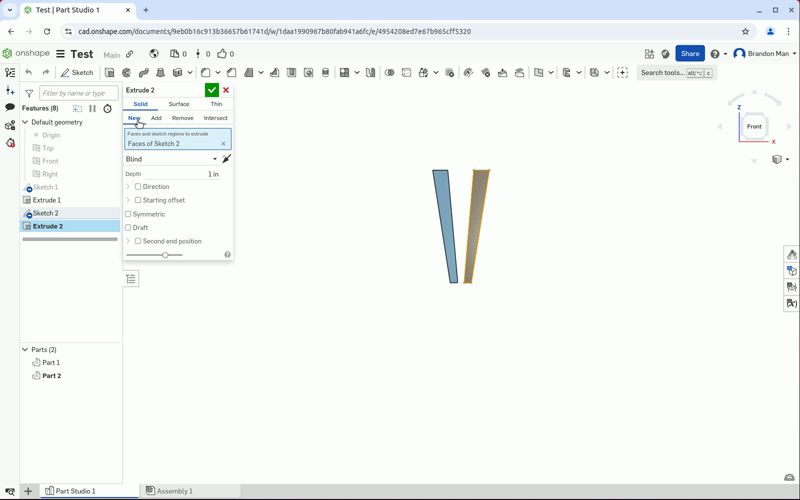
key(tab, 4)
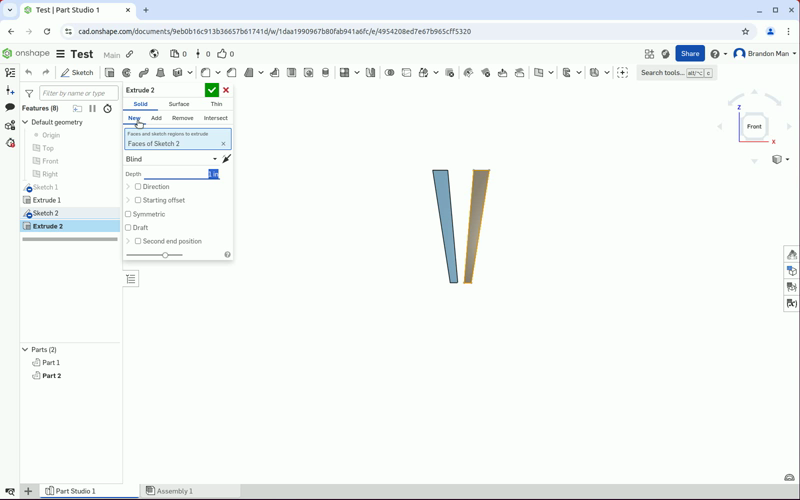
text(2.408)
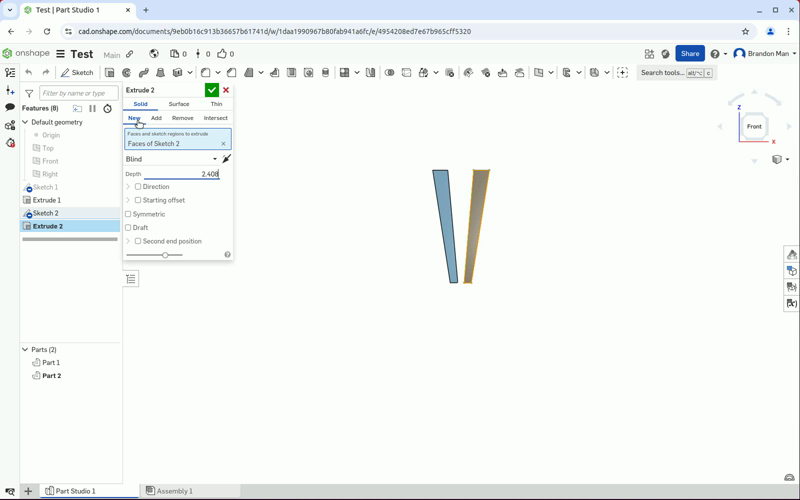
key(tab, 3)
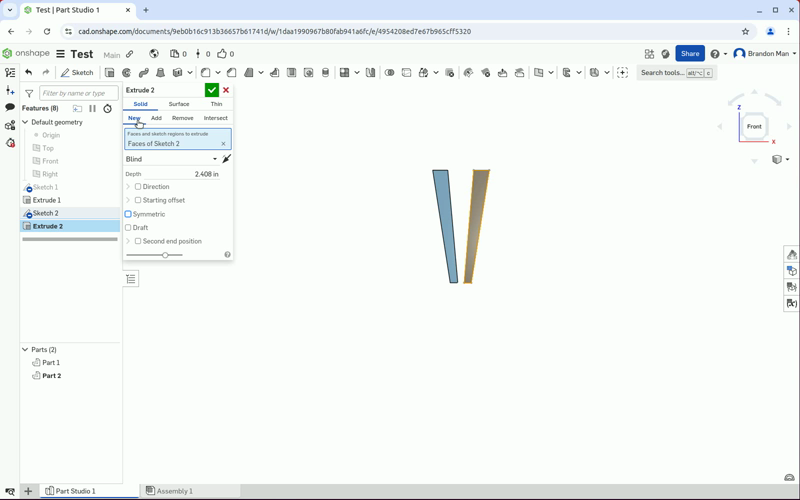
key(space)
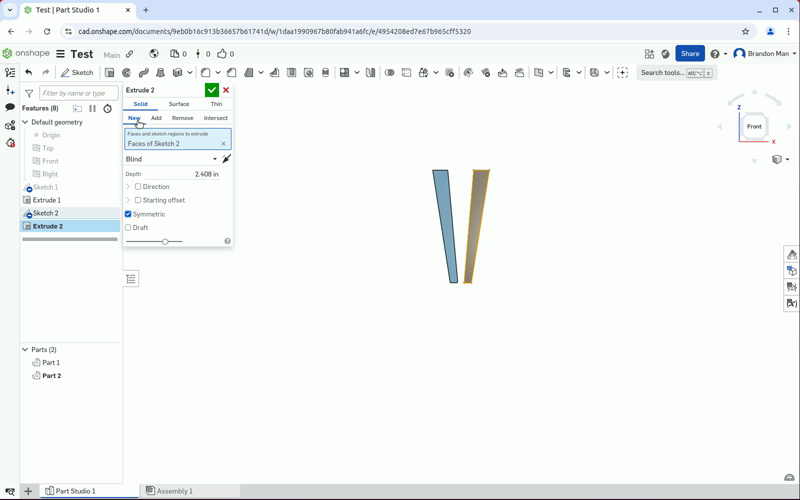
key(enter)
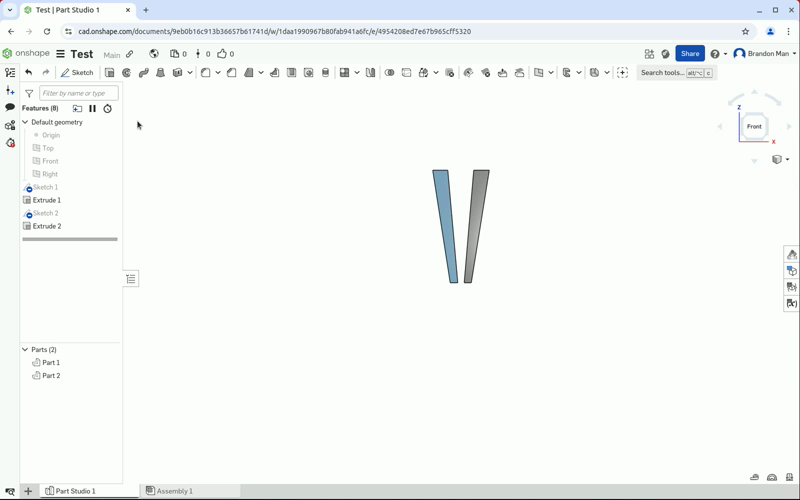
key(shift+h)
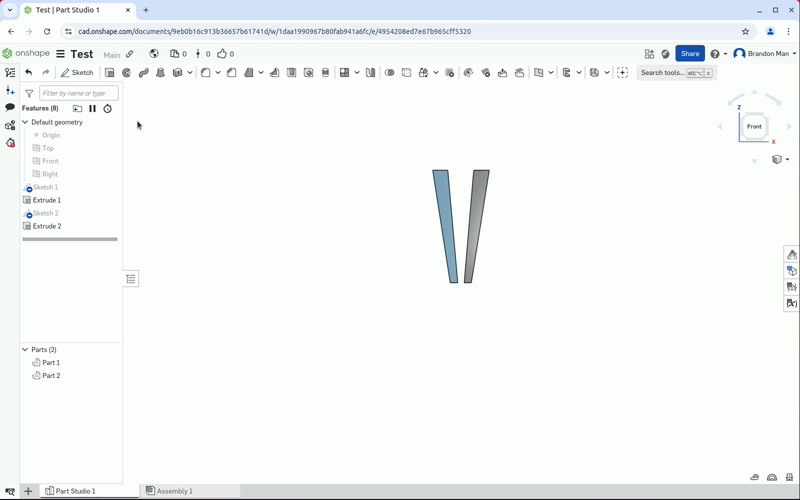
key(shift+h)
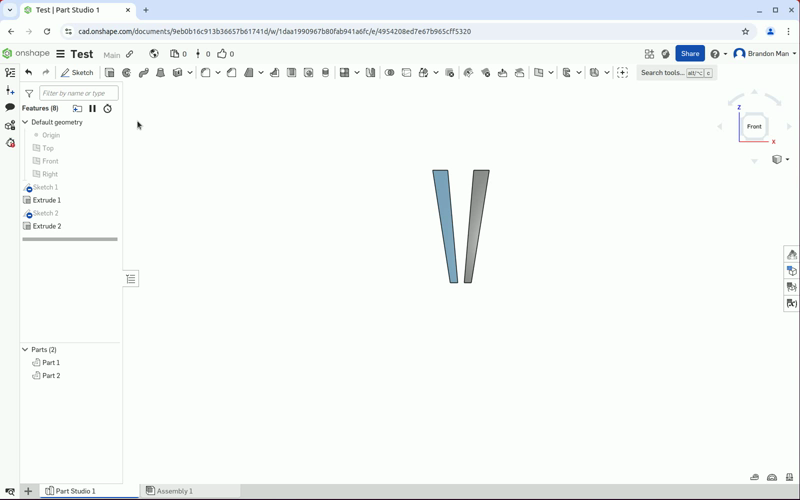
mouse_move(73, 189)
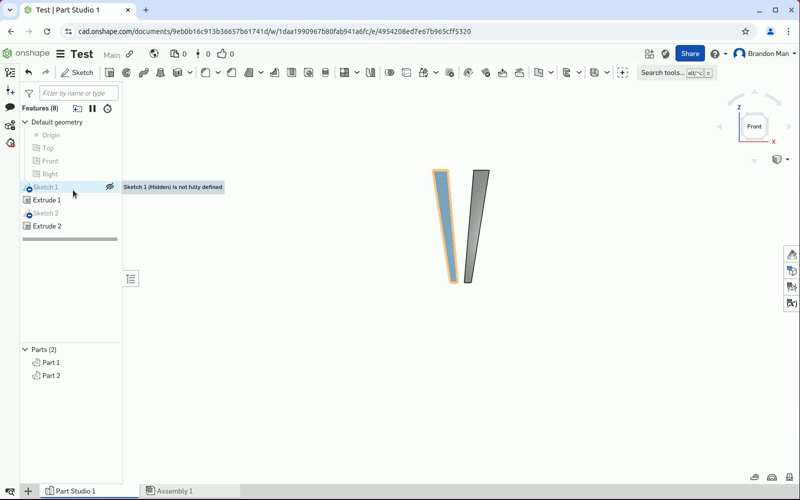
click(73, 189)
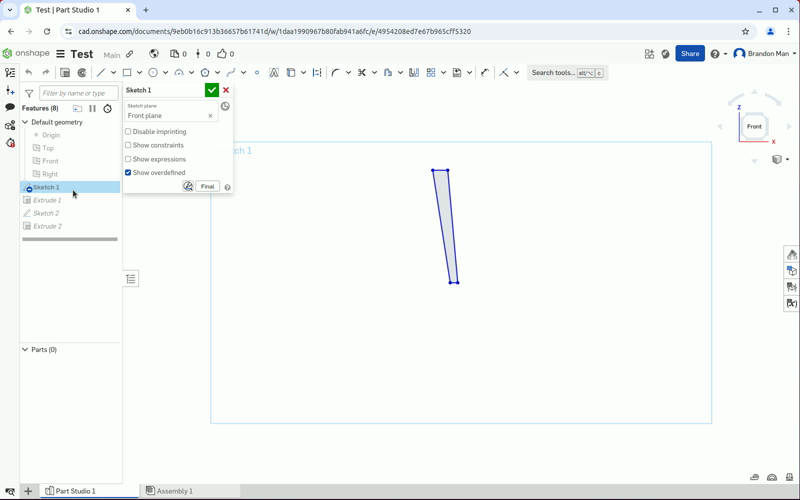
mouse_move(229, 92)
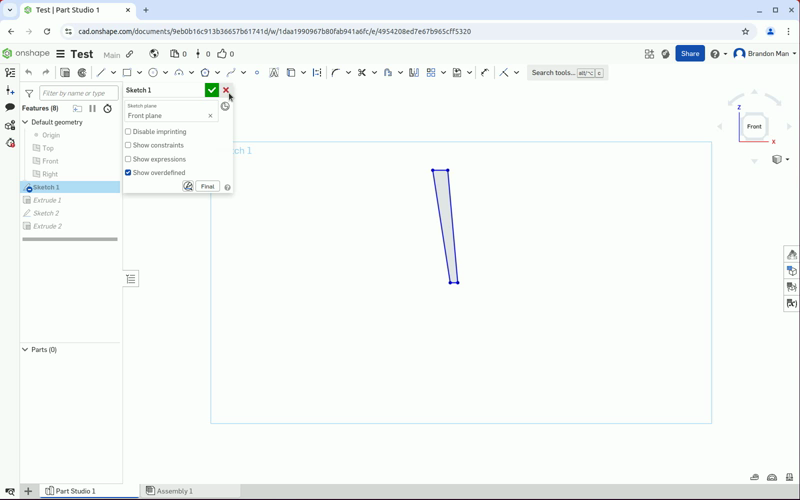
click(229, 92)
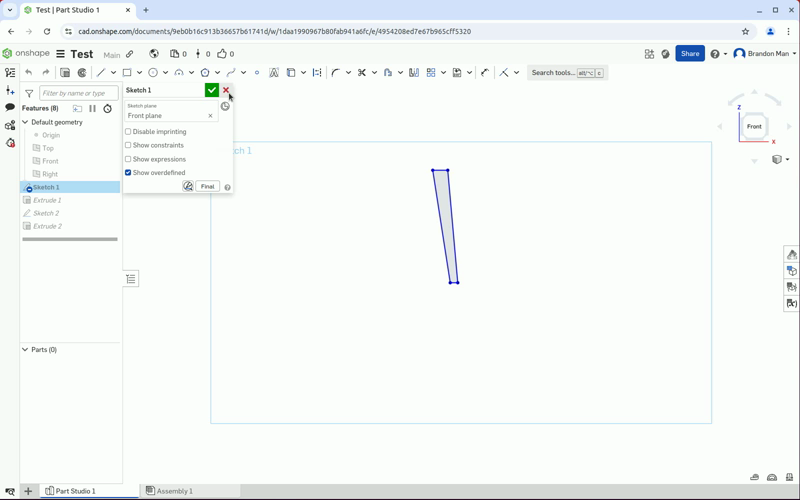
key(shift+s)
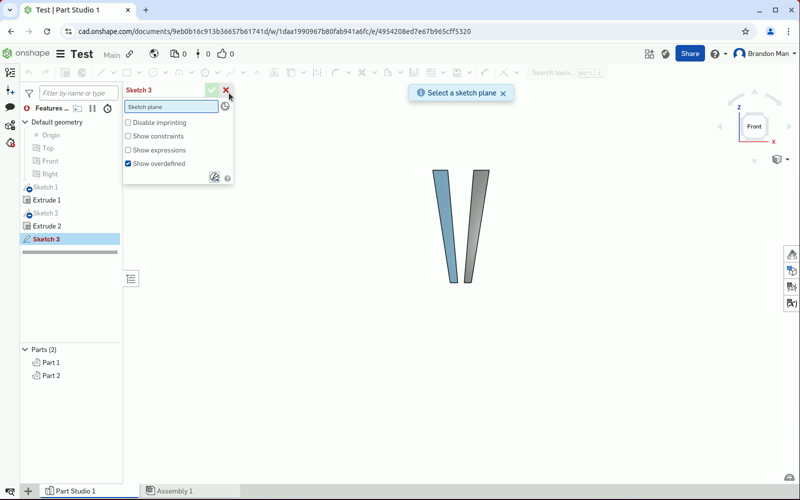
mouse_move(73, 163)
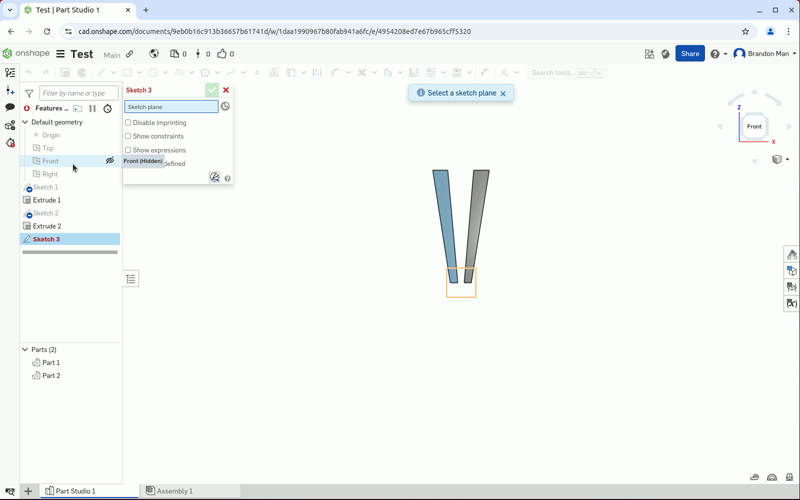
click(73, 163)
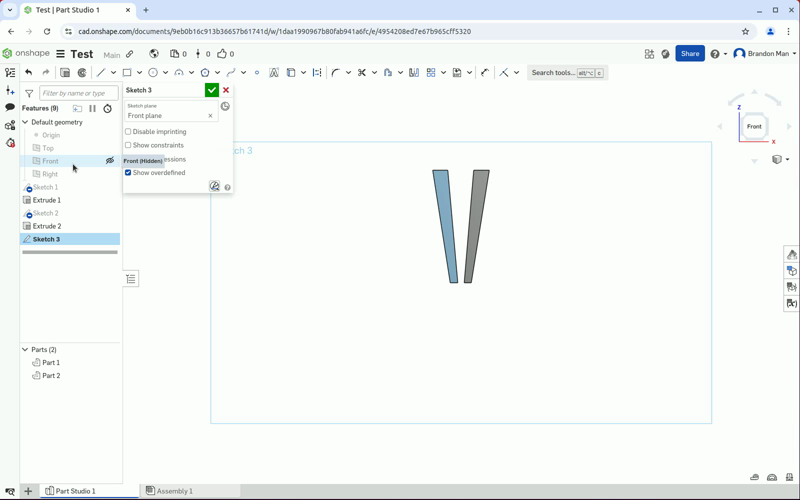
mouse_move(73, 352)
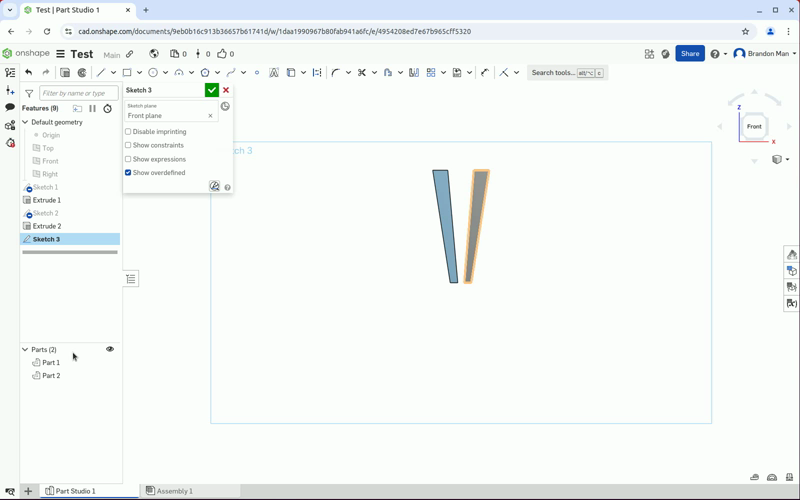
key(y)
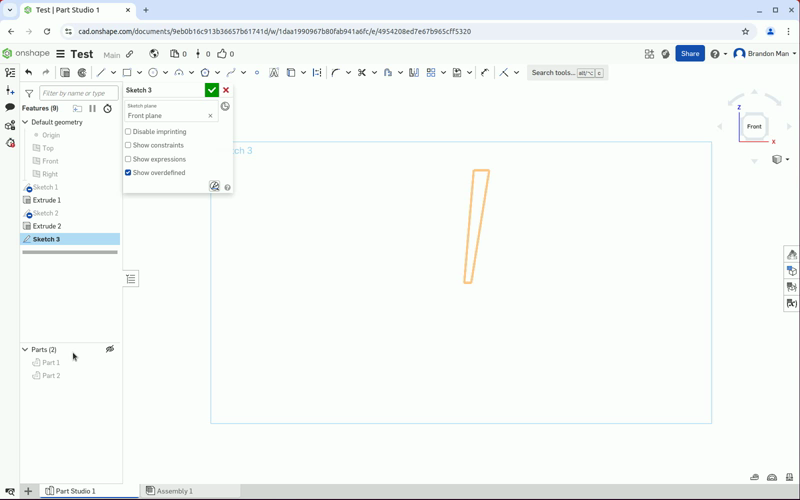
key(l)
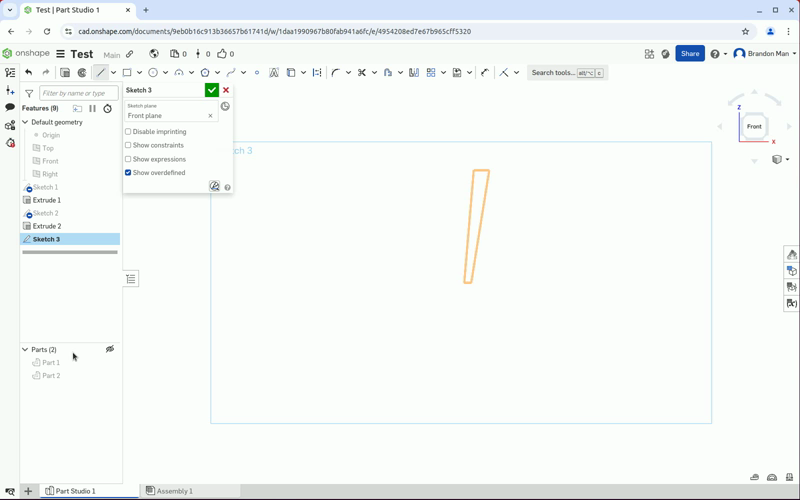
key_down(shift)
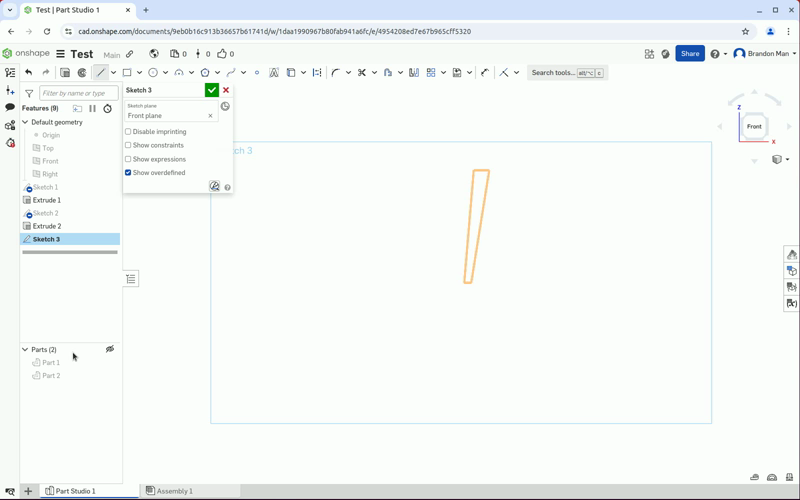
mouse_move(446, 170)
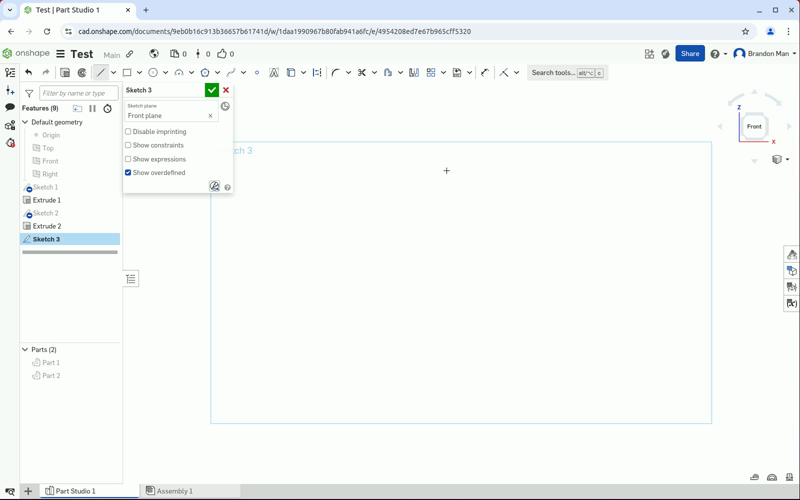
click(446, 170)
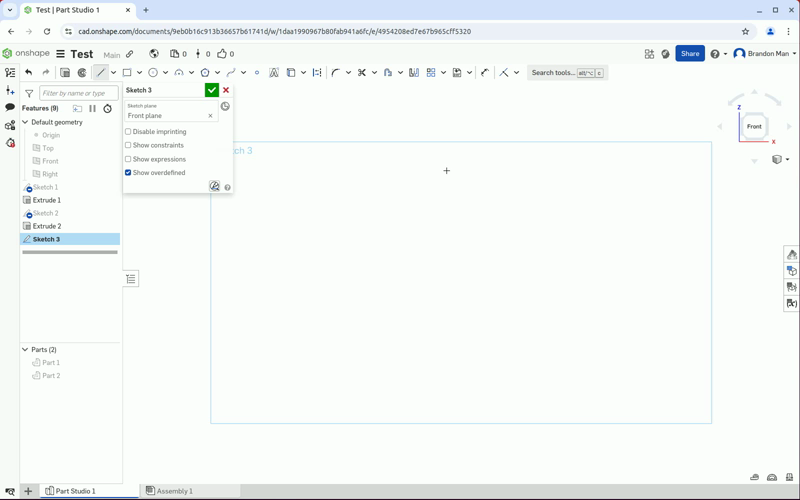
key_up(shift)
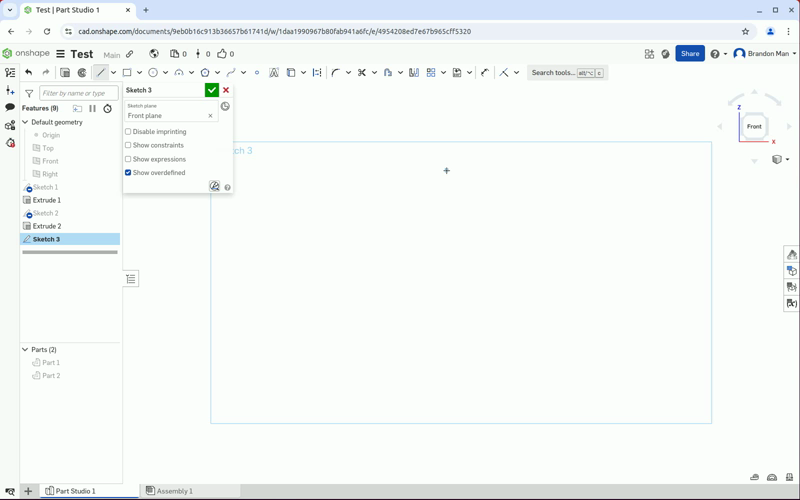
key_down(shift)
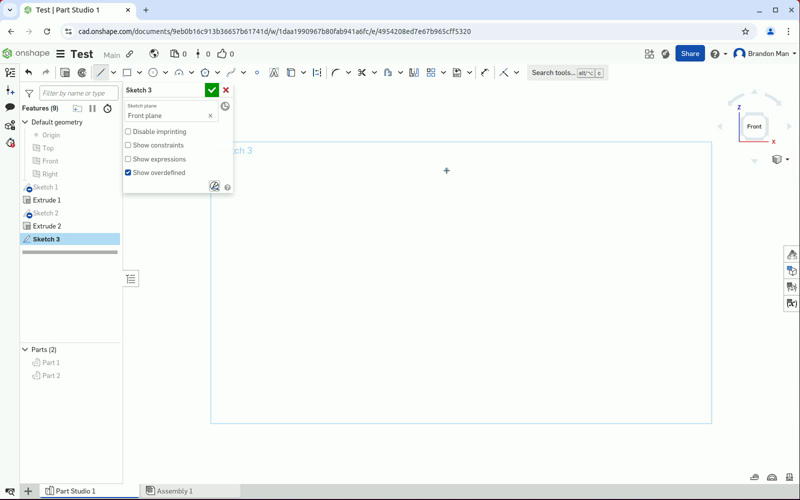
mouse_move(456, 282)
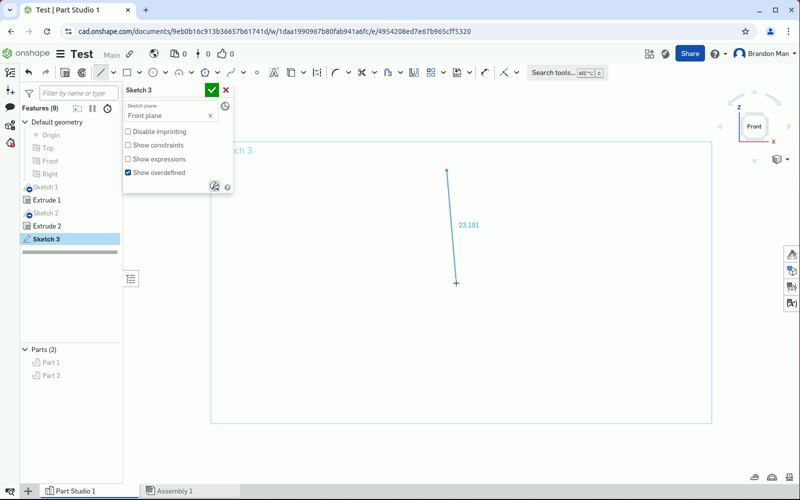
click(456, 282)
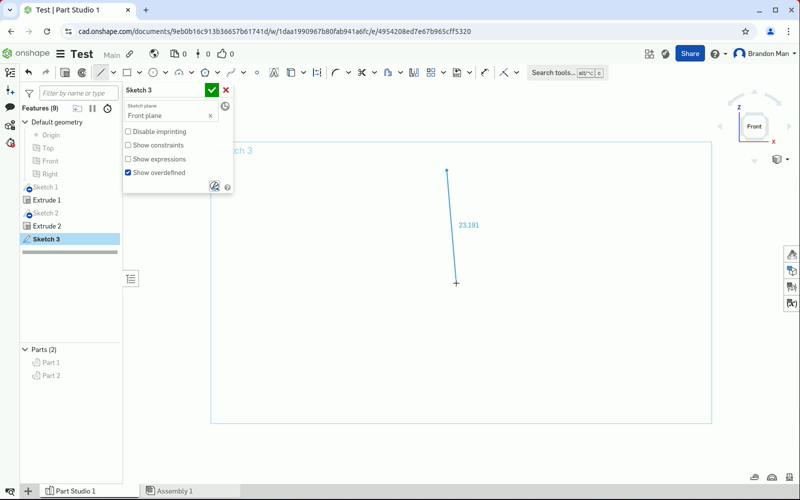
key_up(shift)
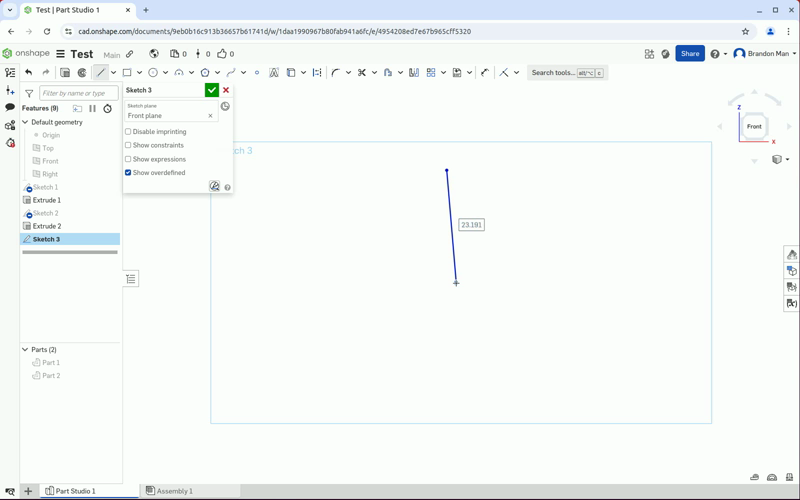
key_down(shift)
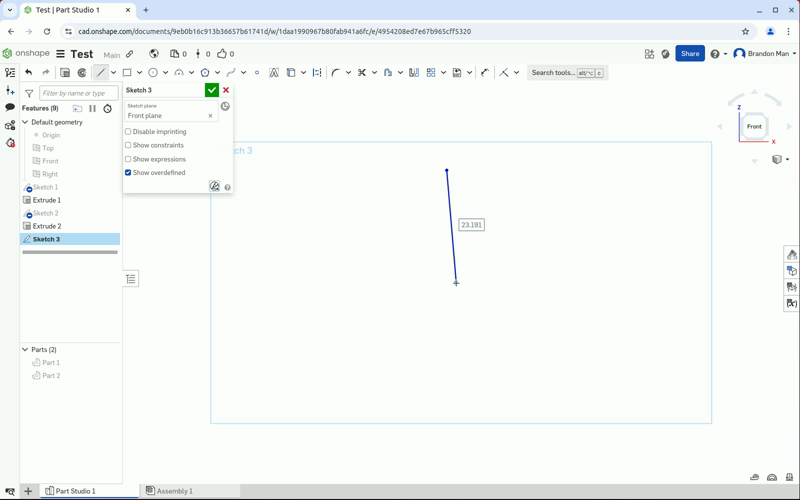
mouse_move(486, 282)
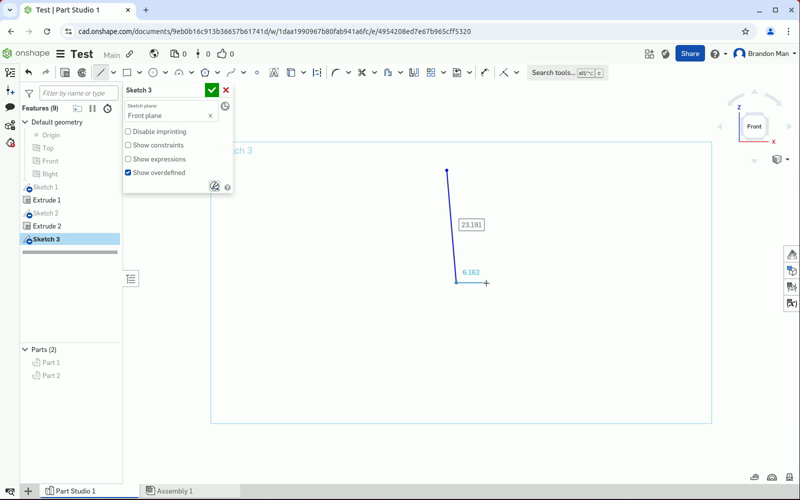
mouse_move(464, 282)
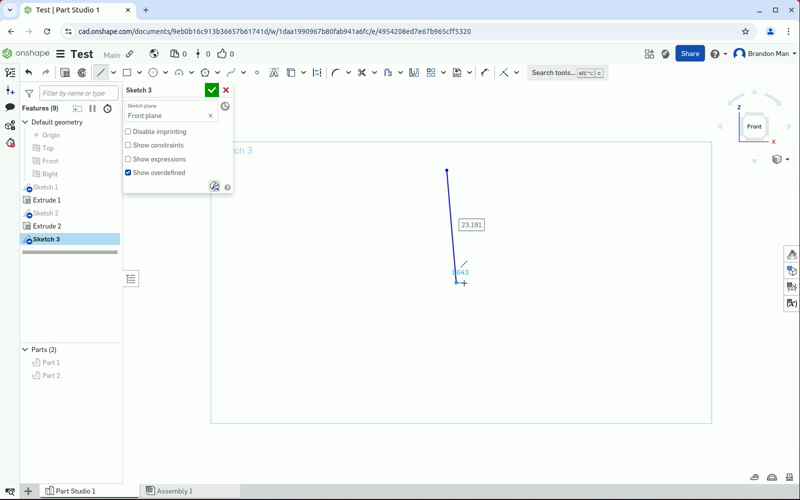
click(464, 282)
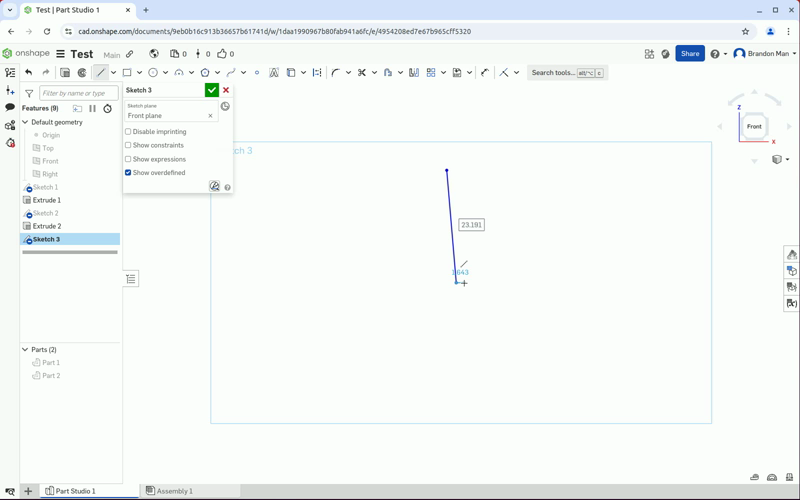
key_up(shift)
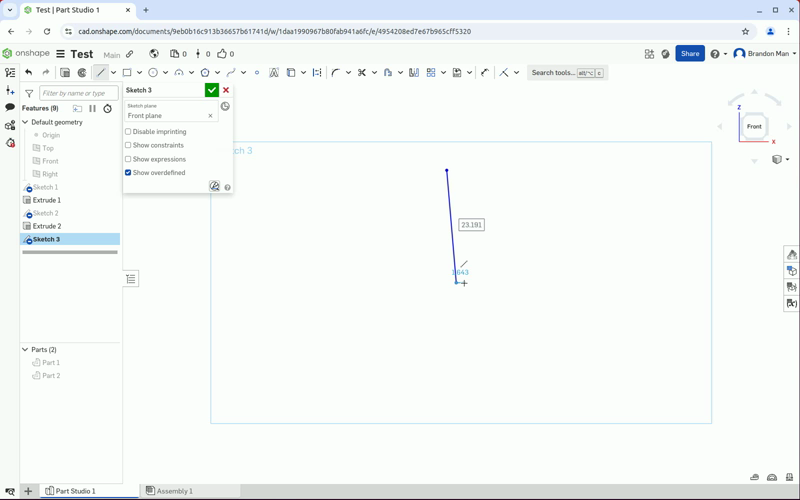
key_down(shift)
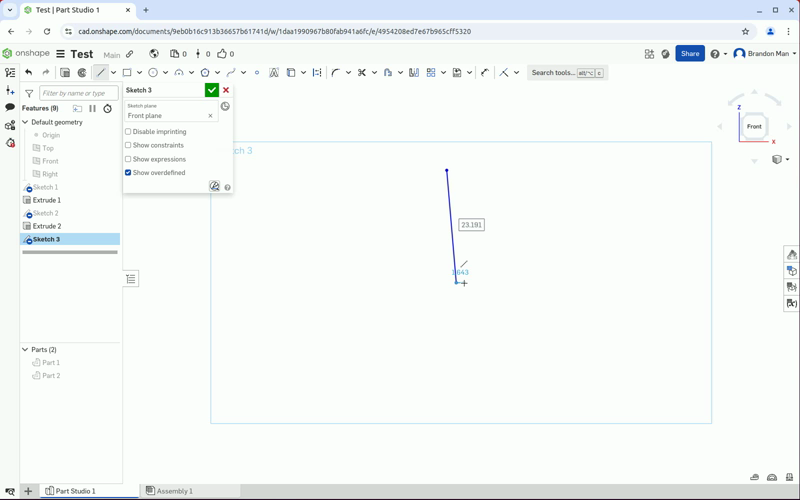
mouse_move(474, 170)
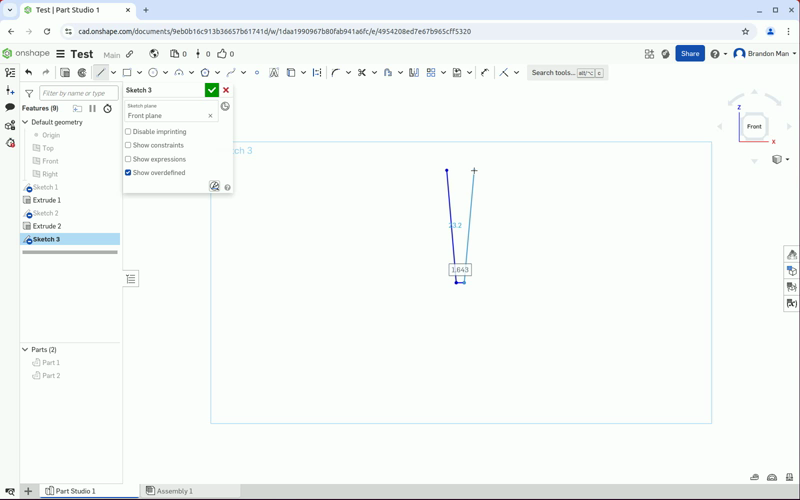
click(474, 170)
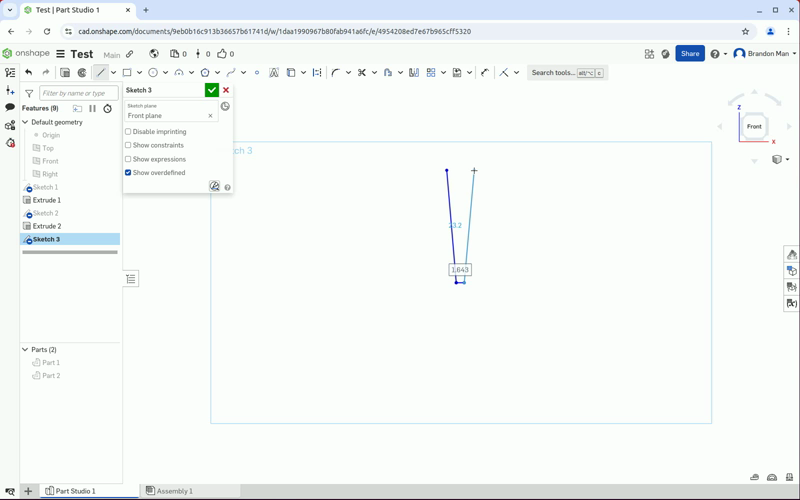
key_up(shift)
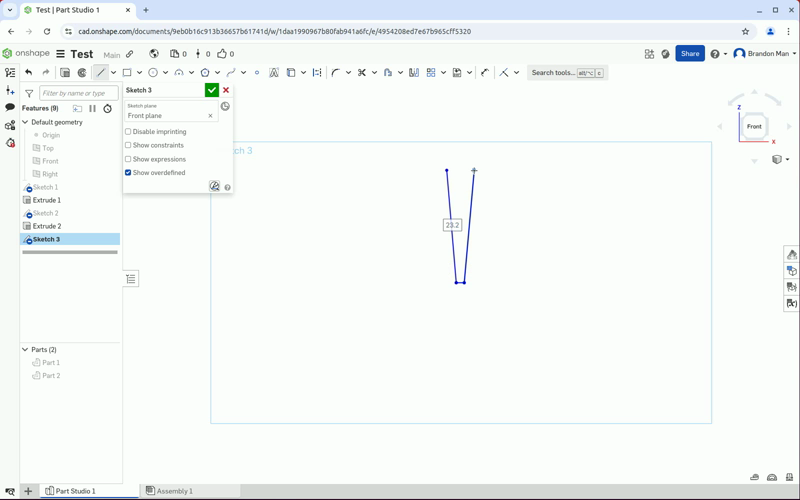
mouse_move(504, 170)
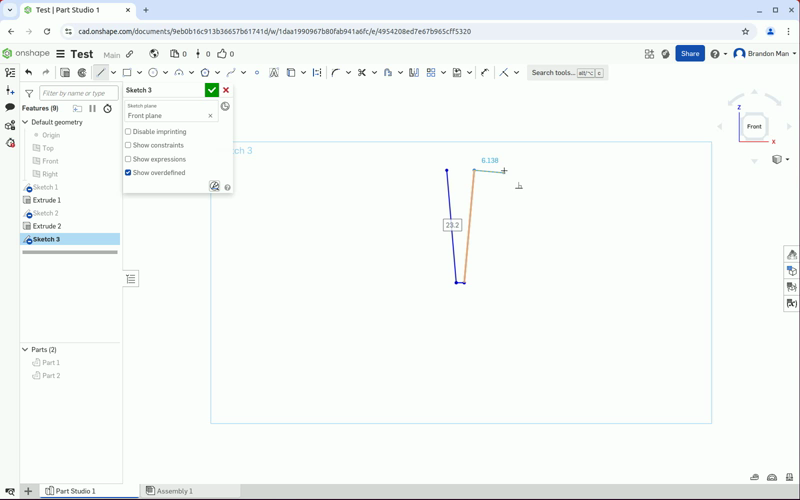
key_down(shift)
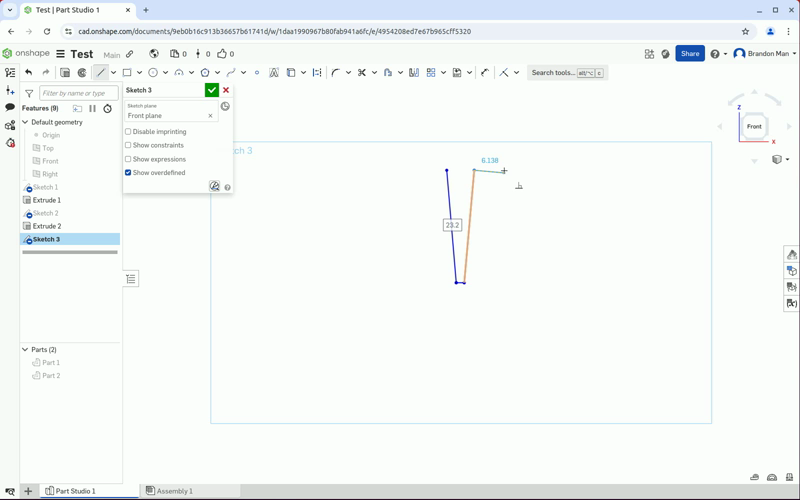
mouse_move(446, 170)
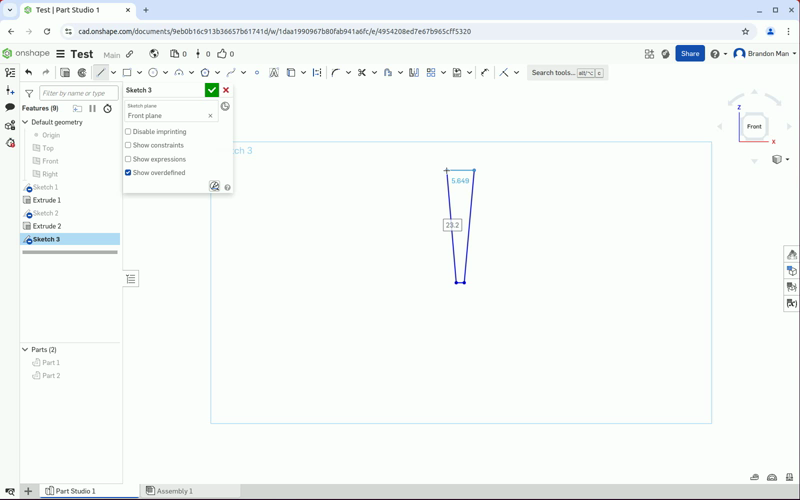
key_up(shift)
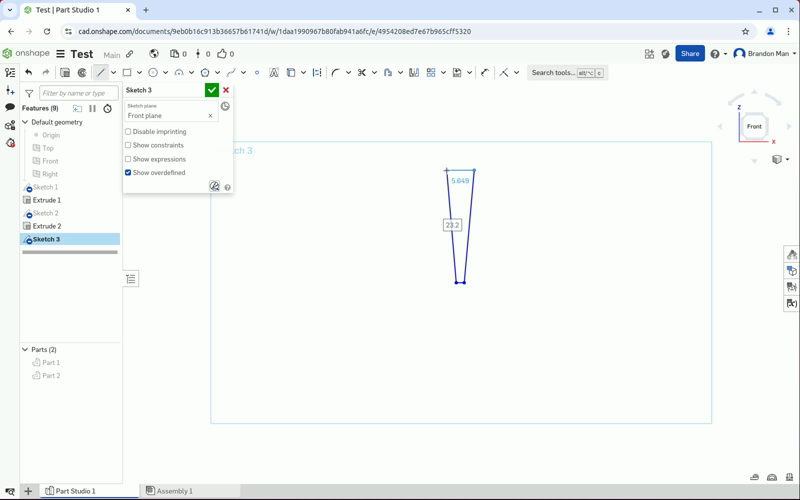
click(446, 170)
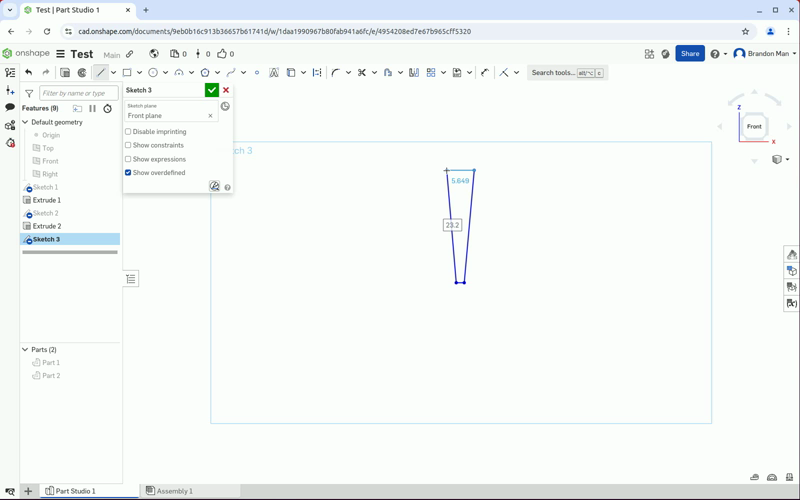
key(esc)
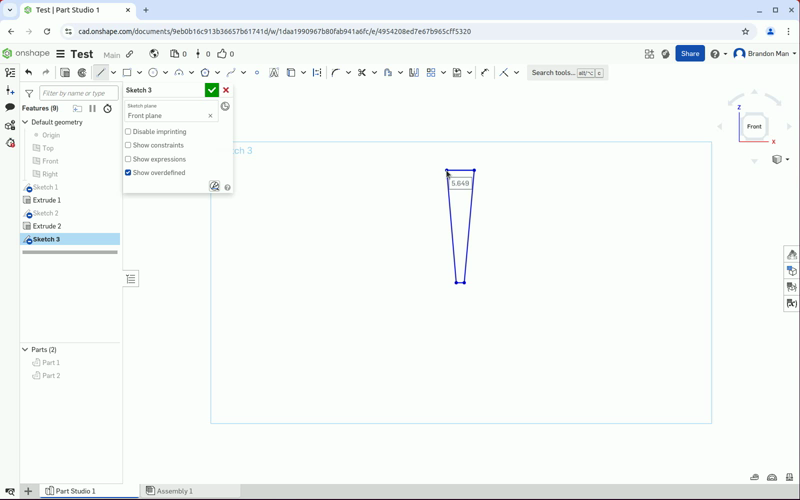
mouse_move(463, 257)
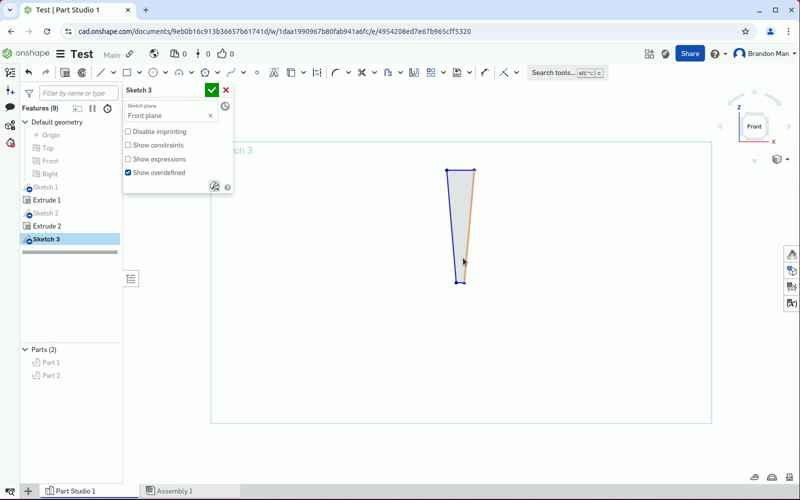
click(463, 257)
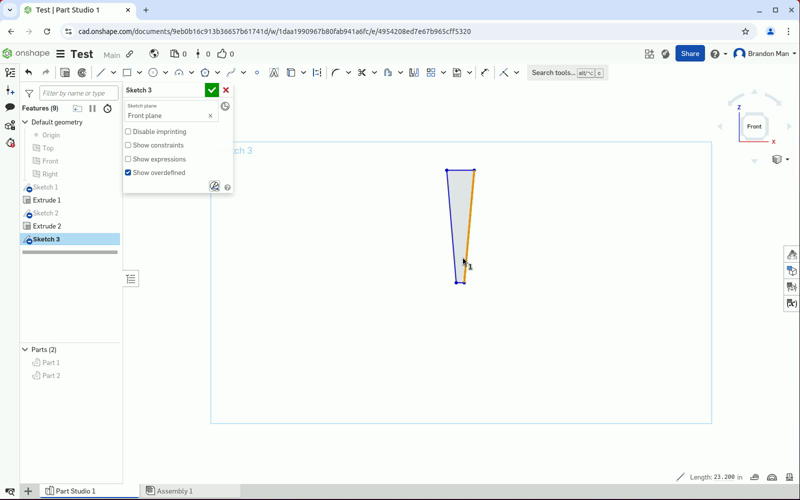
mouse_move(73, 352)
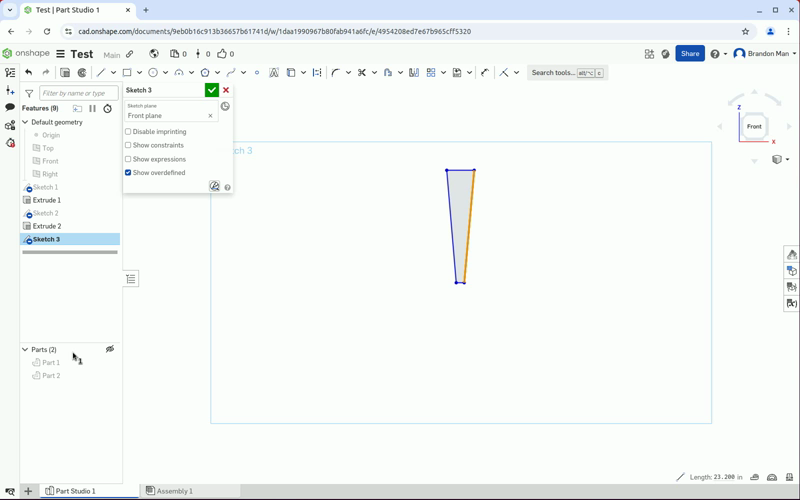
key(shift+y)
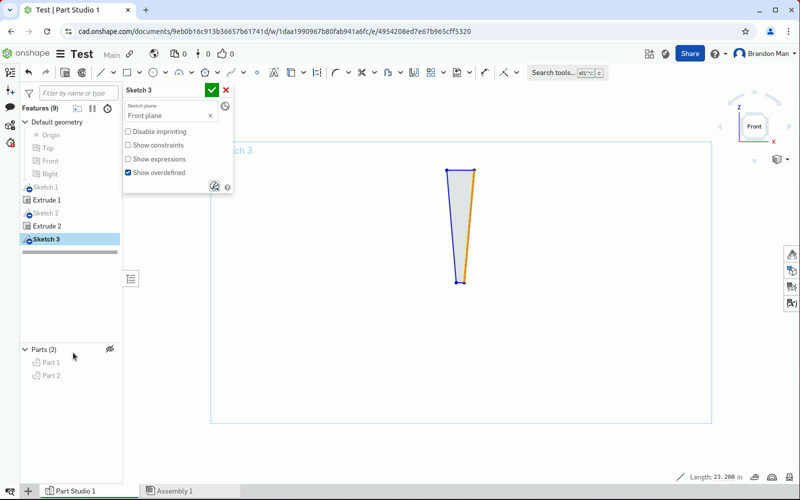
key(shift+e)
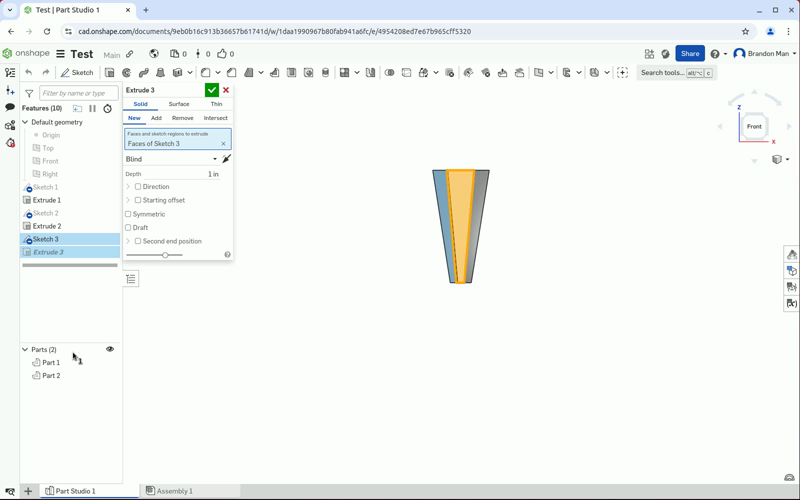
mouse_move(143, 106)
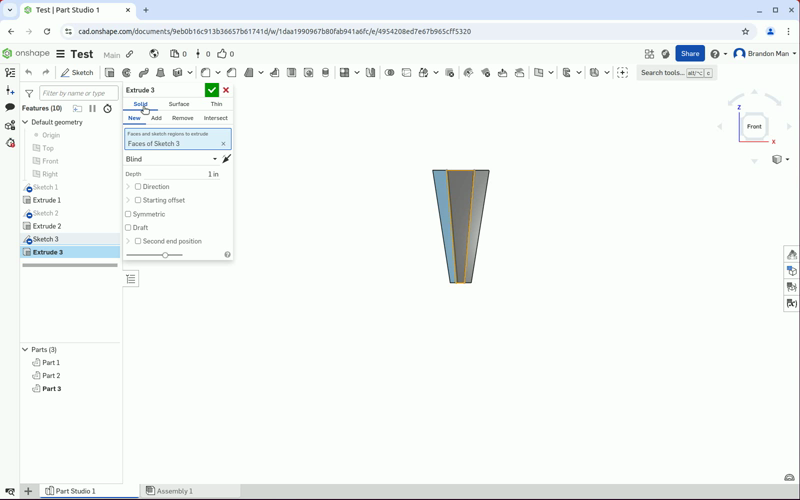
click(143, 106)
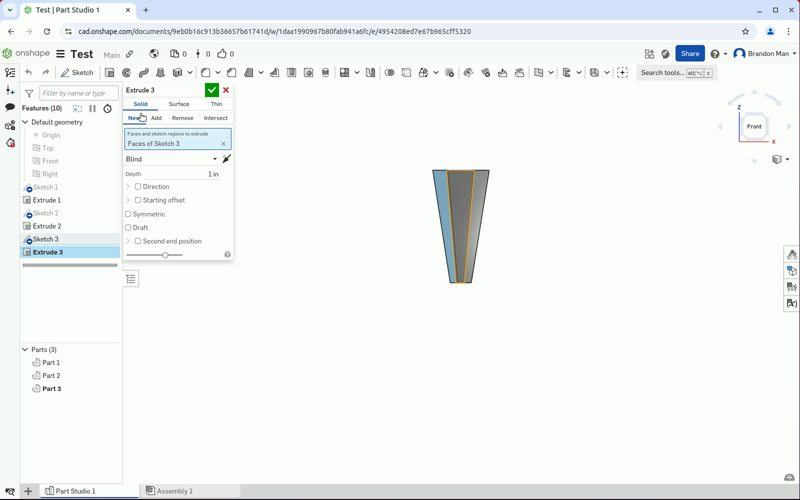
mouse_move(137, 120)
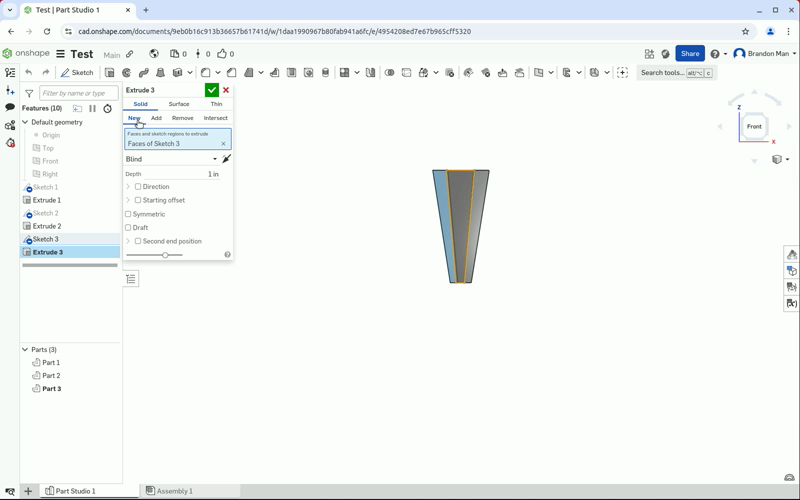
click(137, 120)
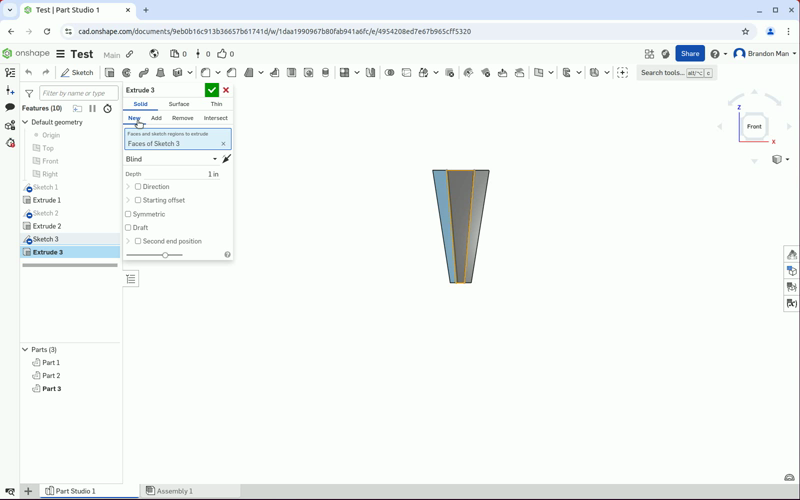
key(tab, 4)
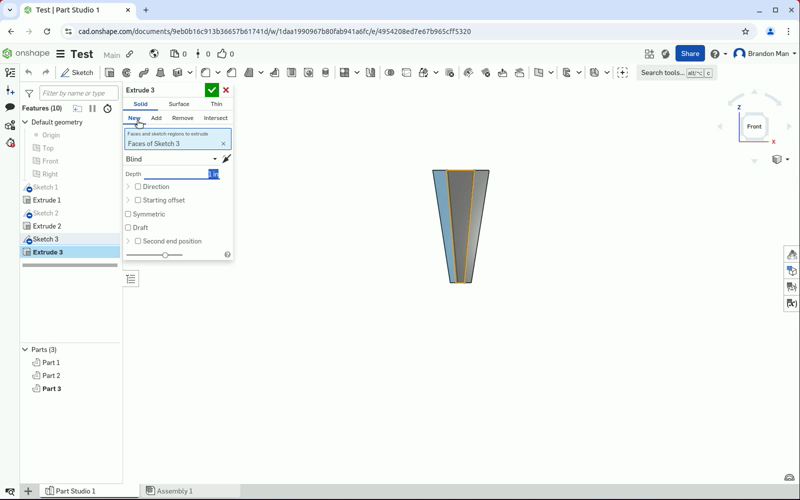
text(2.408)
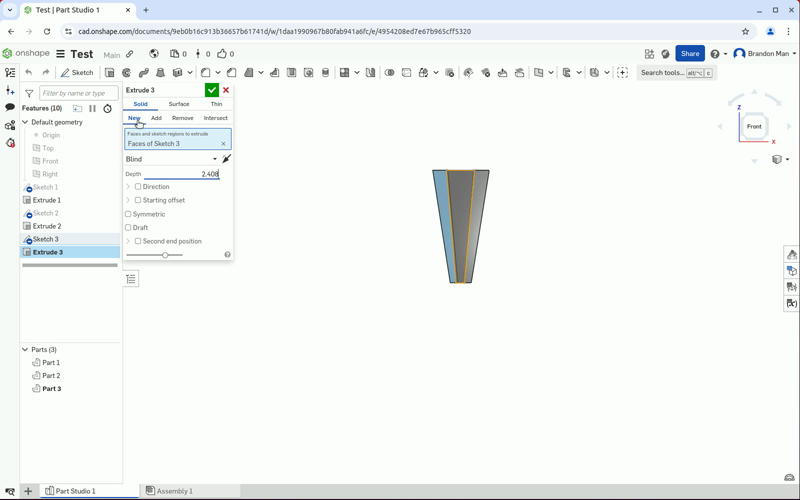
key(tab, 3)
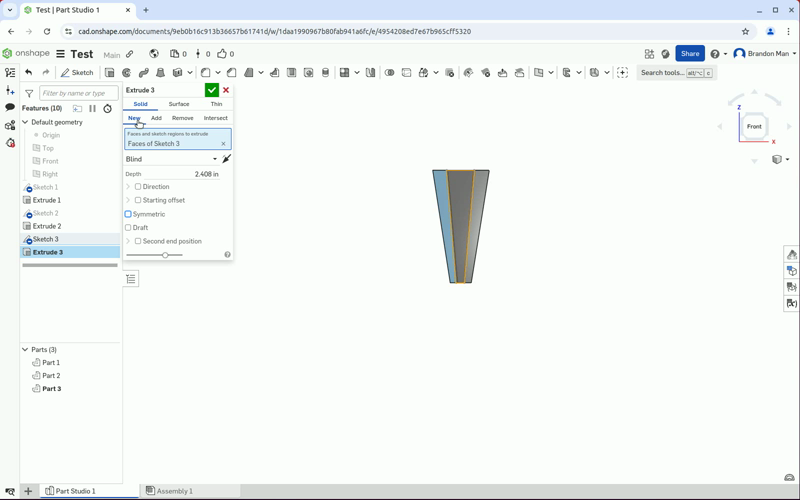
key(space)
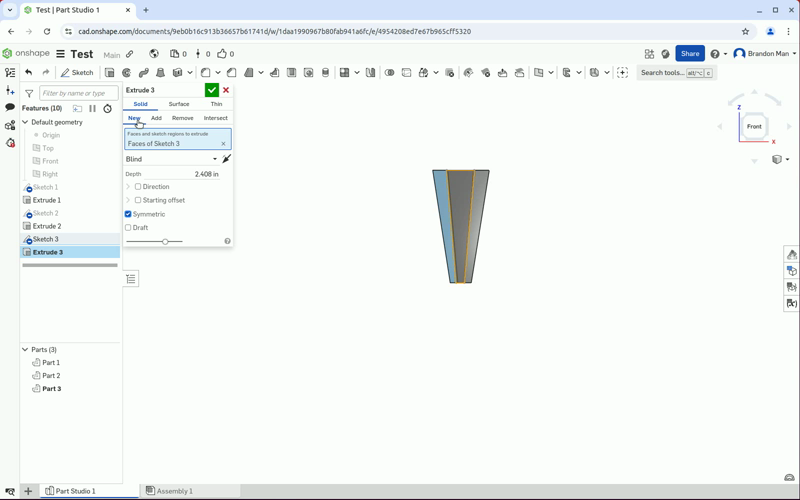
key(enter)
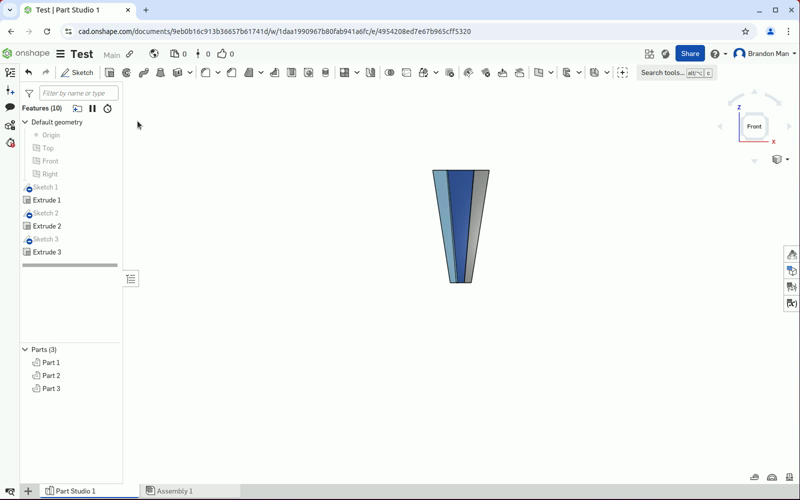
key(shift+h)
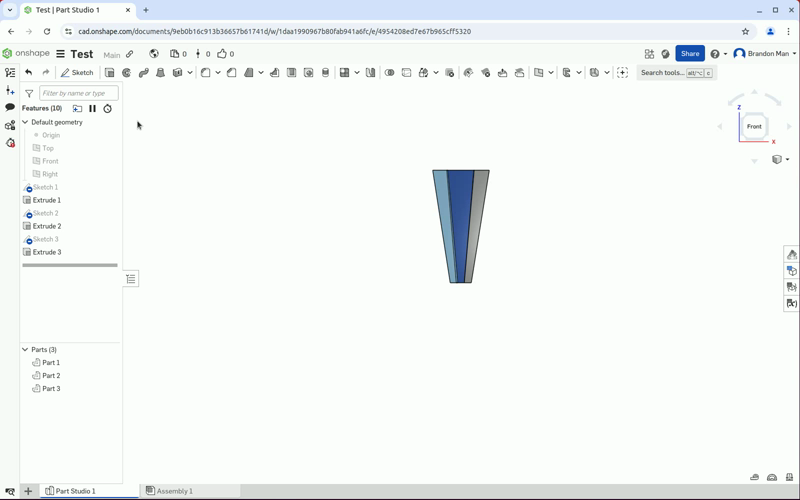
key(shift+h)
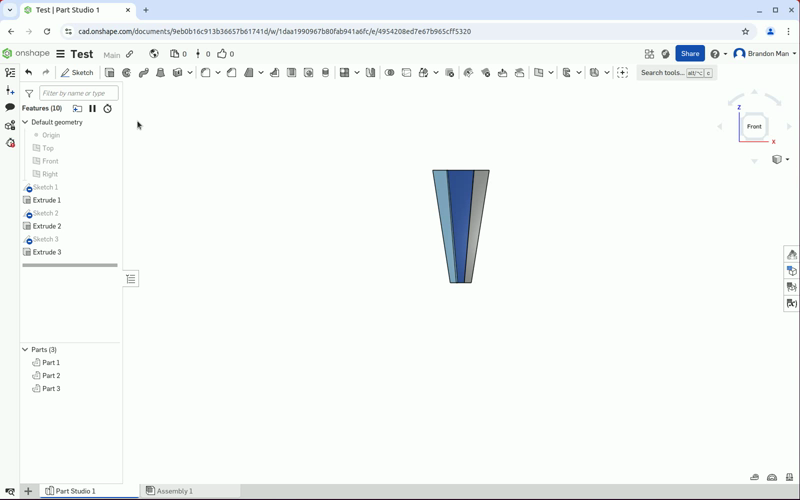
mouse_move(73, 189)
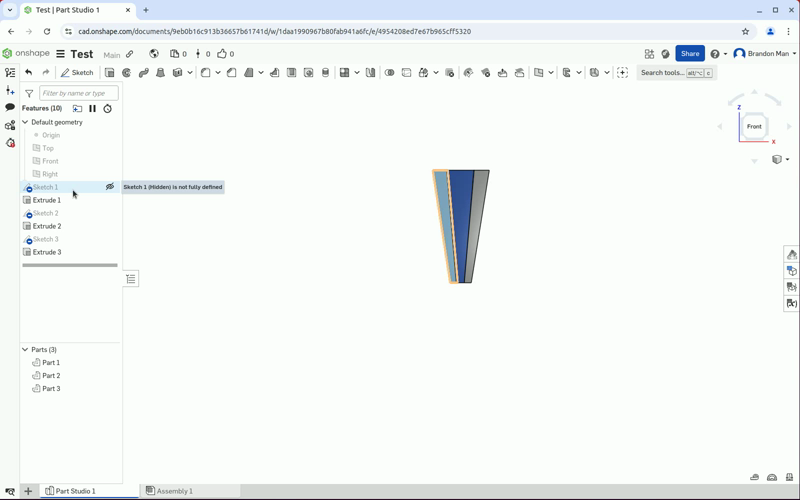
click(73, 189)
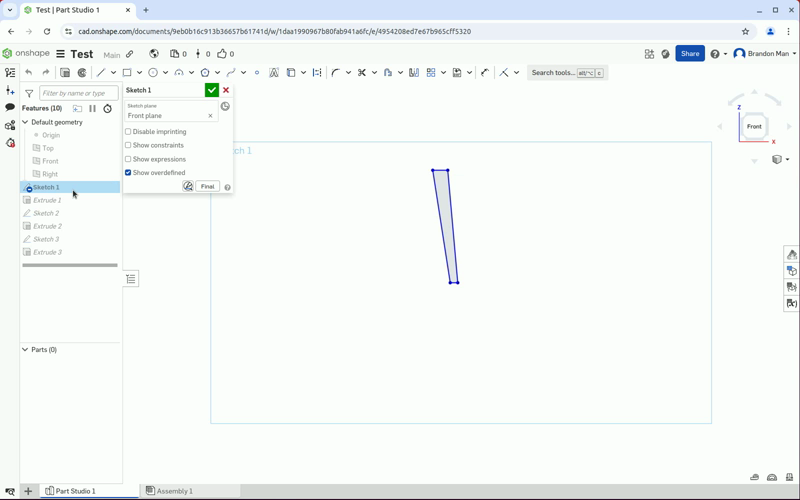
mouse_move(229, 92)
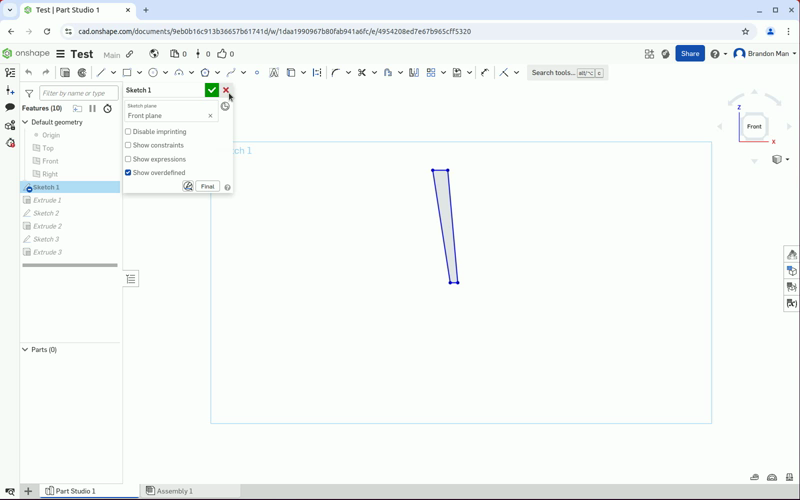
click(229, 92)
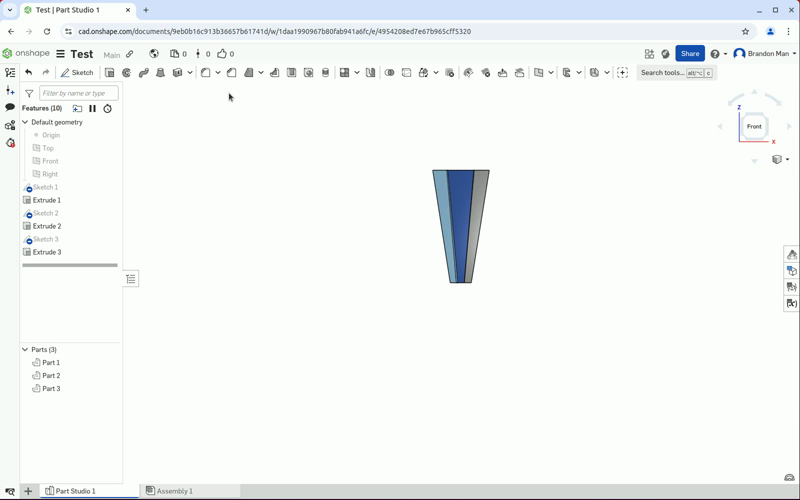
mouse_move(73, 352)
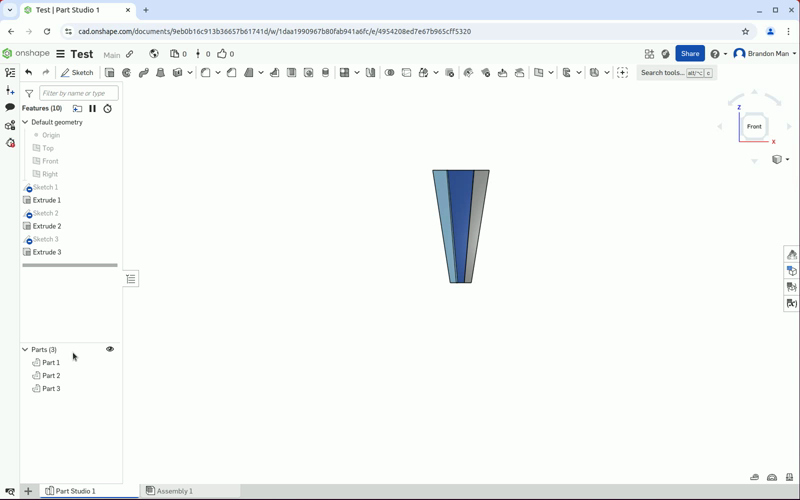
key(y)
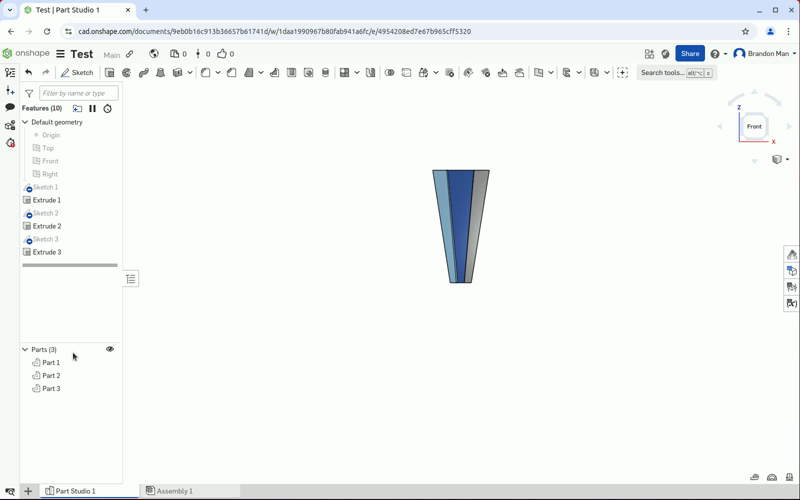
key(shift+p)
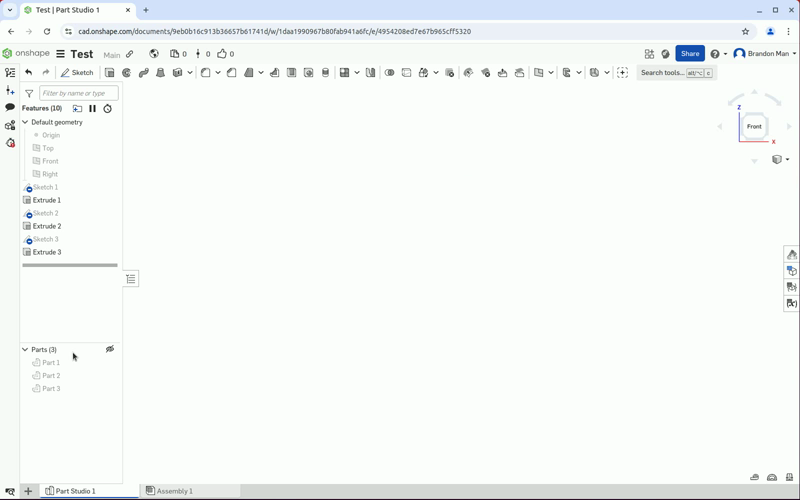
key(space)
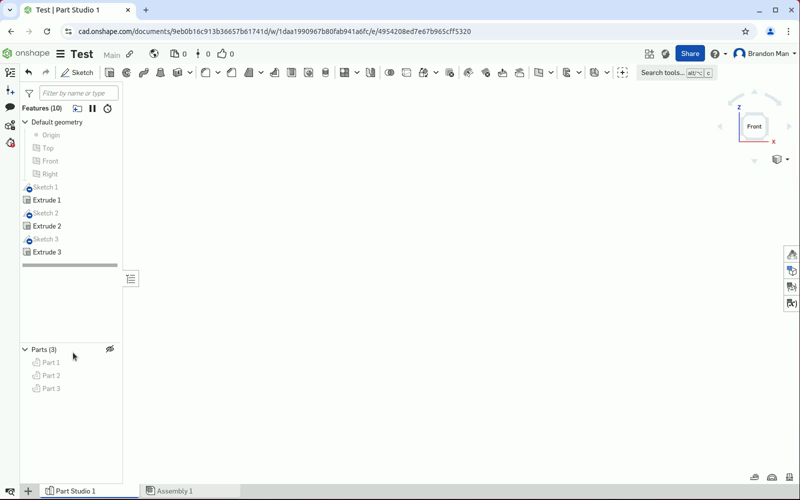
key_down(shift)
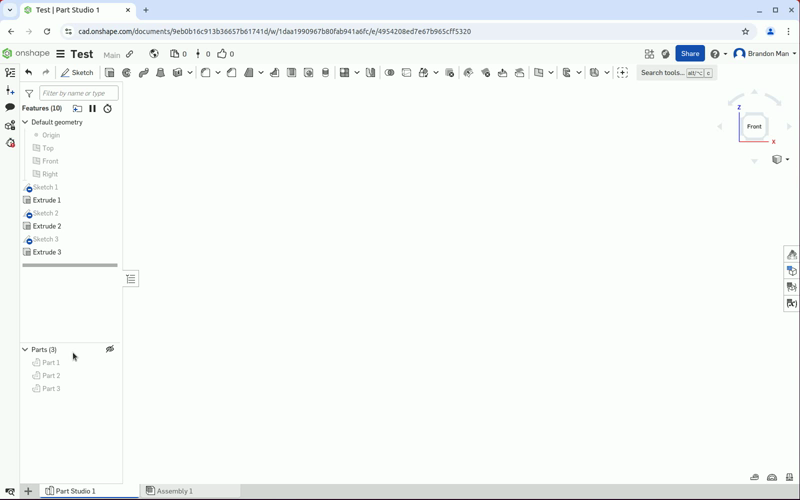
key(down)
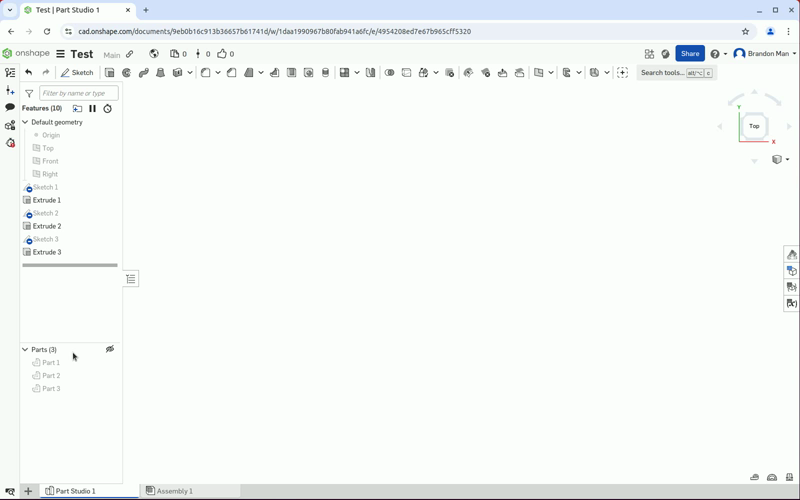
key_up(shift)
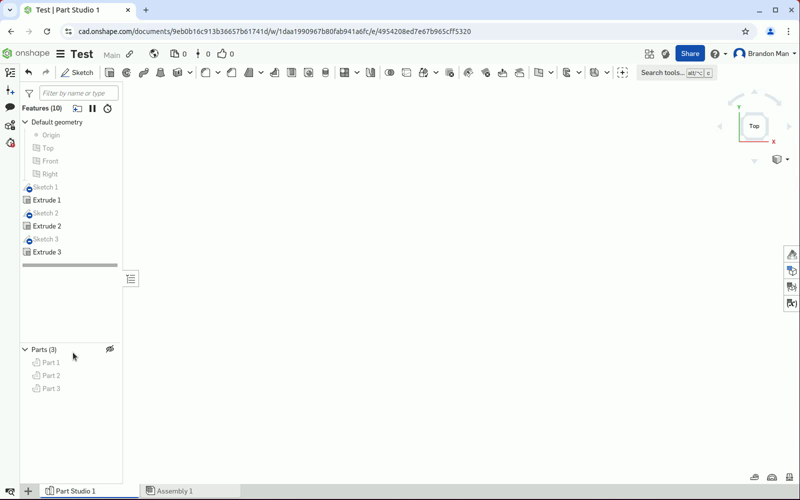
mouse_move(73, 352)
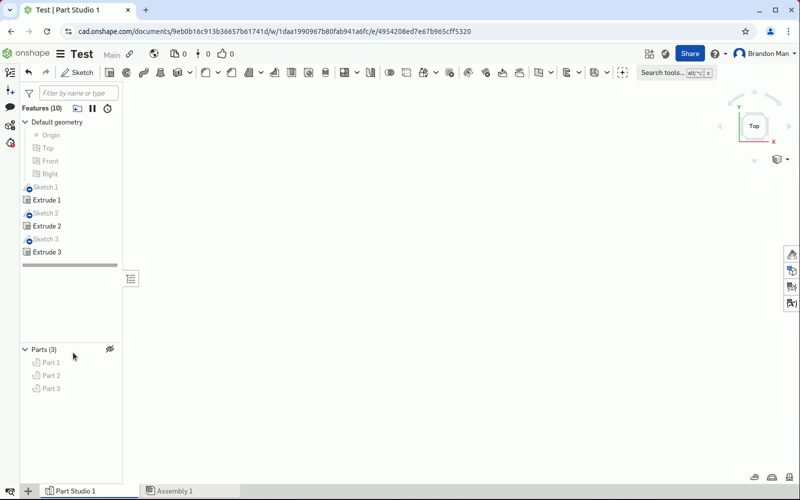
key(shift+y)
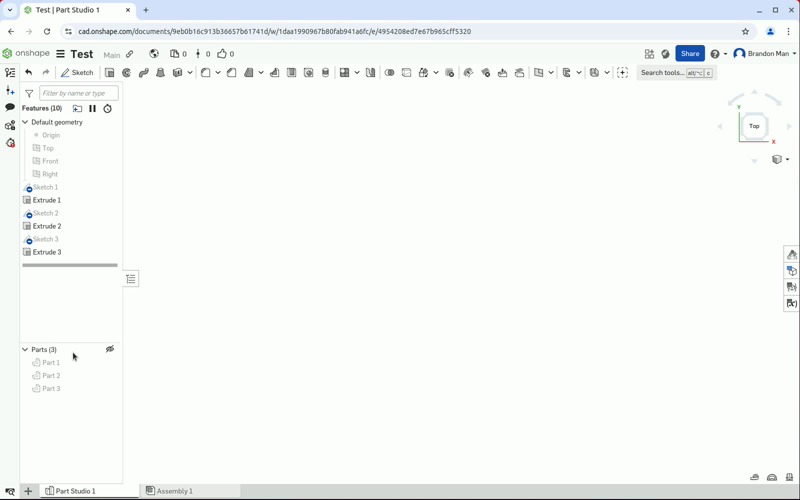
key(shift+s)
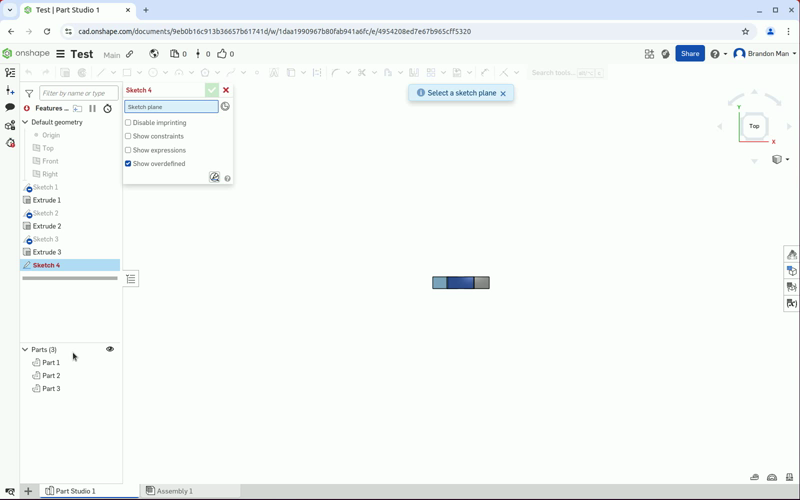
mouse_move(73, 150)
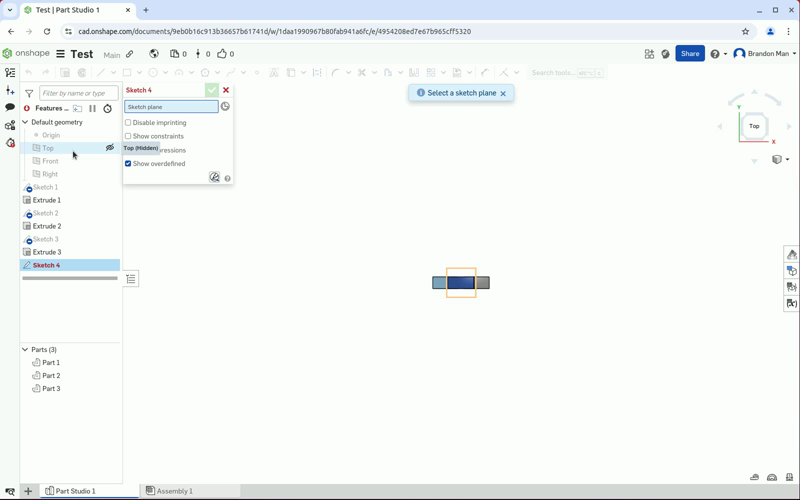
click(73, 150)
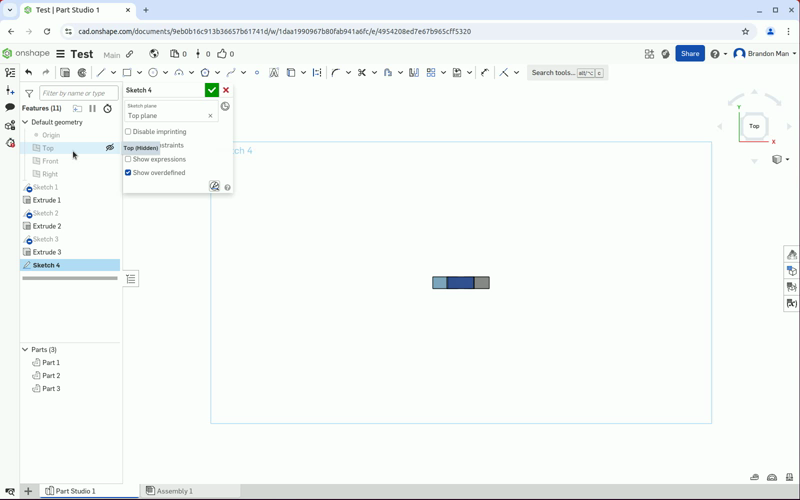
mouse_move(73, 352)
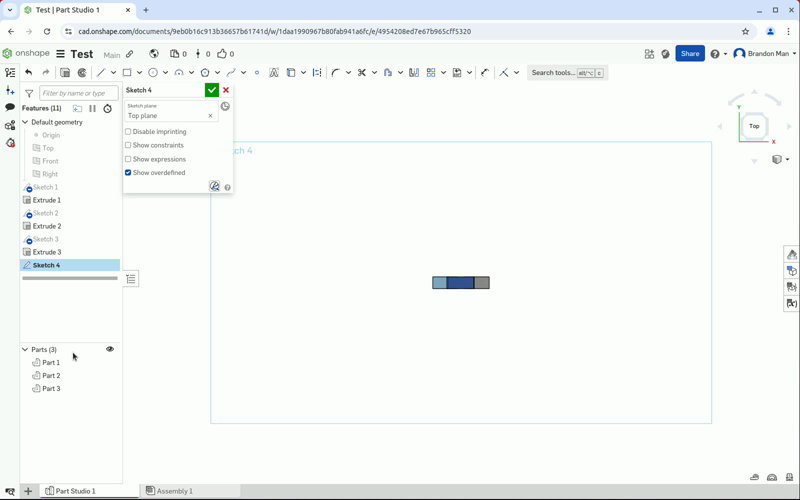
key(y)
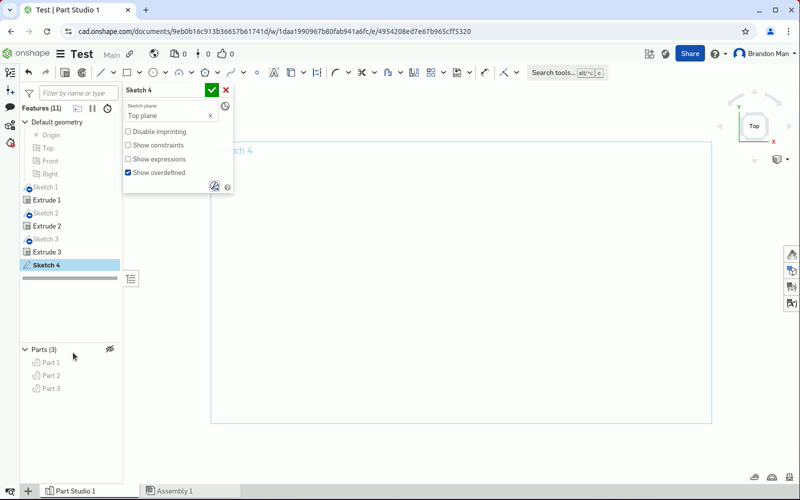
key(l)
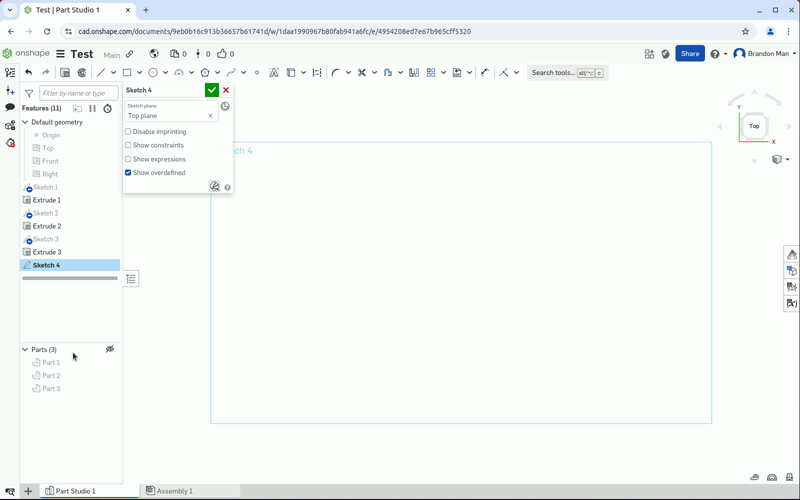
key_down(shift)
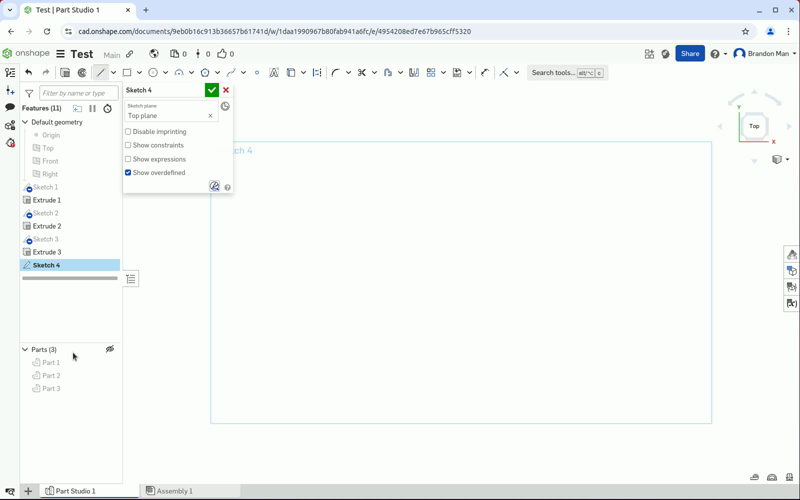
mouse_move(441, 295)
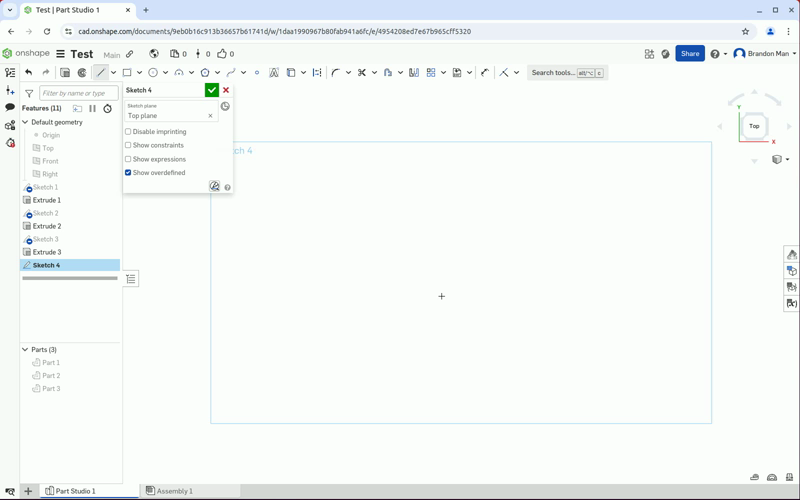
click(441, 295)
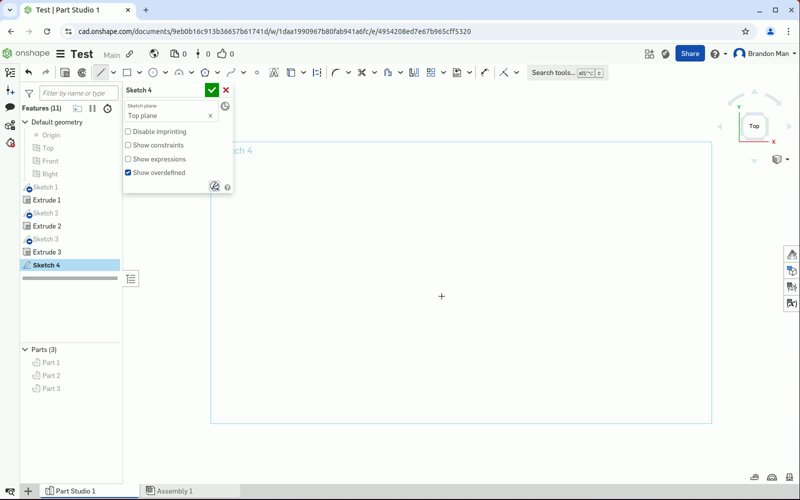
key_up(shift)
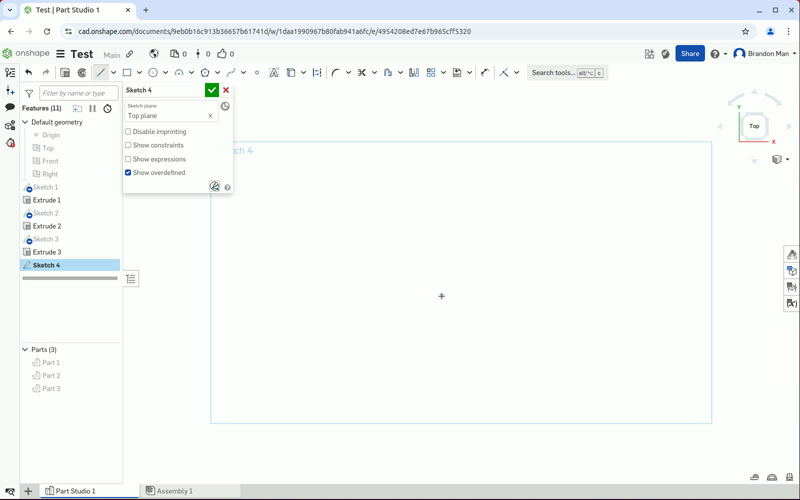
key_down(shift)
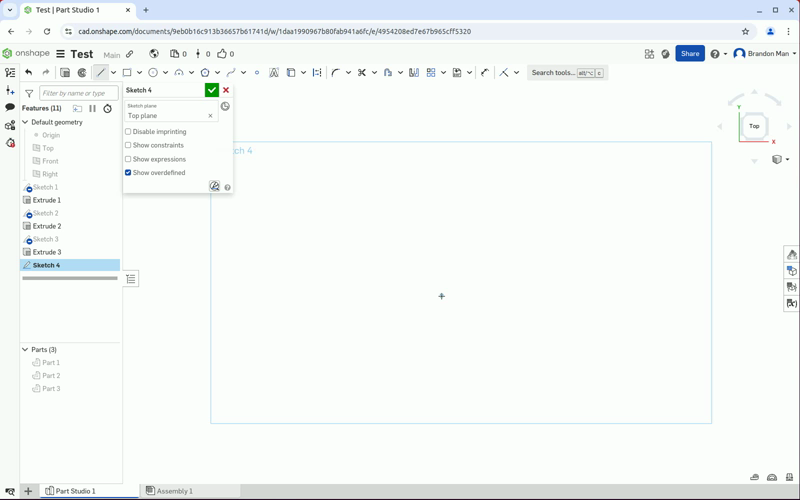
mouse_move(471, 295)
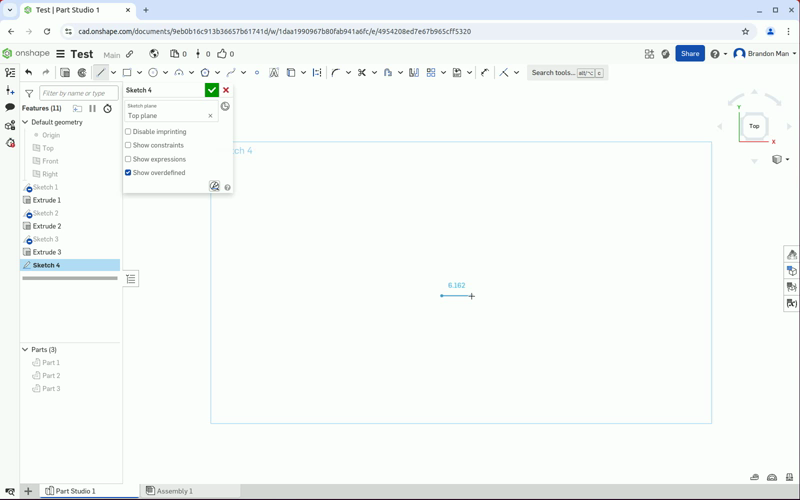
mouse_move(480, 295)
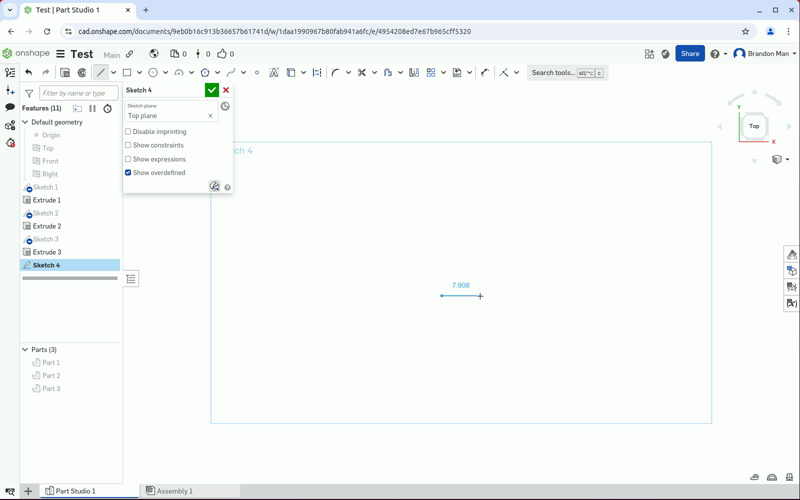
click(480, 295)
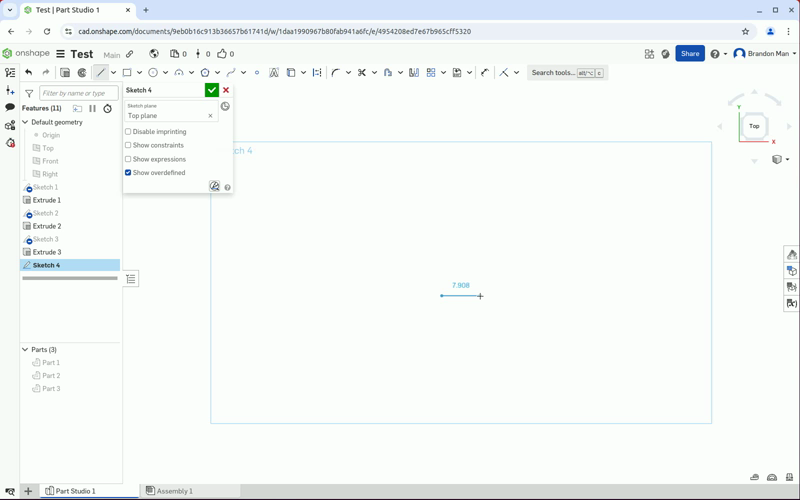
key_up(shift)
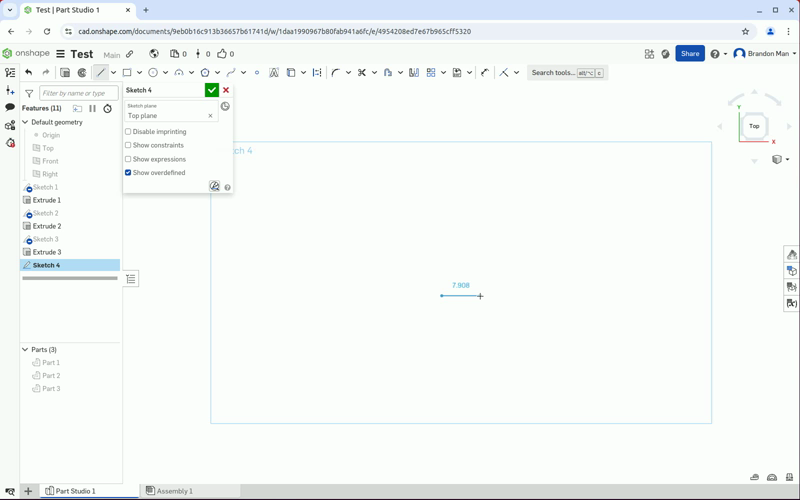
key_down(shift)
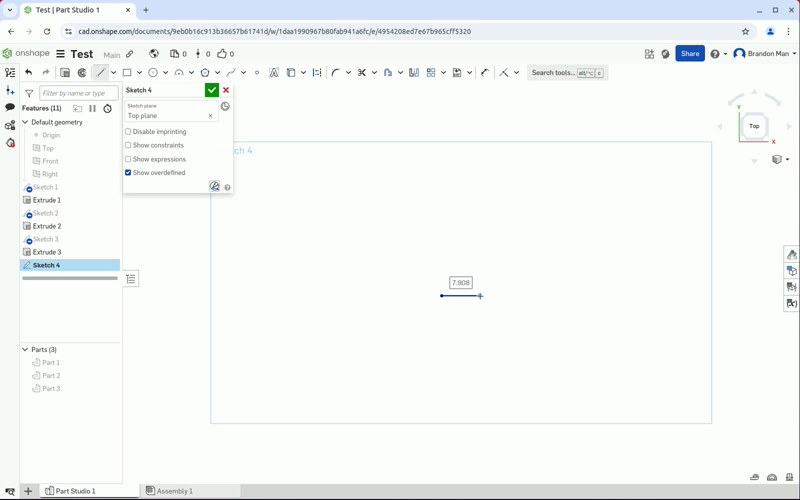
mouse_move(510, 295)
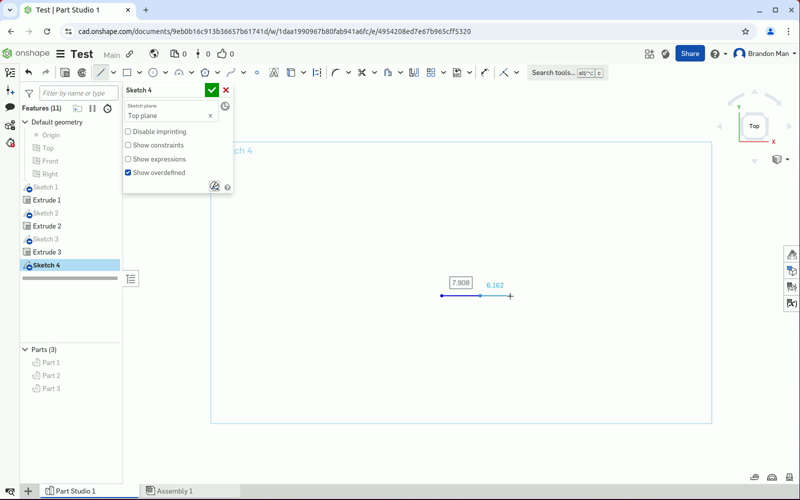
mouse_move(480, 269)
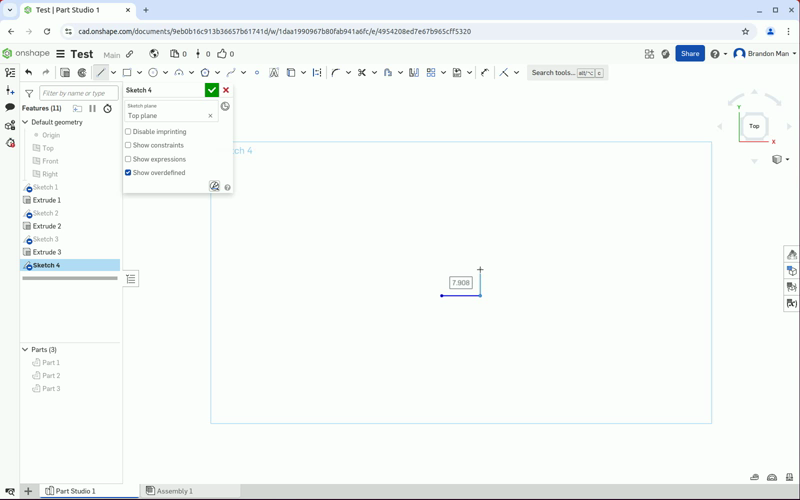
click(480, 269)
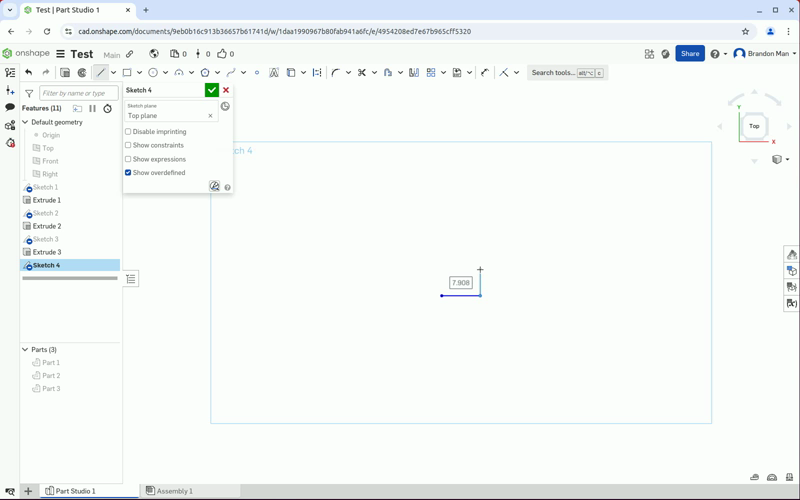
key_up(shift)
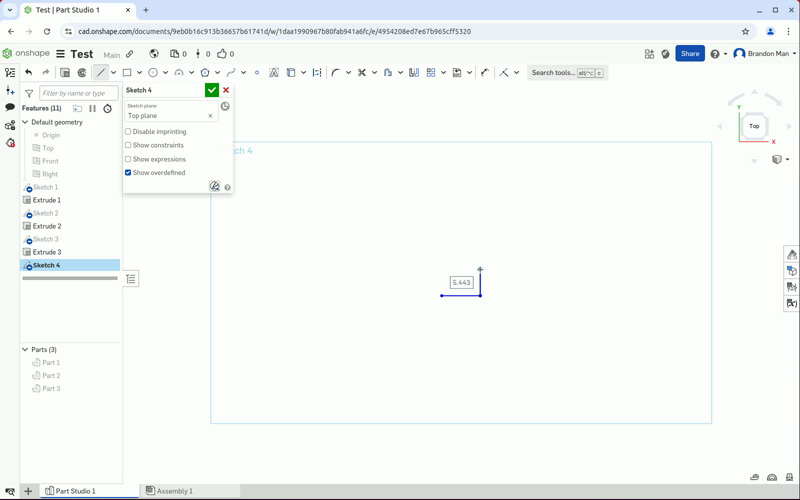
key_down(shift)
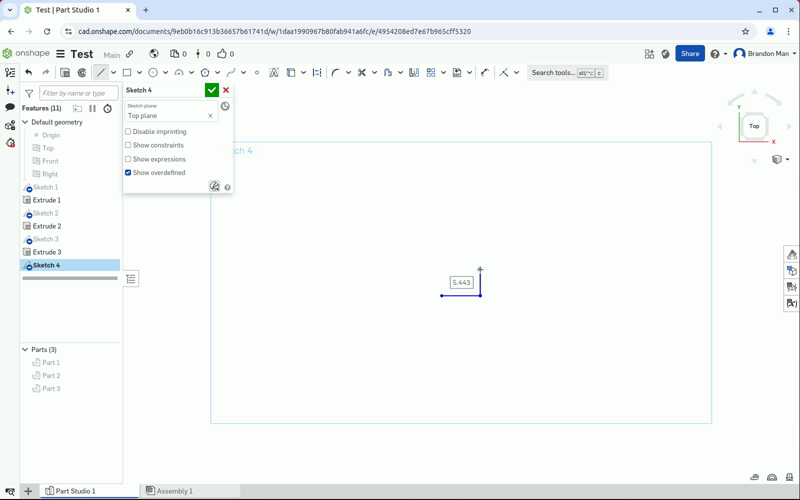
mouse_move(510, 269)
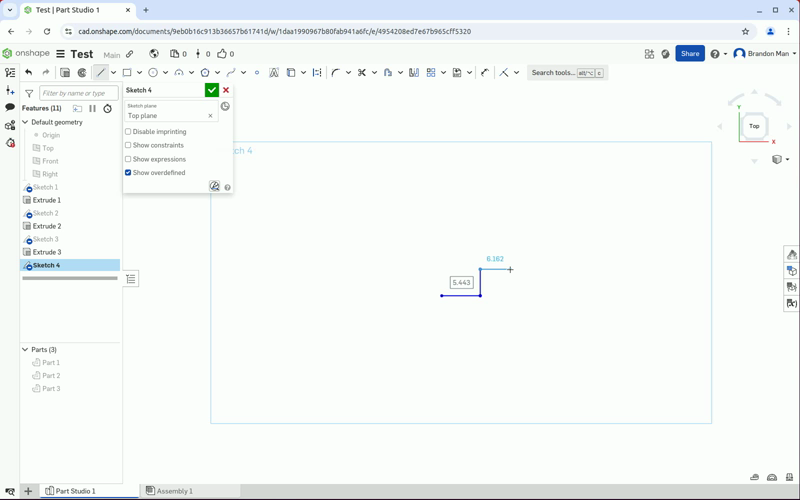
mouse_move(441, 269)
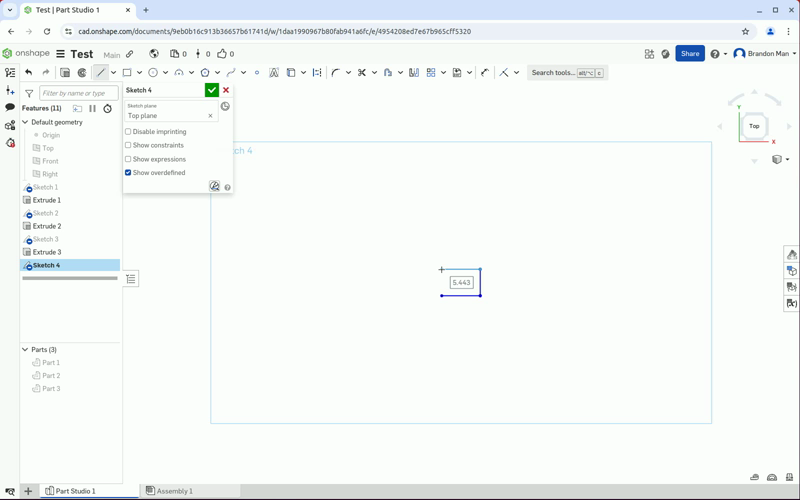
click(441, 269)
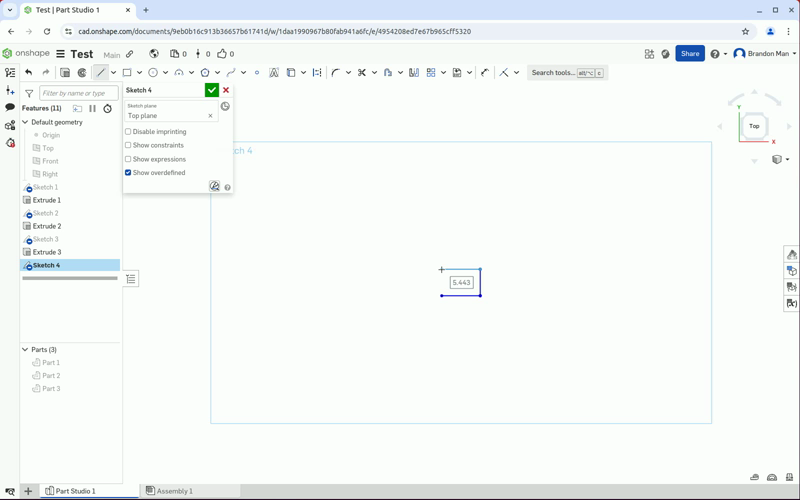
key_up(shift)
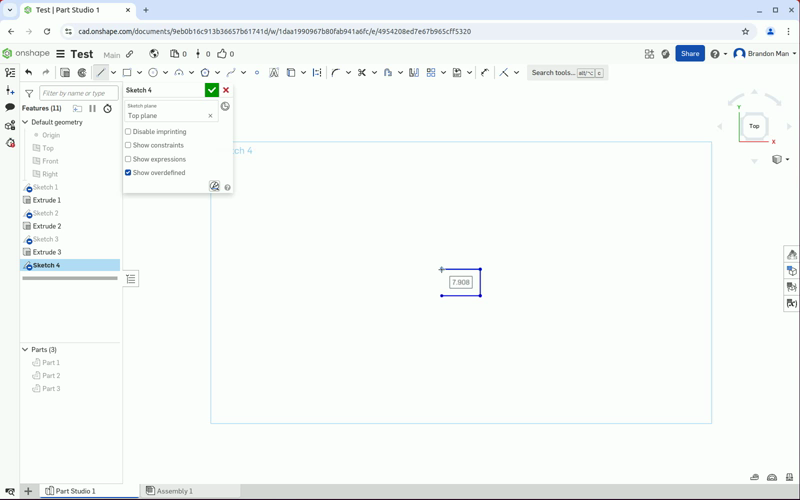
mouse_move(471, 269)
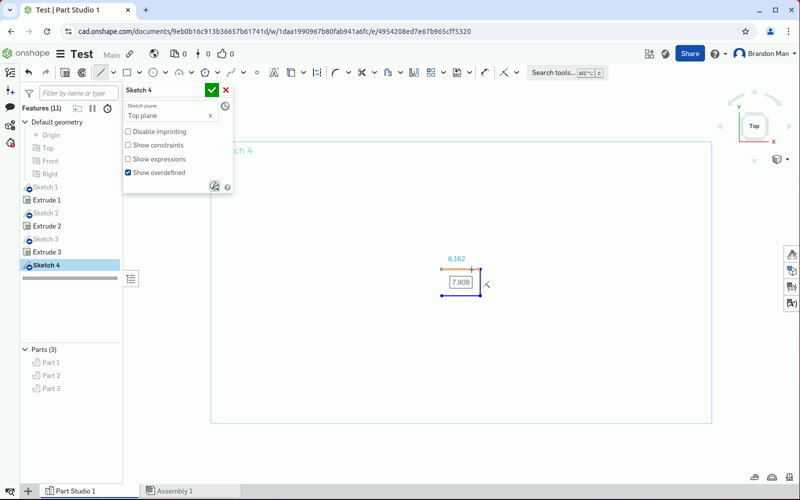
key_down(shift)
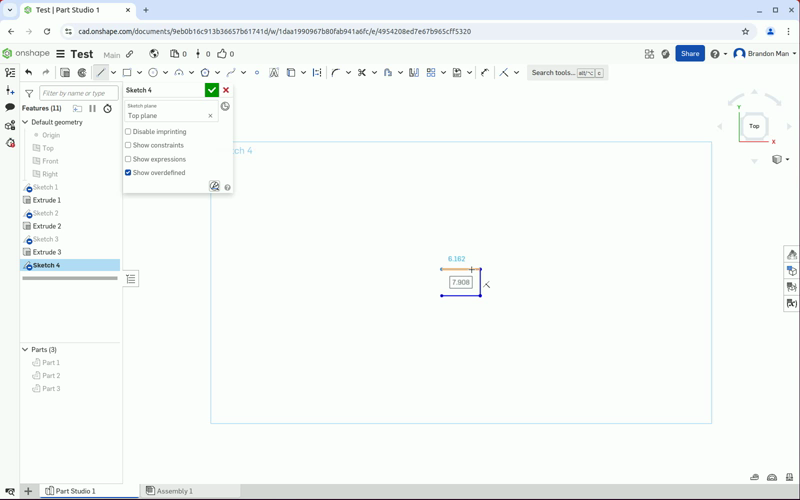
mouse_move(441, 295)
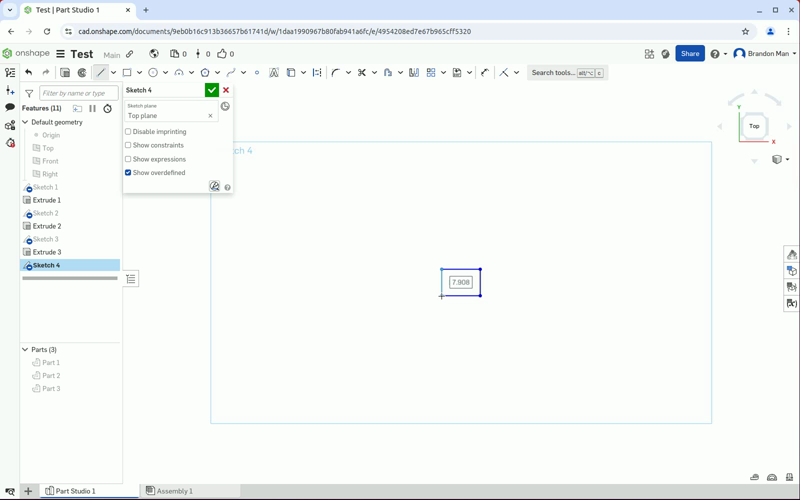
key_up(shift)
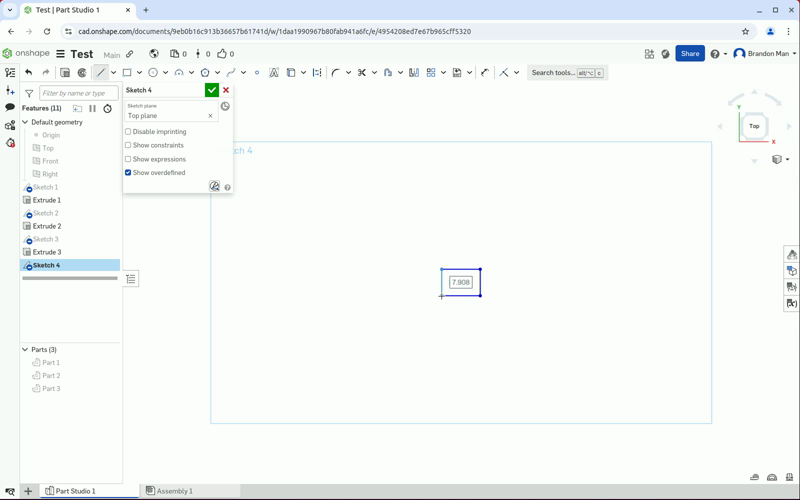
click(441, 295)
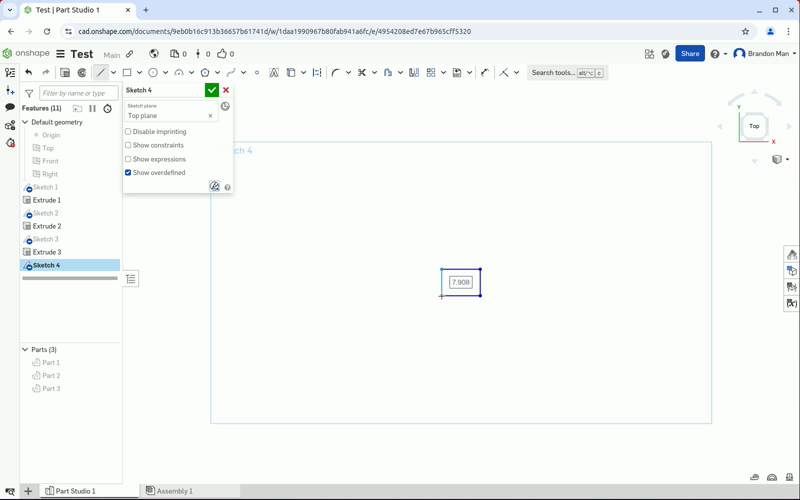
key(esc)
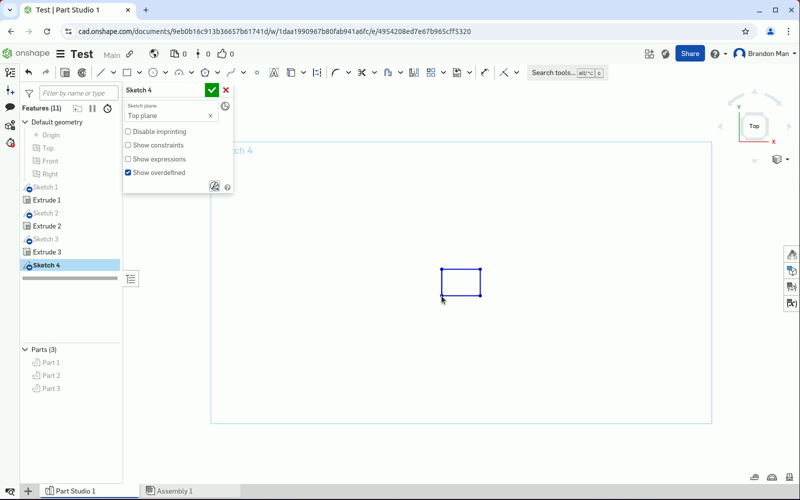
mouse_move(458, 279)
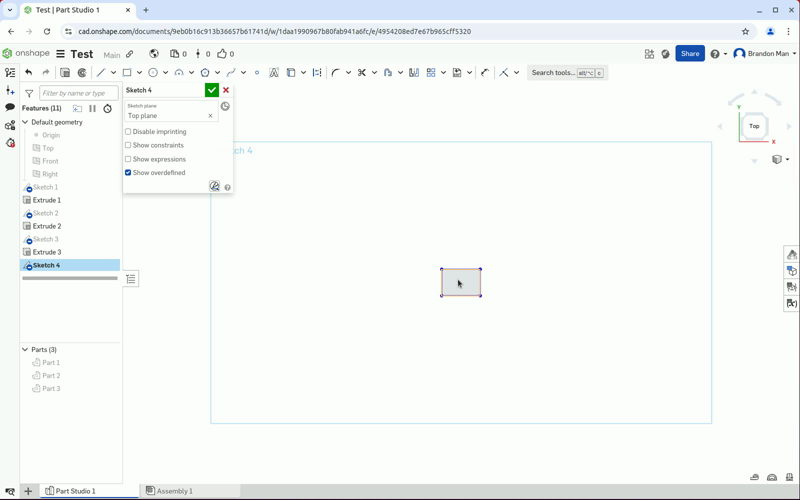
scroll(6)
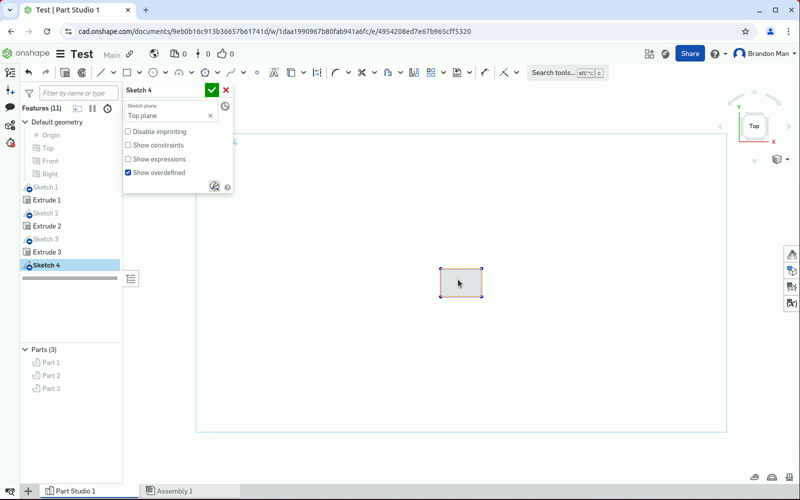
scroll(6)
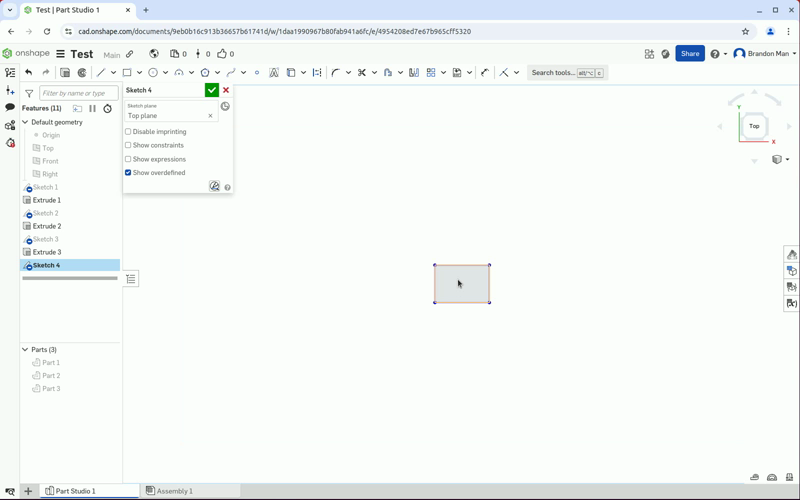
scroll(6)
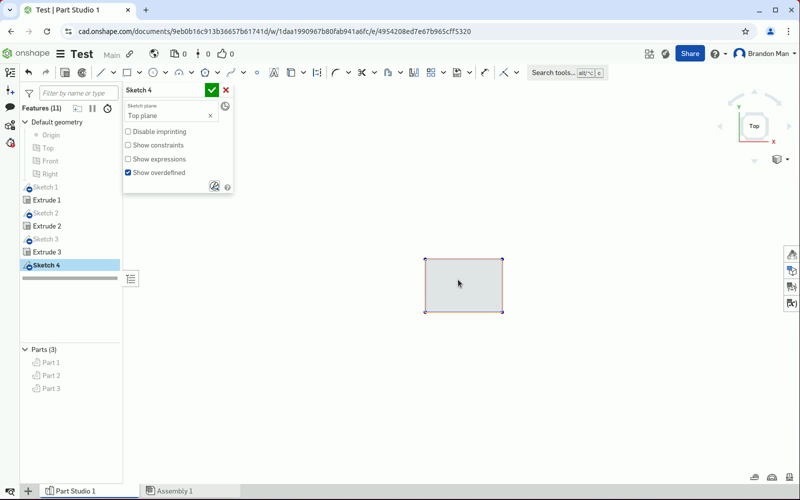
scroll(6)
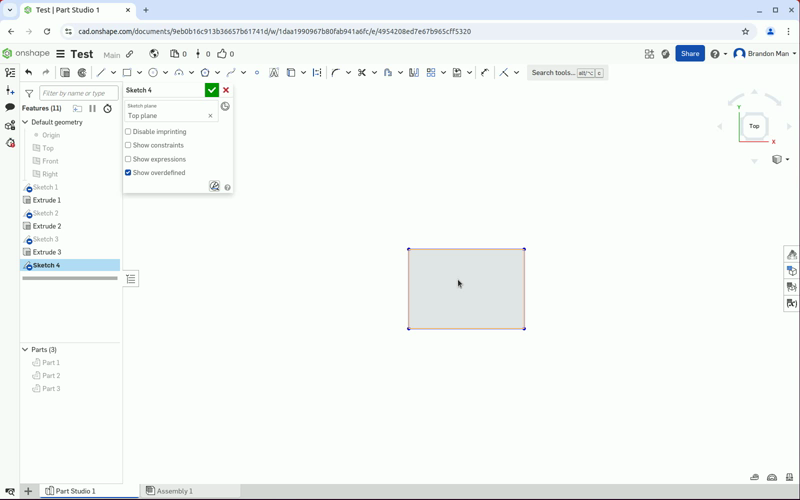
scroll(6)
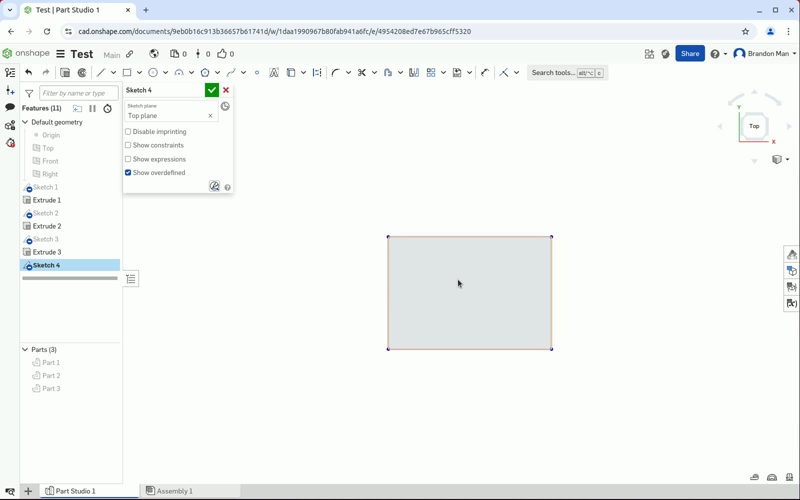
scroll(6)
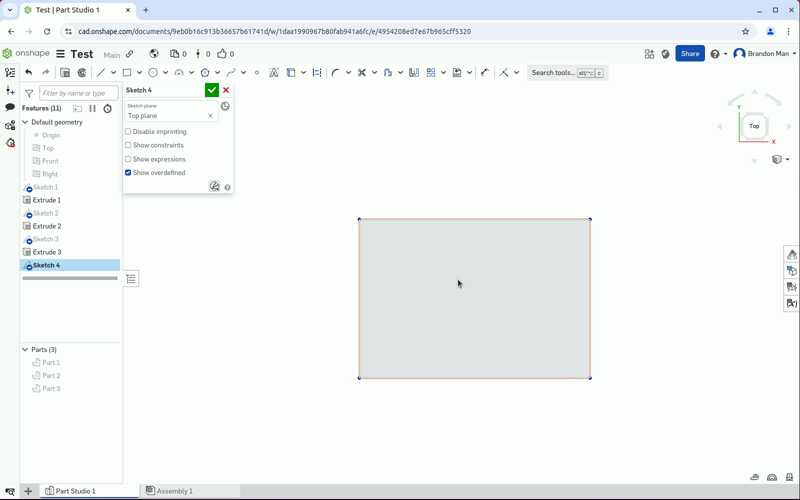
scroll(6)
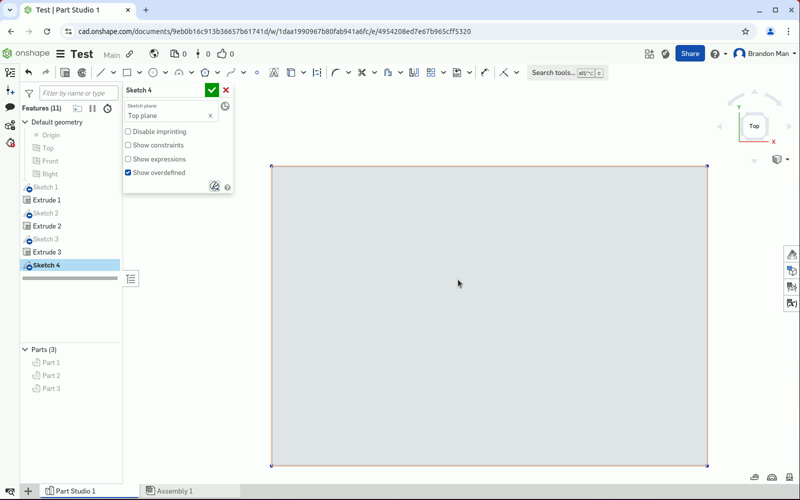
click(458, 279)
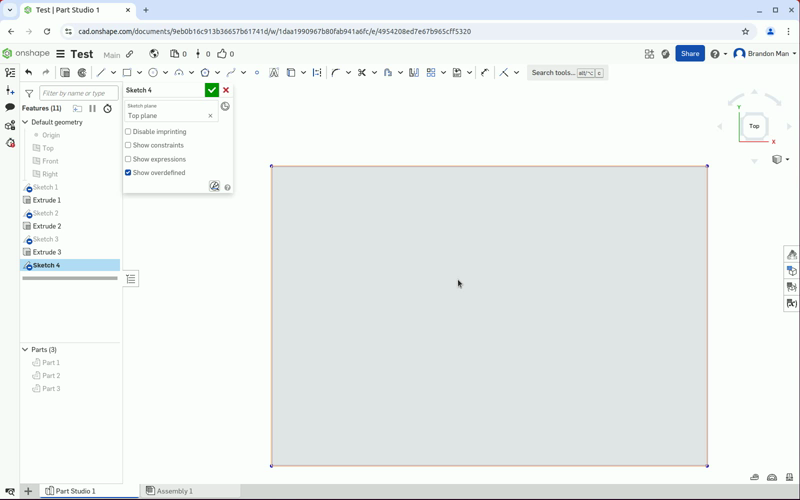
scroll(-6)
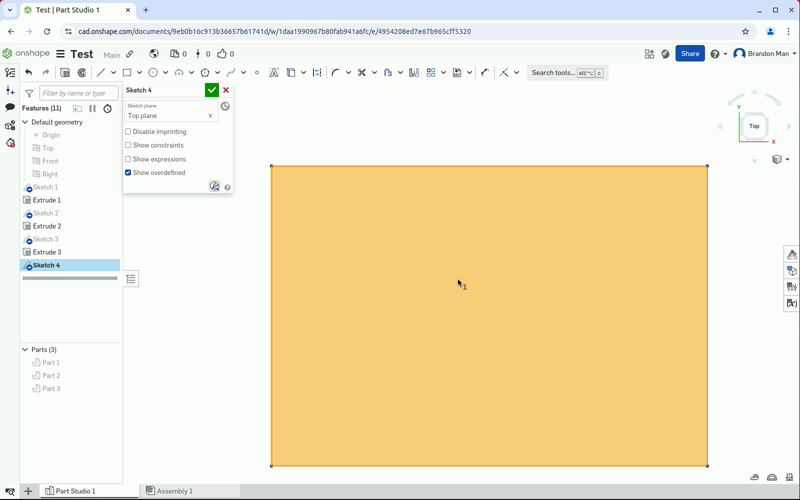
scroll(-6)
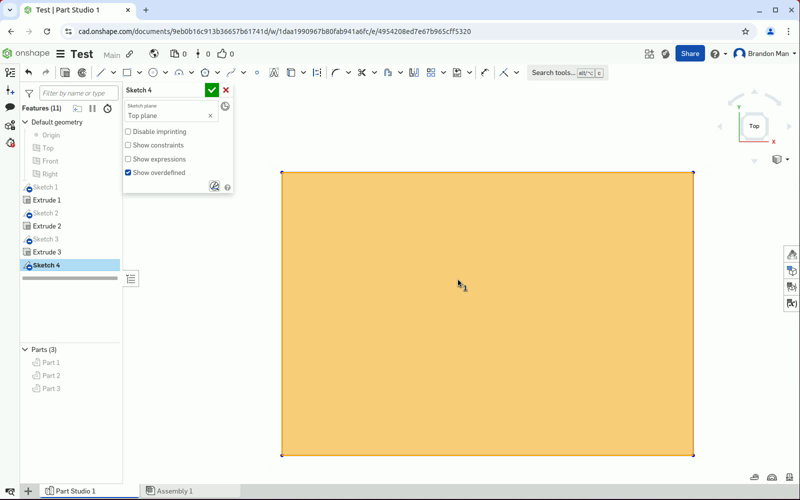
scroll(-6)
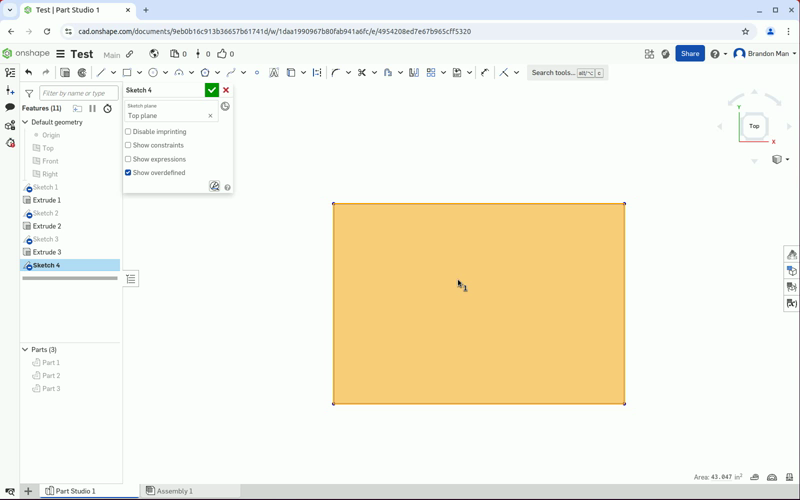
scroll(-6)
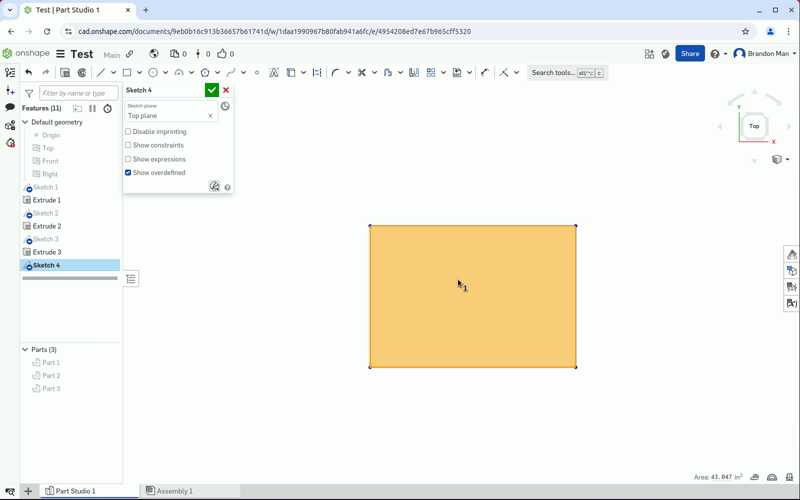
scroll(-6)
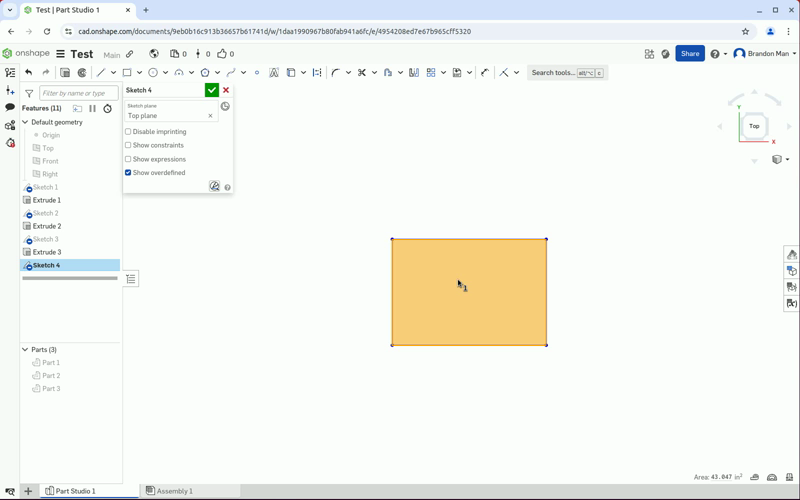
scroll(-6)
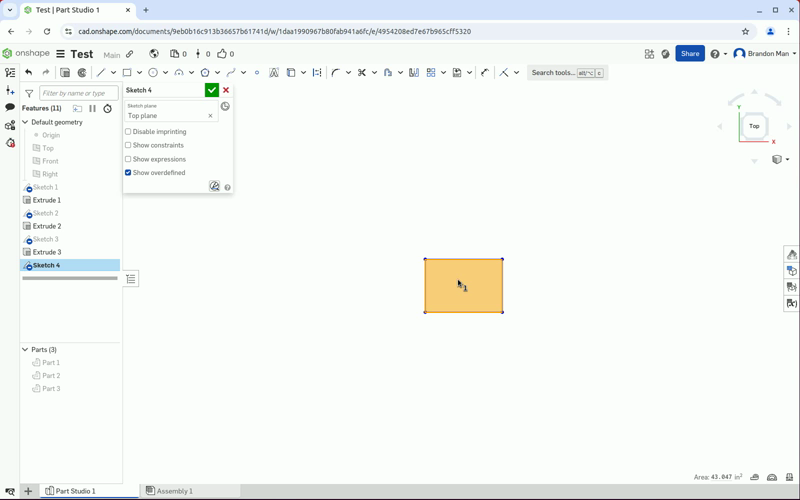
scroll(-6)
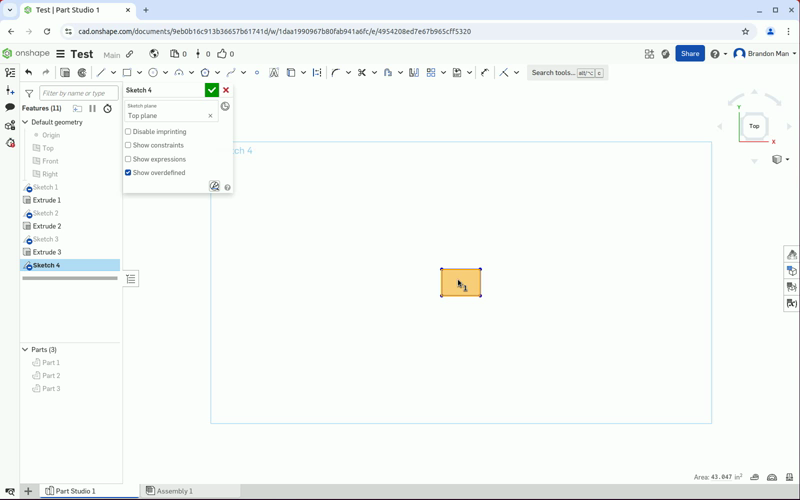
mouse_move(73, 352)
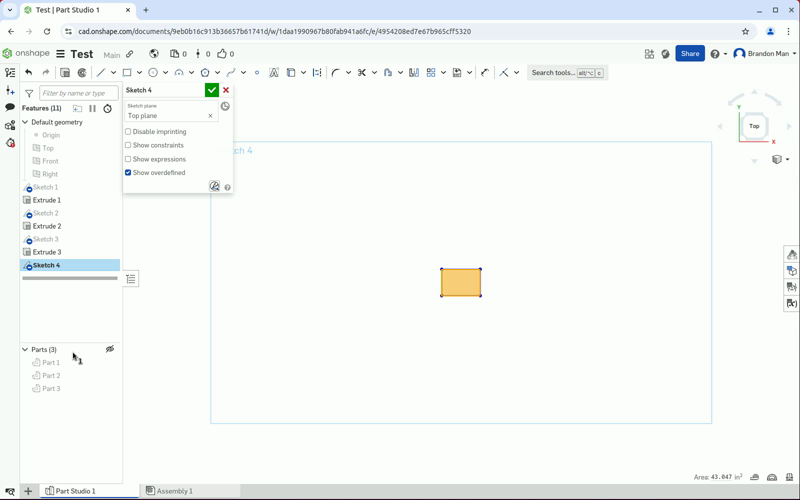
key(shift+y)
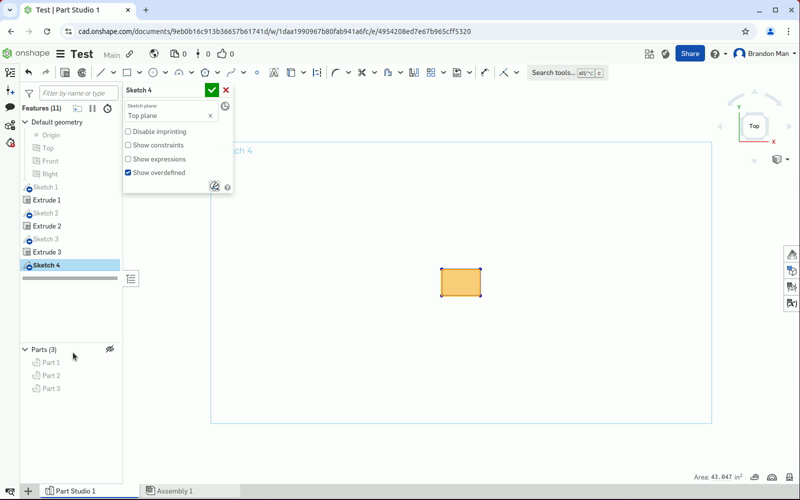
key(shift+e)
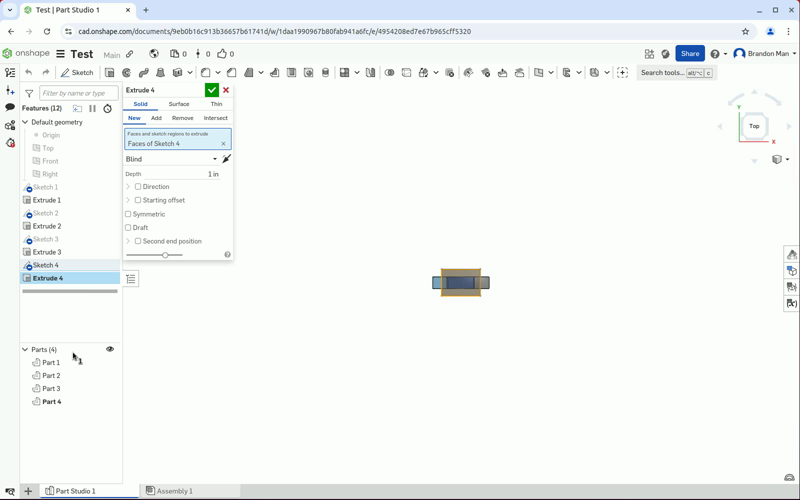
mouse_move(143, 106)
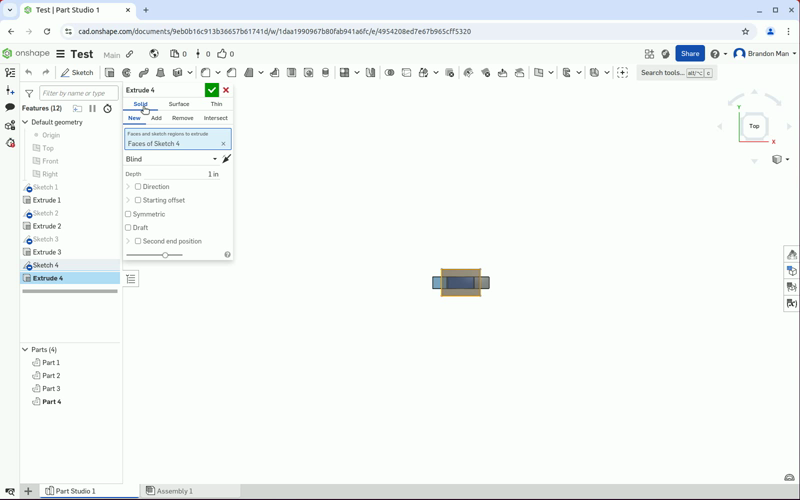
click(143, 106)
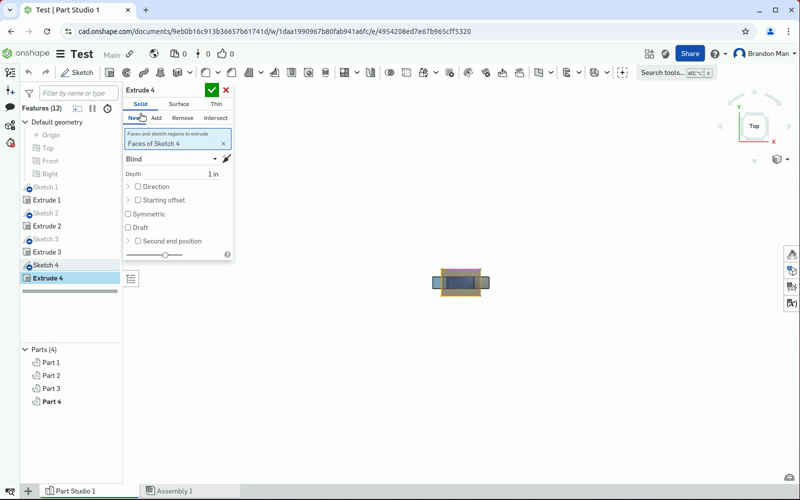
mouse_move(137, 120)
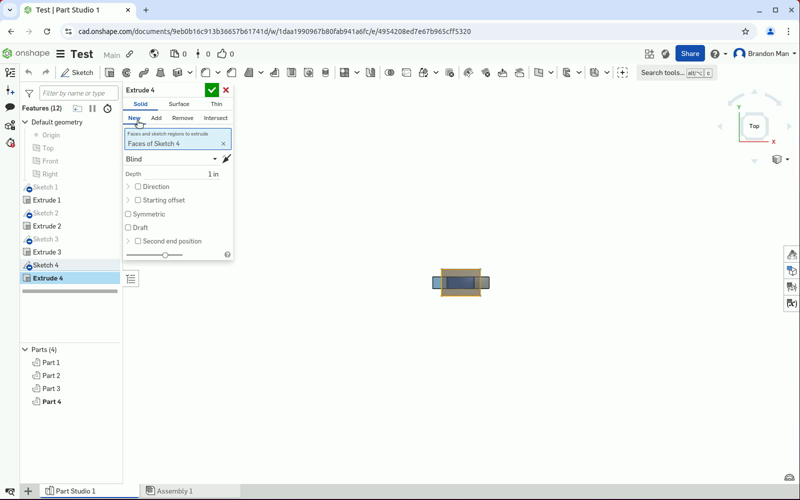
click(137, 120)
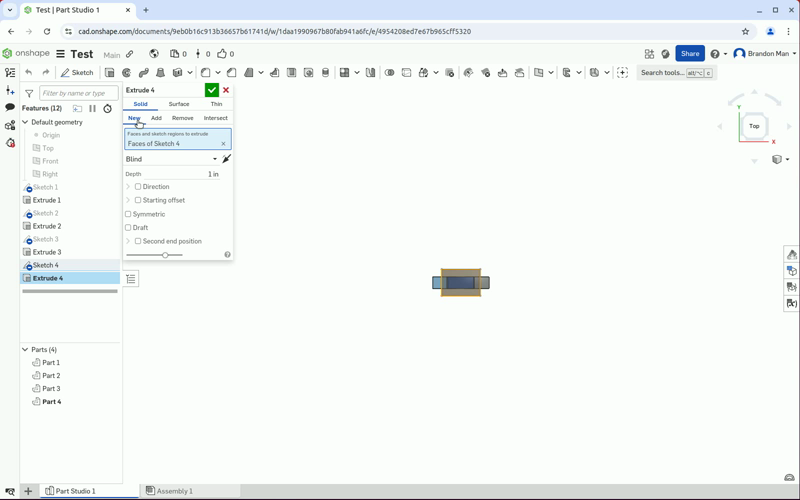
key(tab, 4)
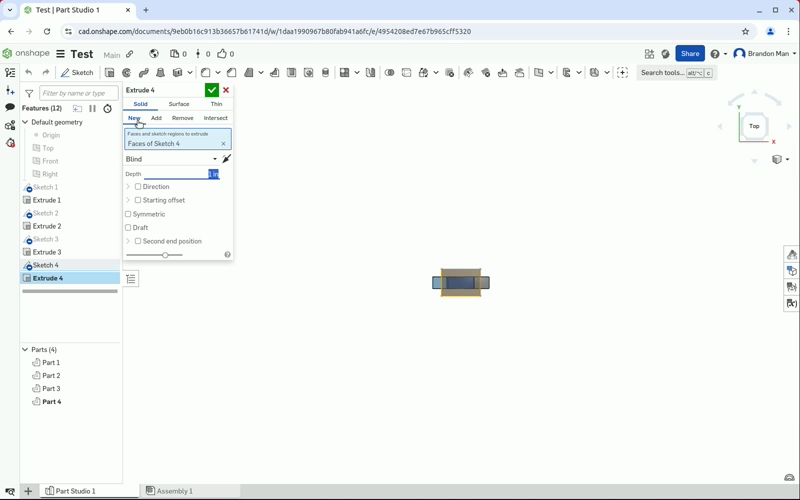
text(-0.481)
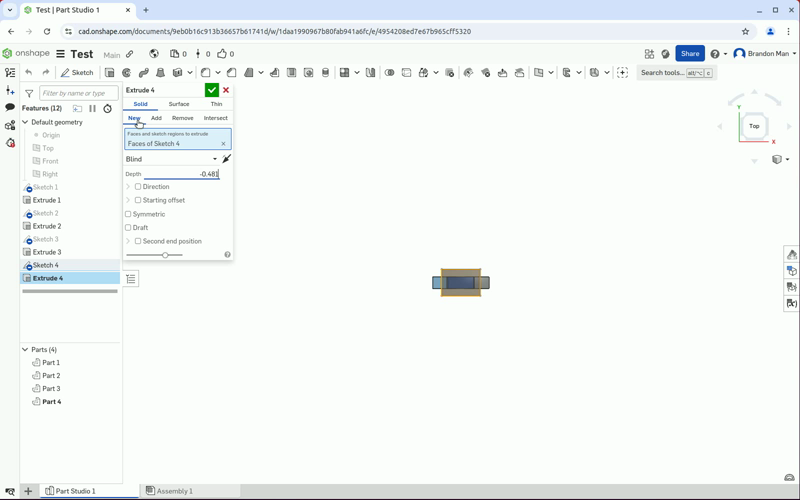
key(enter)
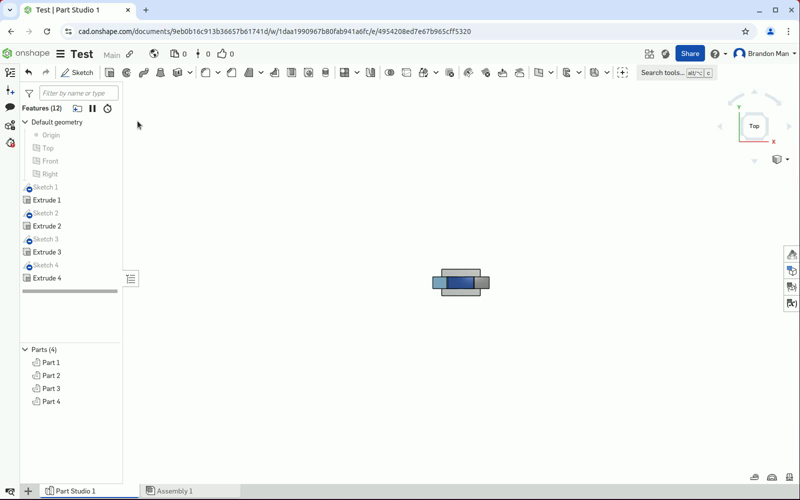
key(shift+h)
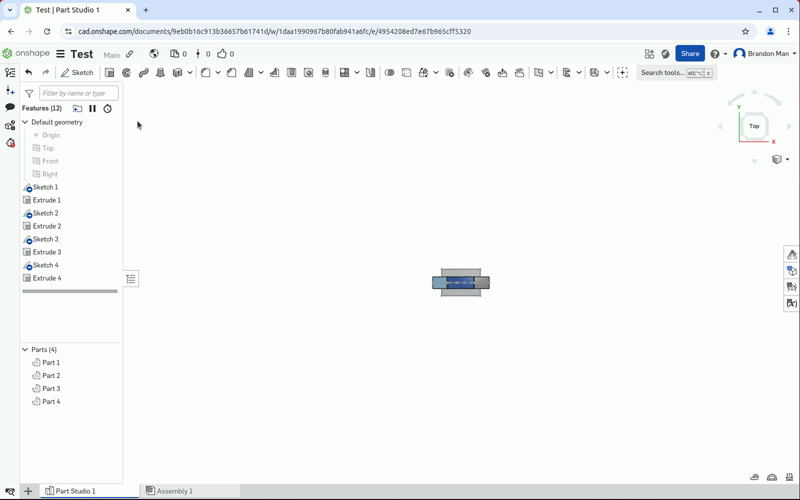
key(shift+h)
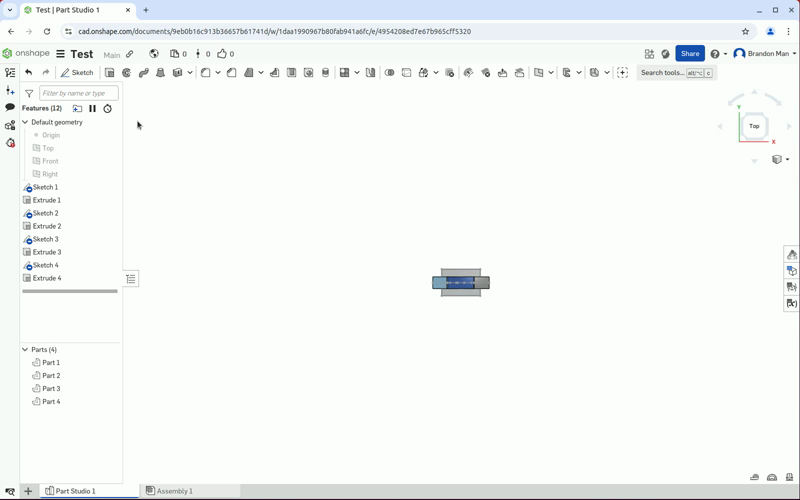
key(shift+7)
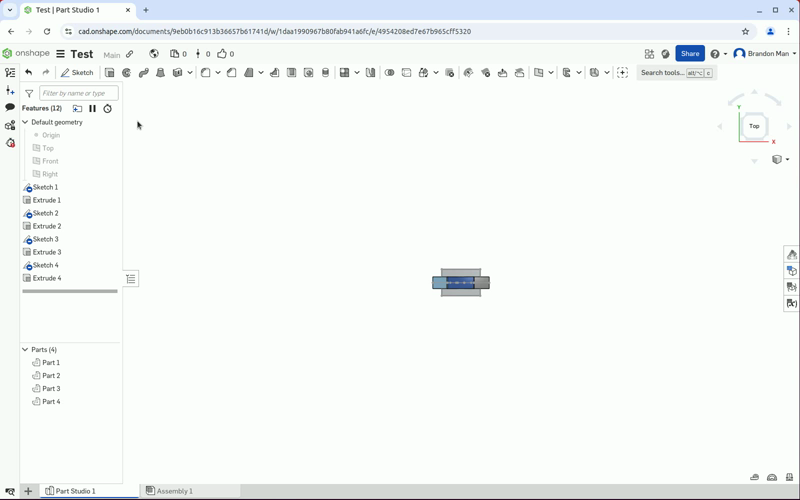
key(up, 3)
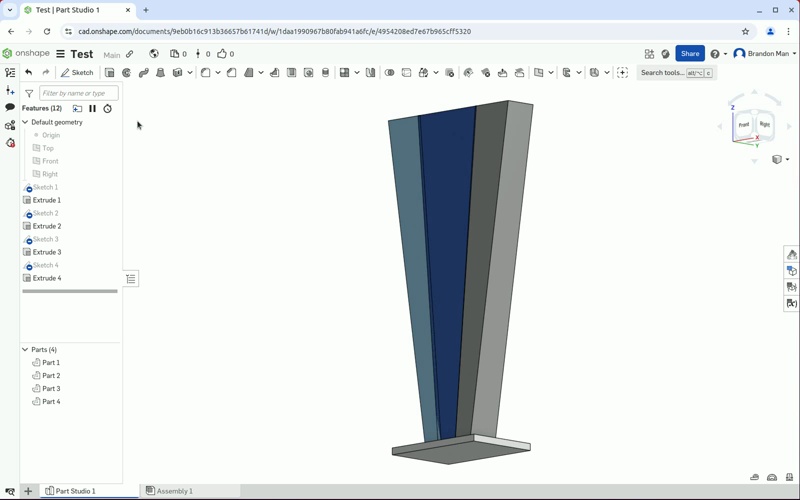
key(left, 3)
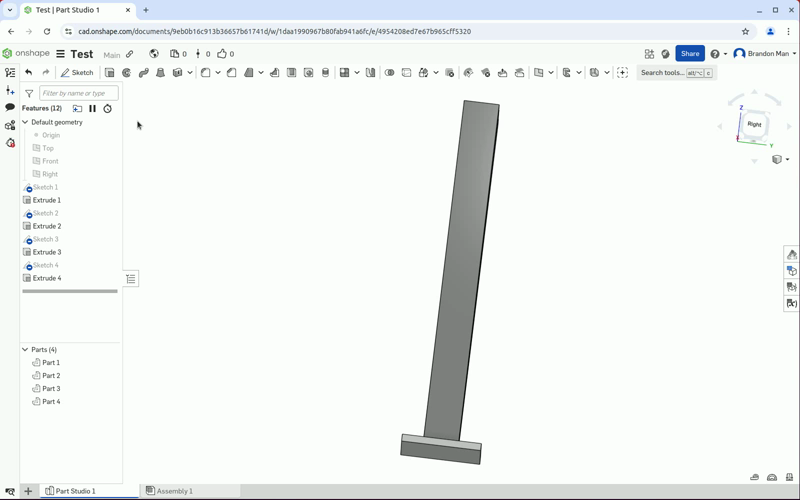
key(right, 3)
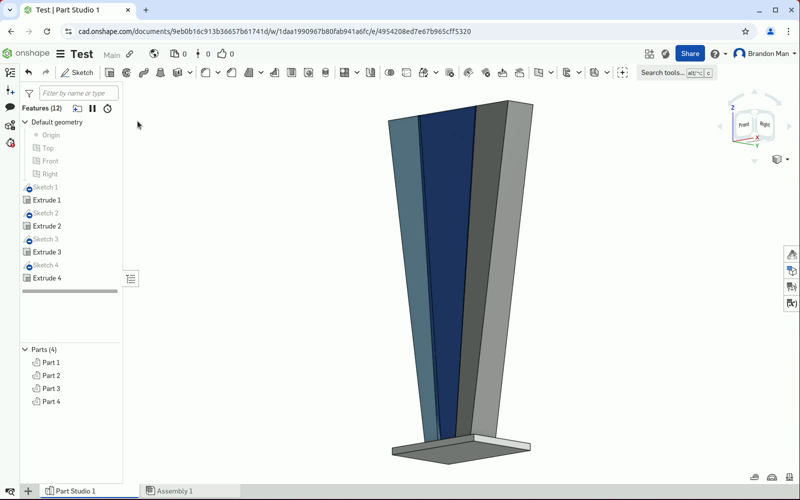
key(down, 3)
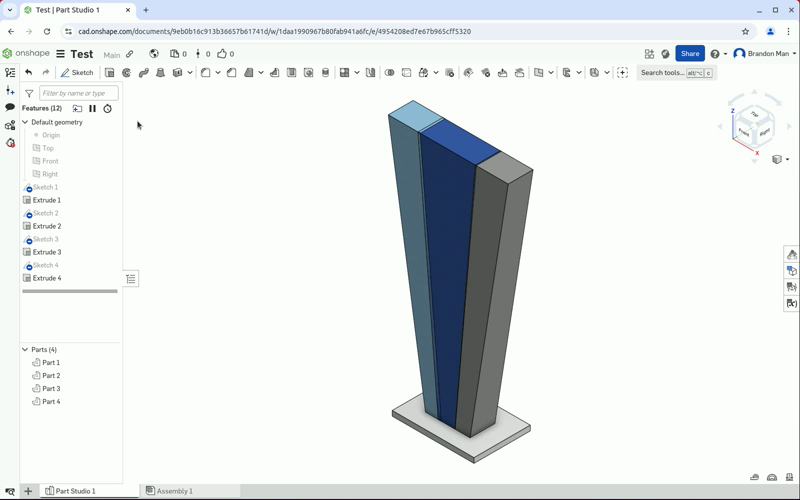
mouse_move(73, 189)
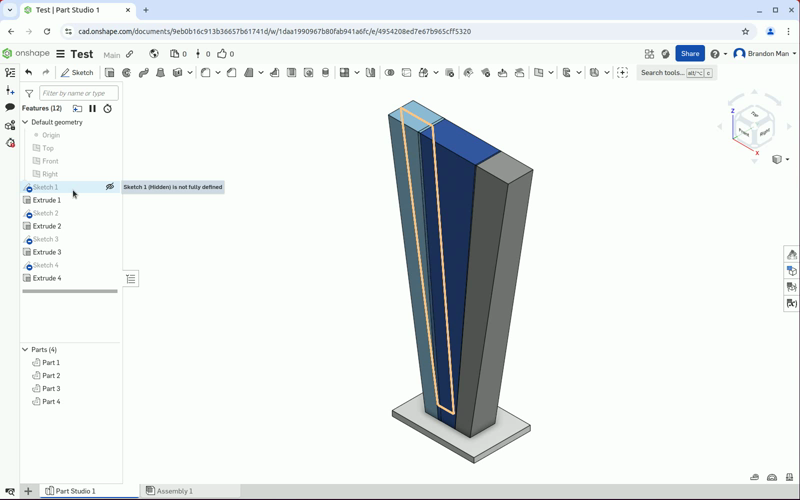
click(73, 189)